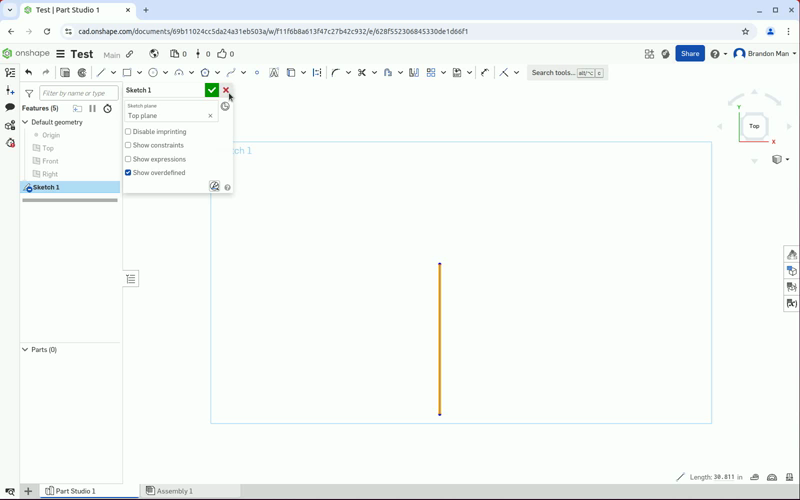
key(shift+h)
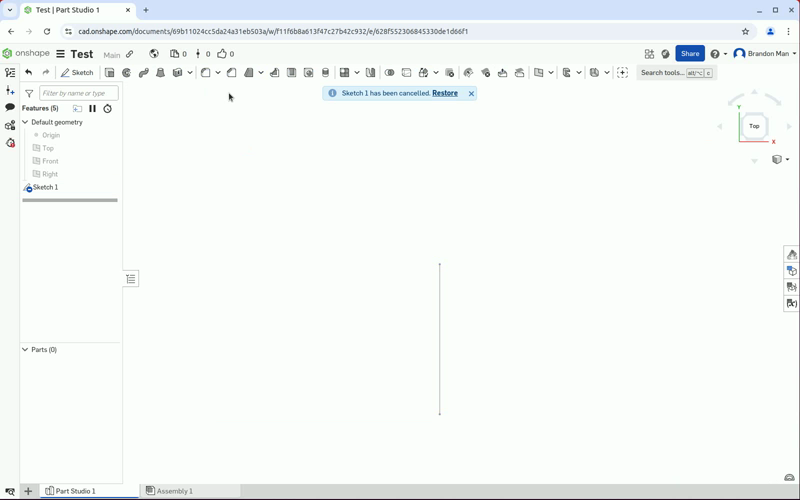
key(shift+s)
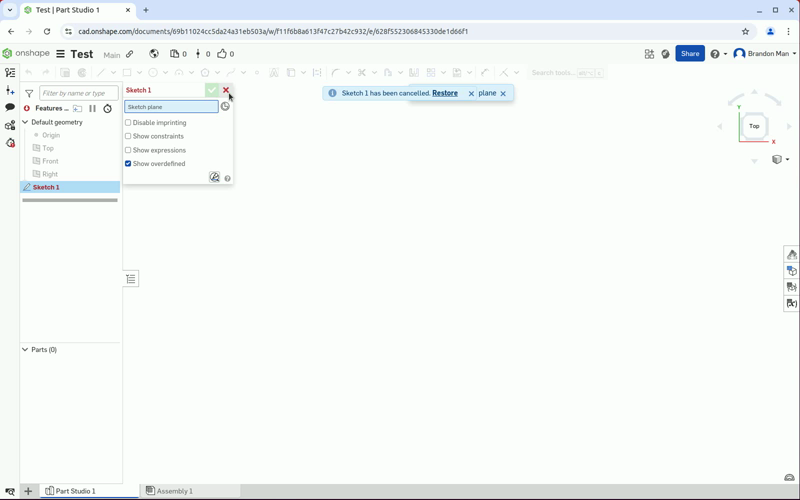
mouse_move(73, 150)
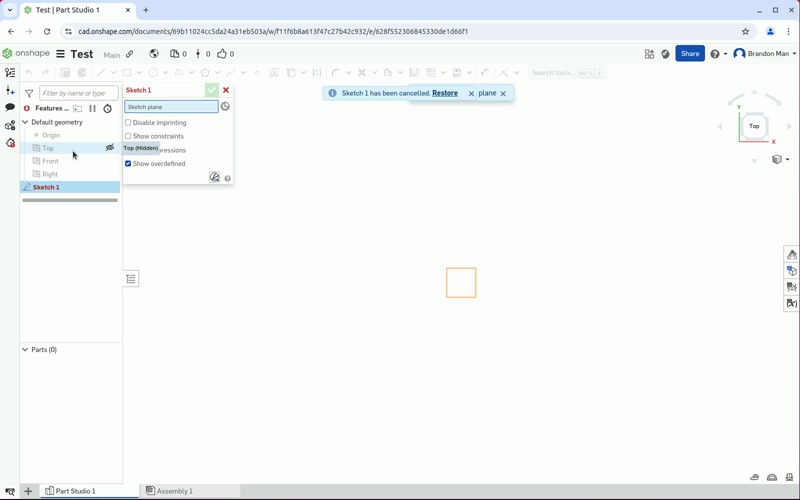
click(73, 150)
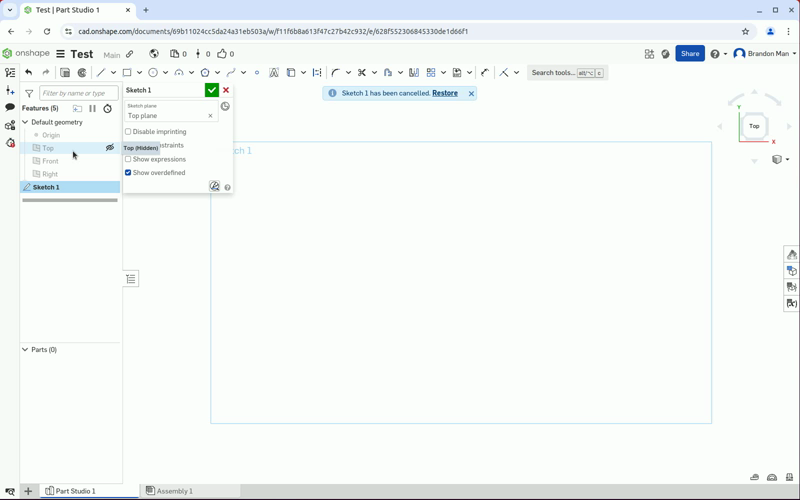
mouse_move(73, 352)
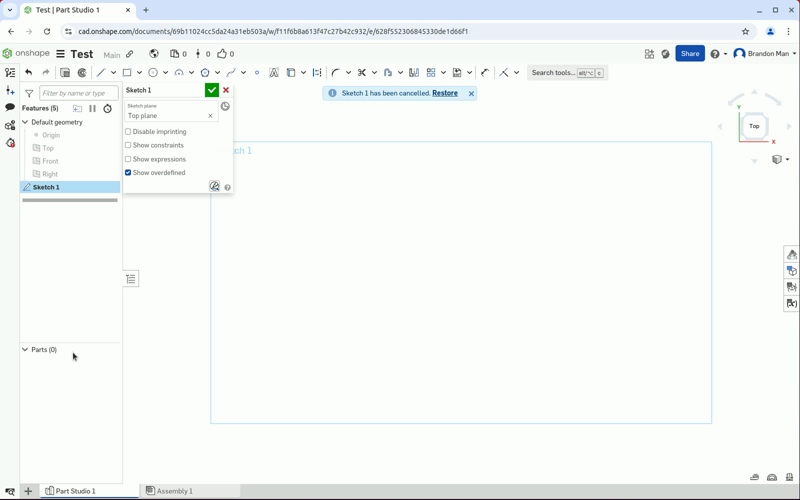
key(y)
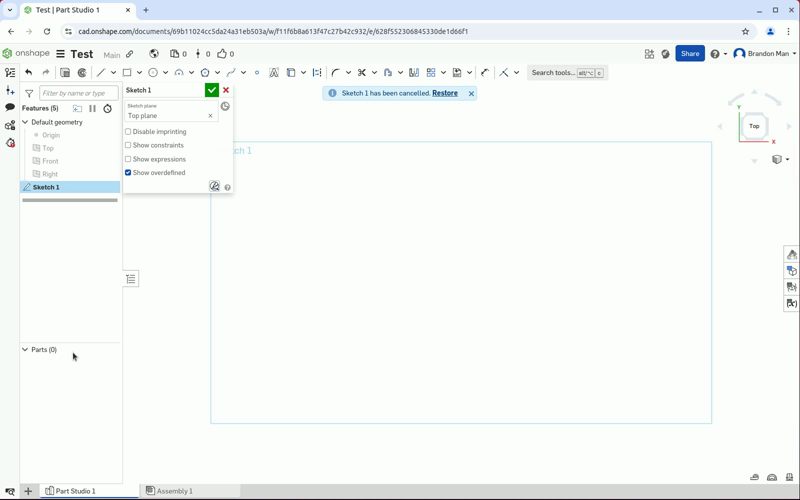
key(c)
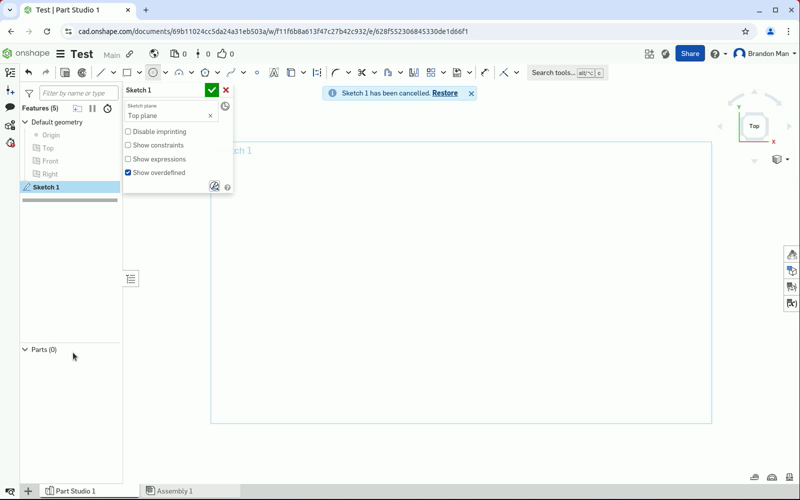
key_down(shift)
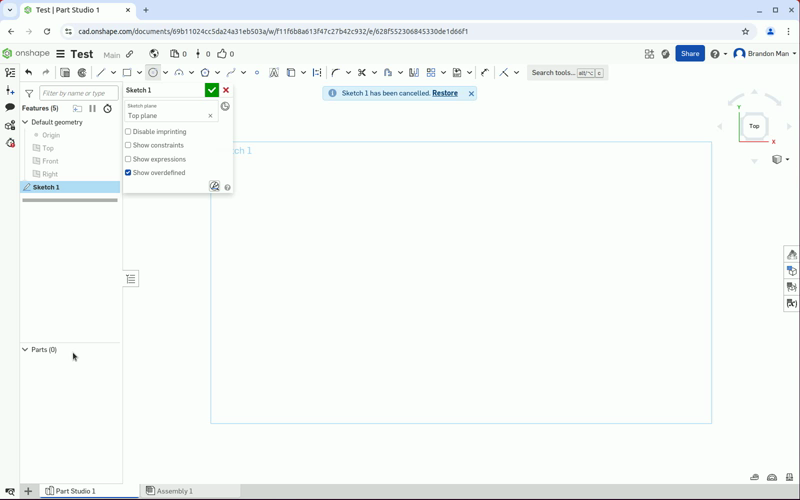
mouse_move(461, 292)
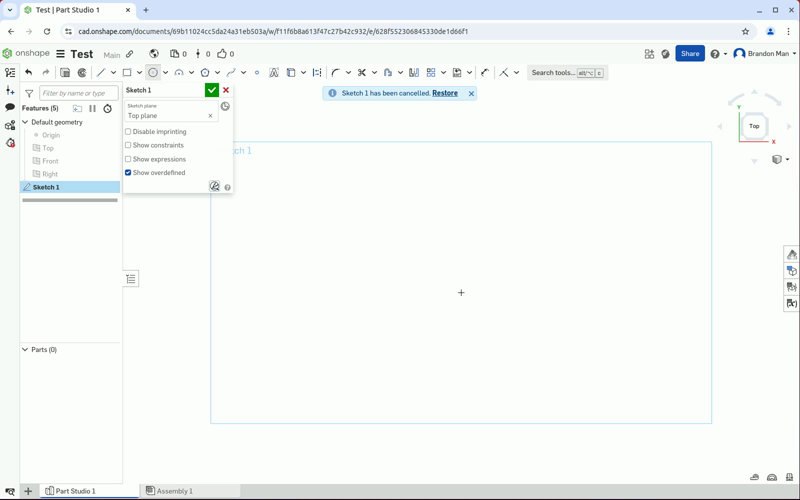
click(461, 292)
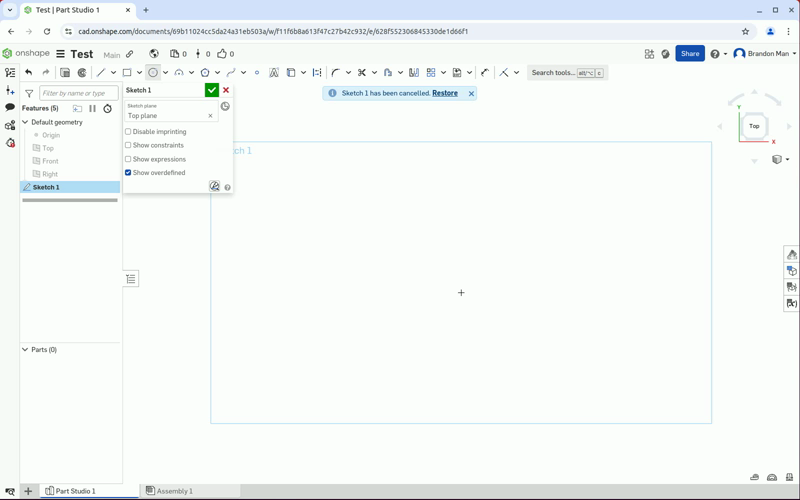
key_up(shift)
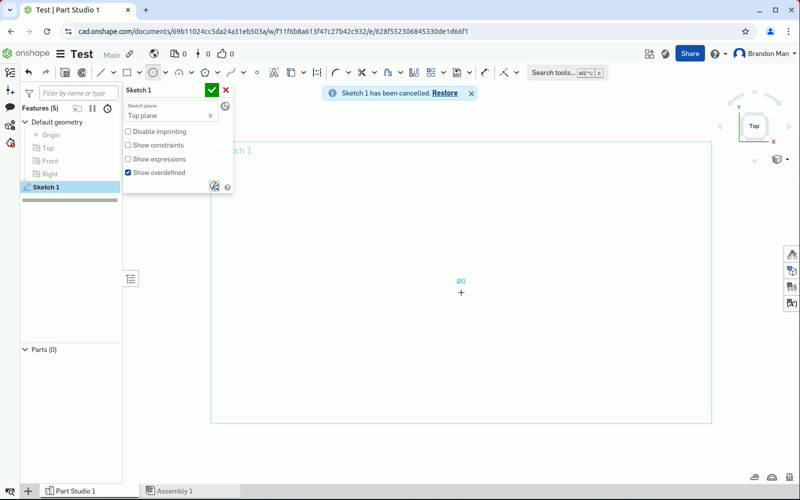
mouse_move(487, 292)
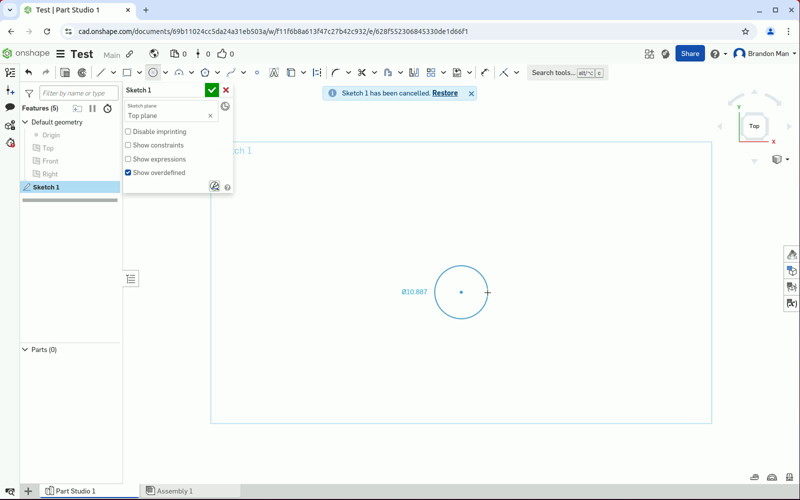
click(487, 292)
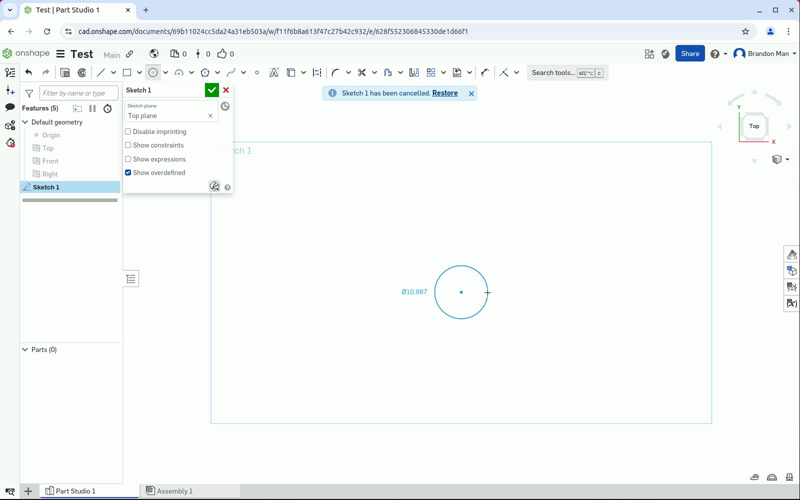
key(esc)
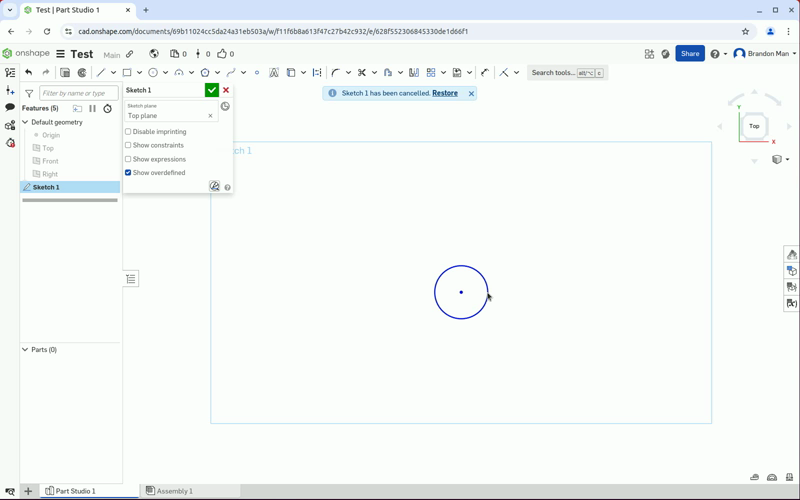
key(c)
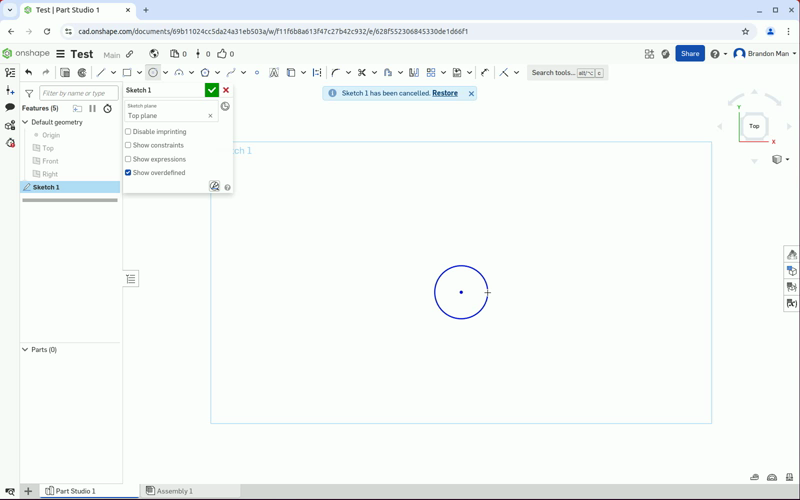
key_down(shift)
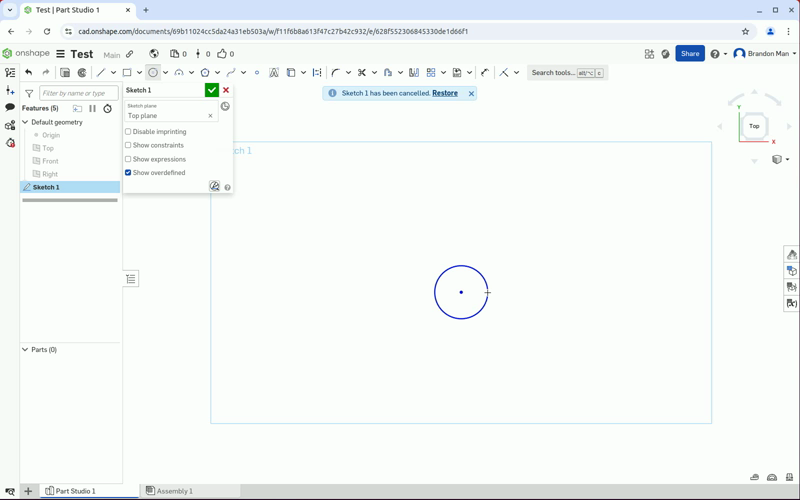
mouse_move(461, 292)
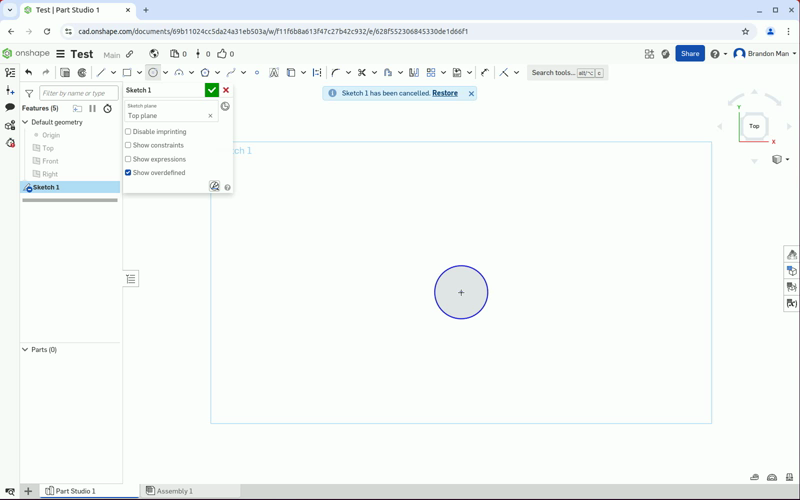
click(461, 292)
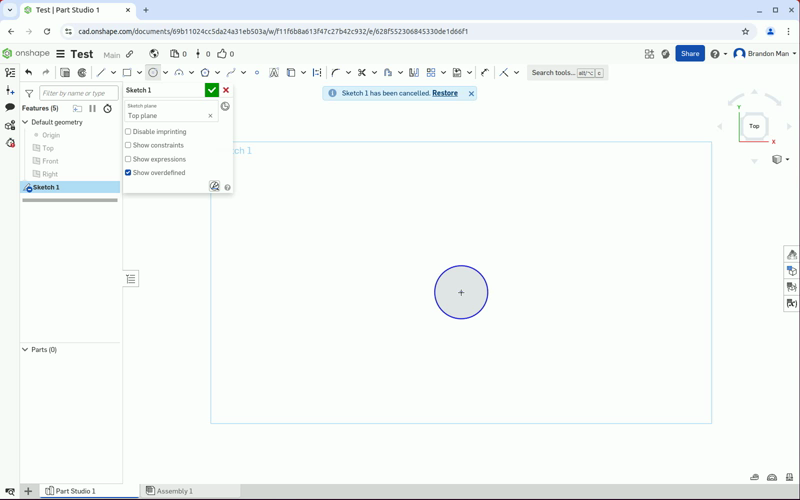
key_up(shift)
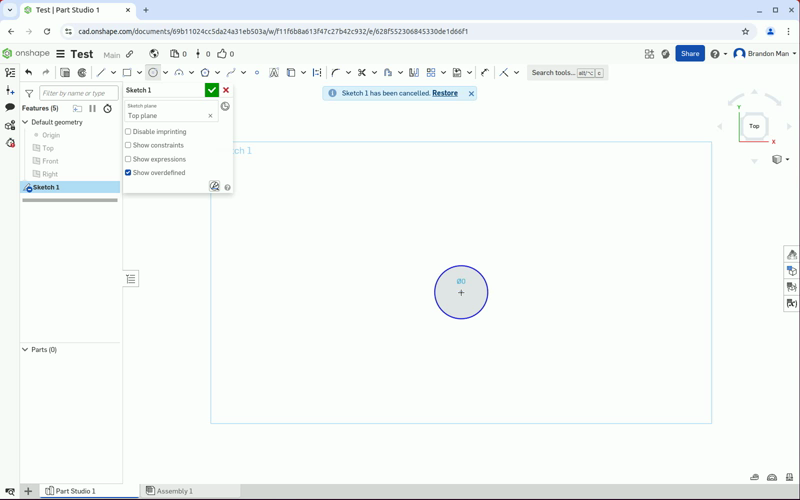
mouse_move(483, 292)
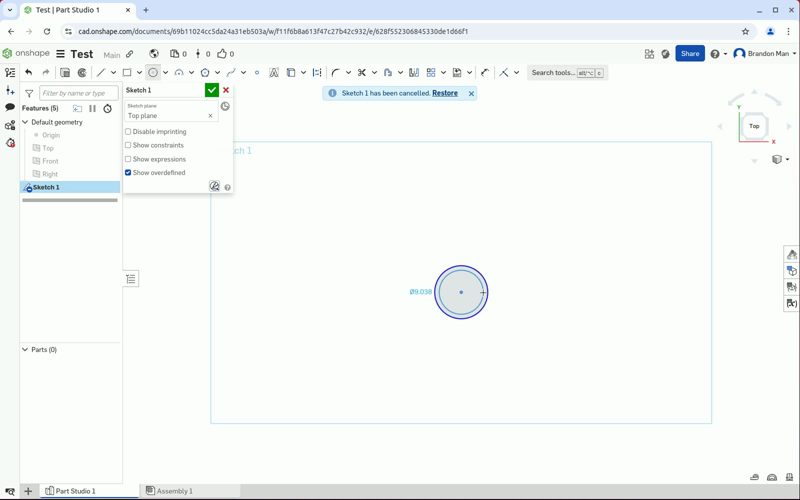
click(483, 292)
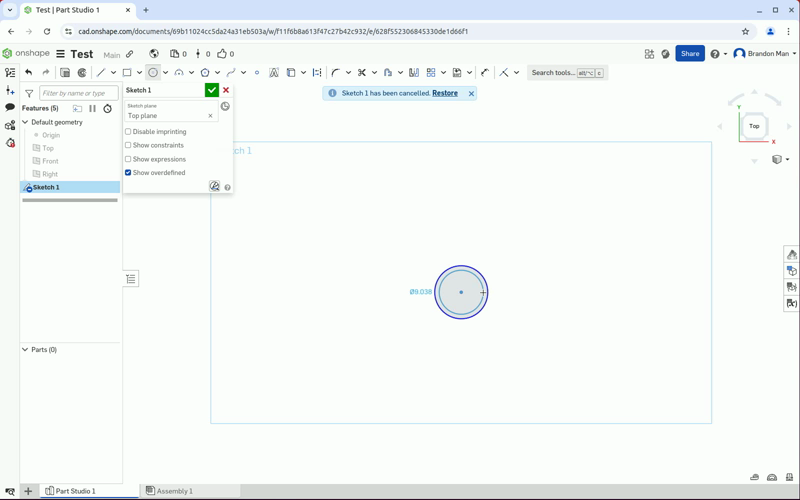
key(esc)
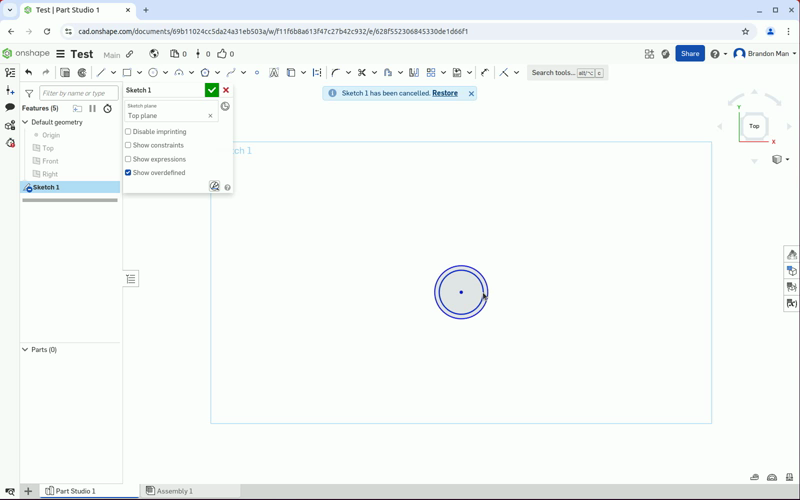
mouse_move(448, 271)
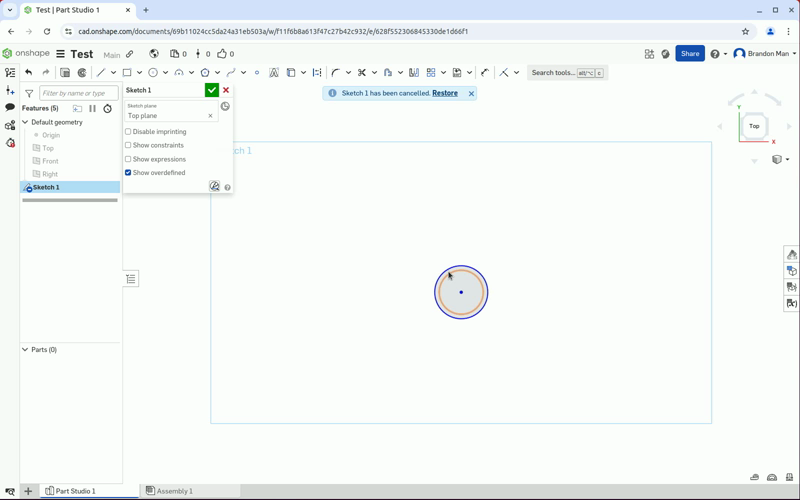
scroll(6)
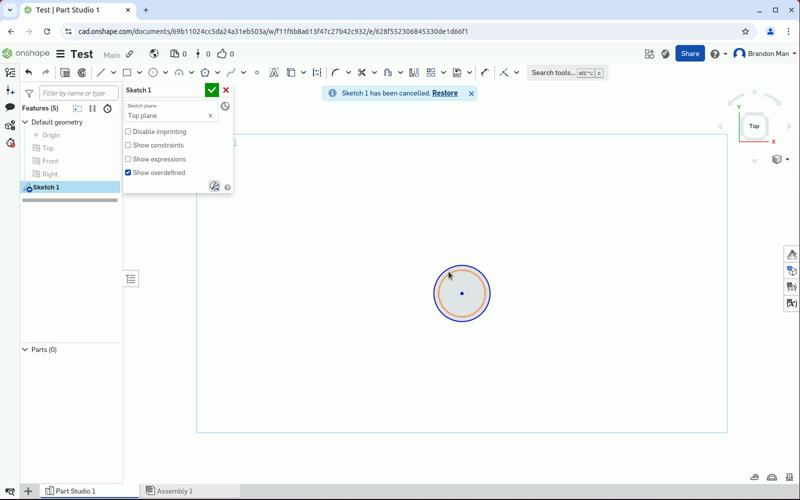
scroll(6)
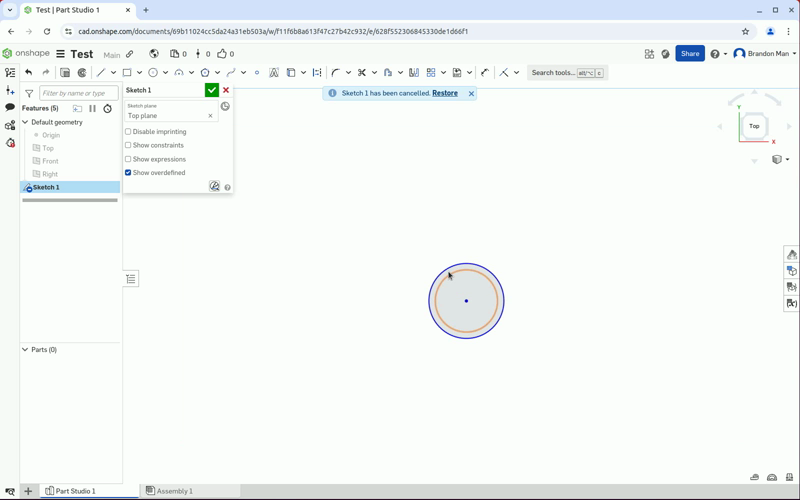
scroll(6)
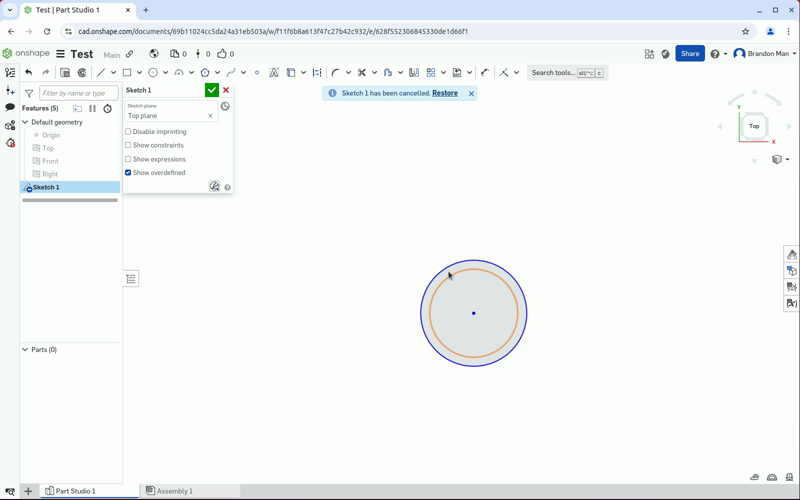
scroll(6)
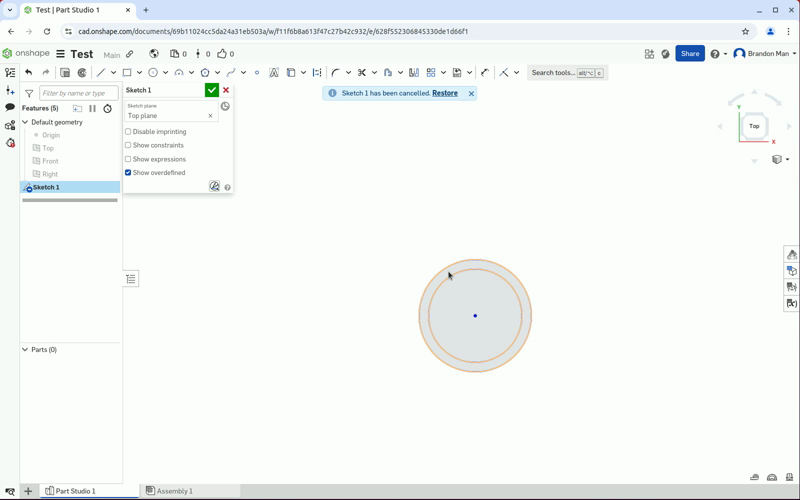
scroll(6)
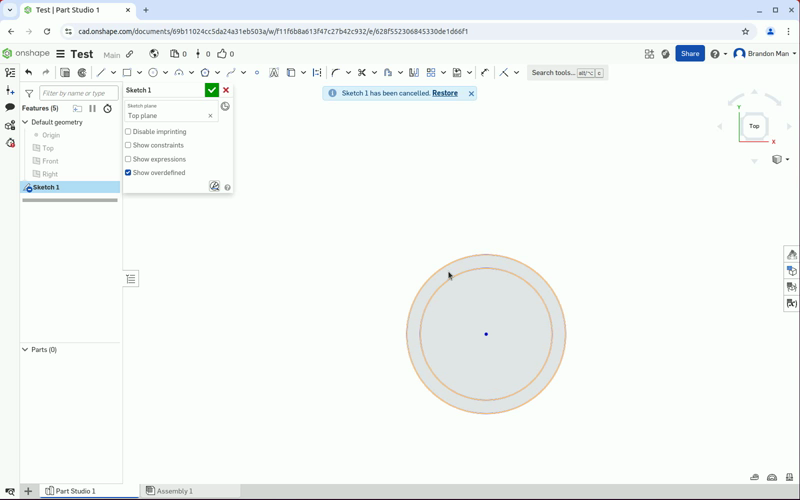
scroll(6)
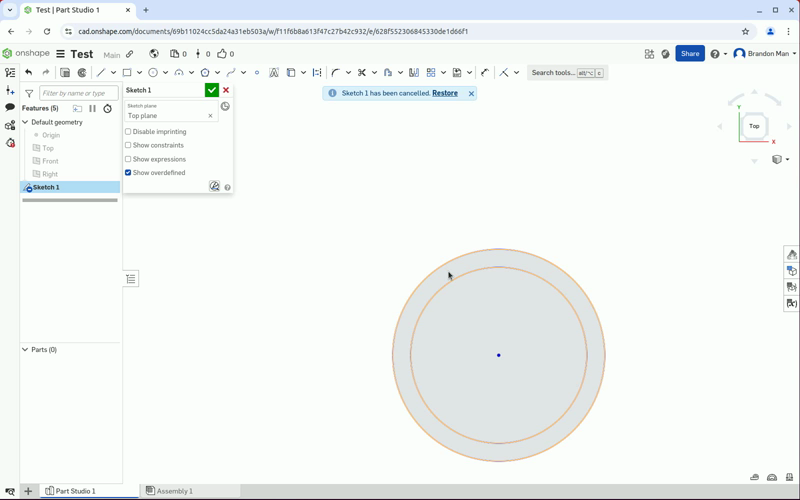
scroll(6)
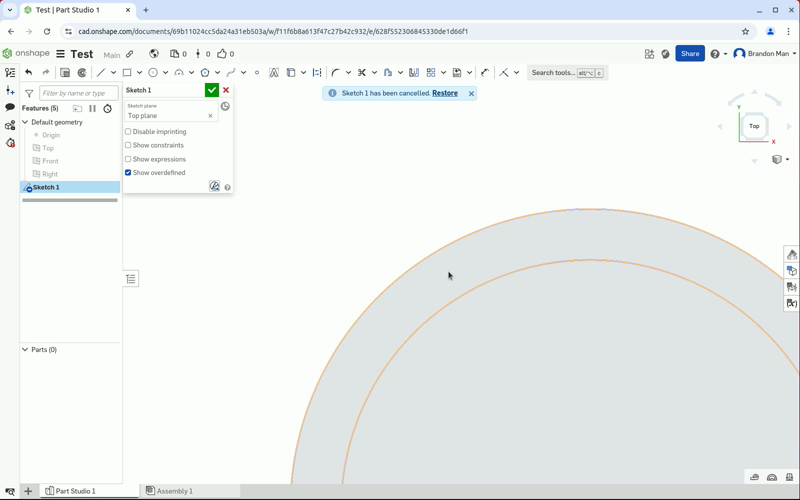
click(448, 271)
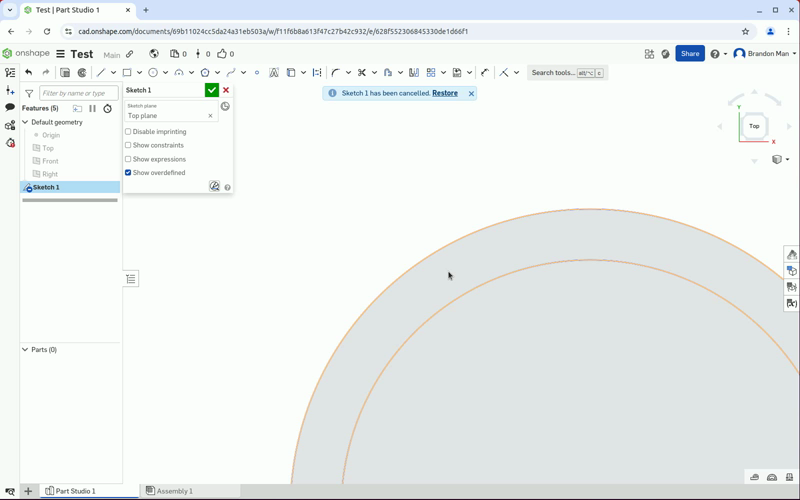
scroll(-6)
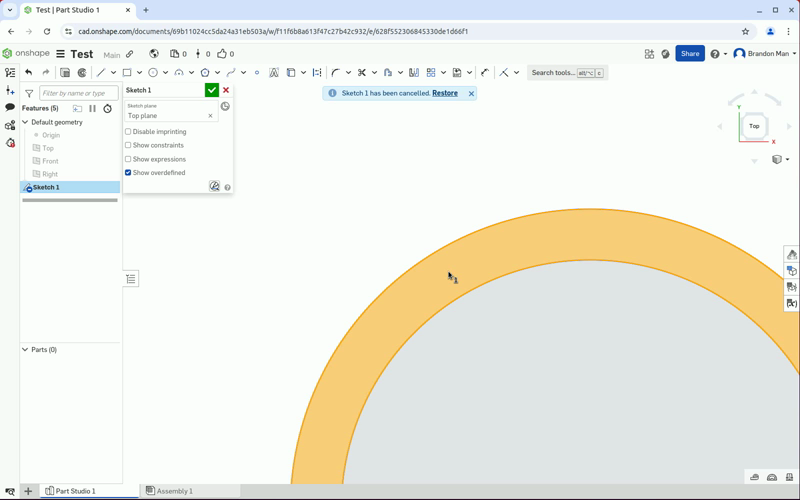
scroll(-6)
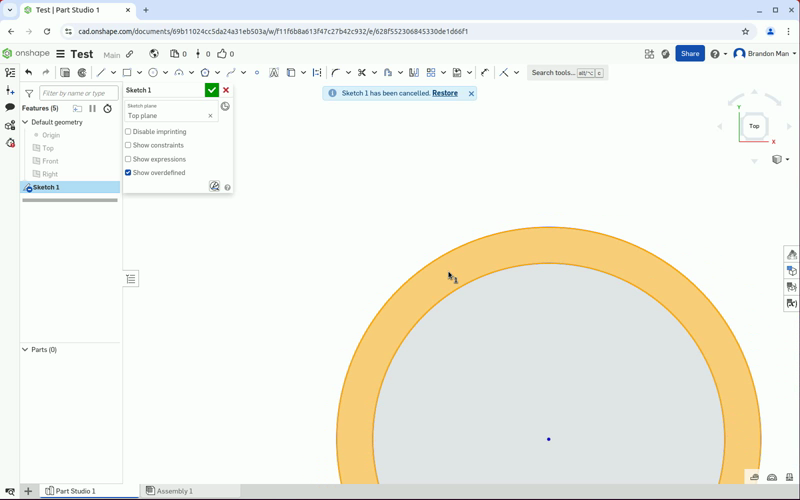
scroll(-6)
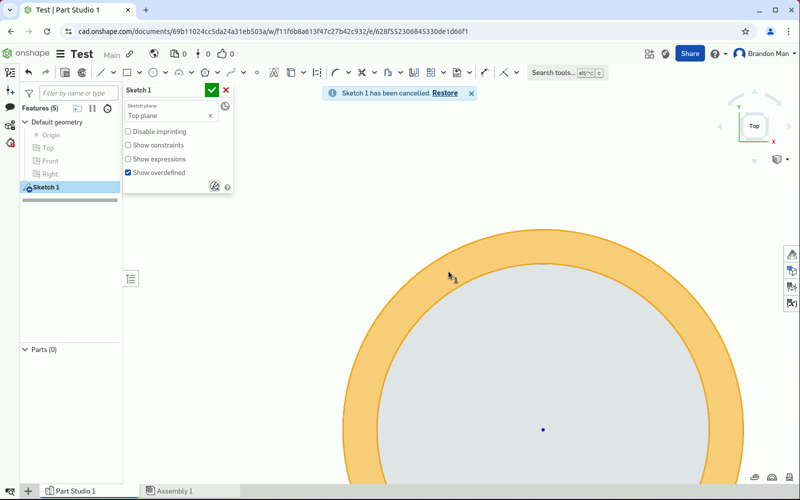
scroll(-6)
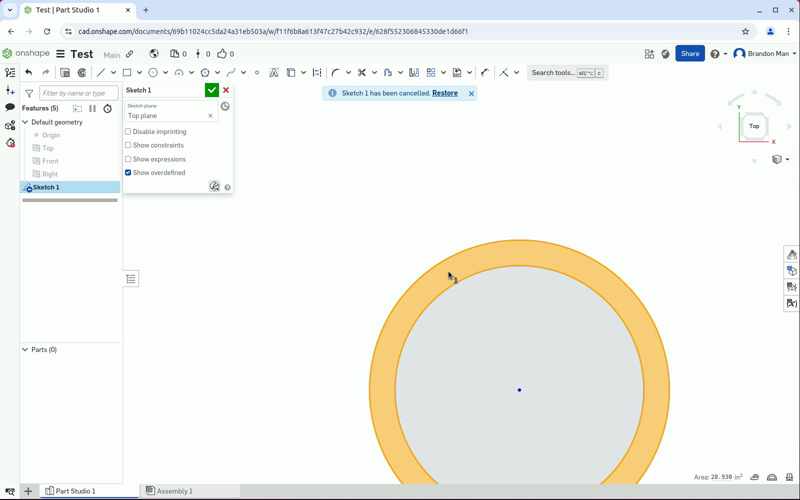
scroll(-6)
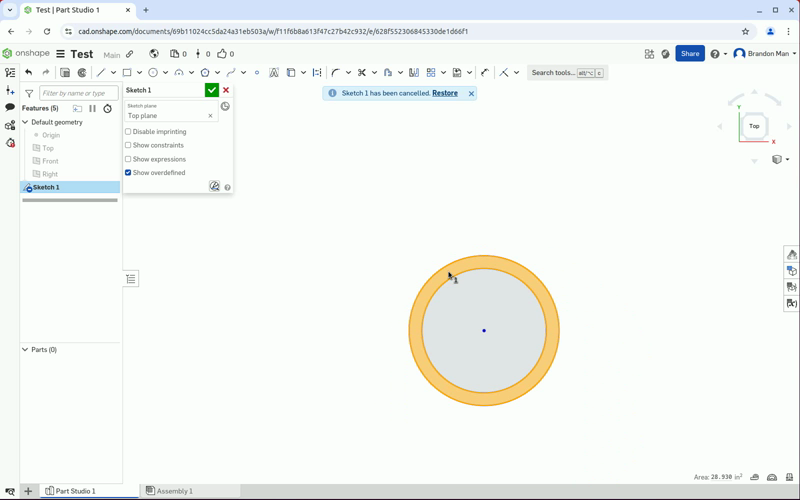
scroll(-6)
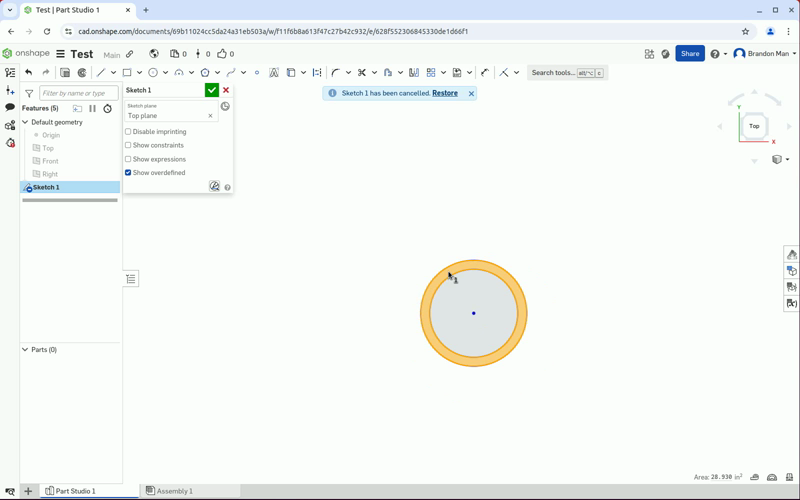
scroll(-6)
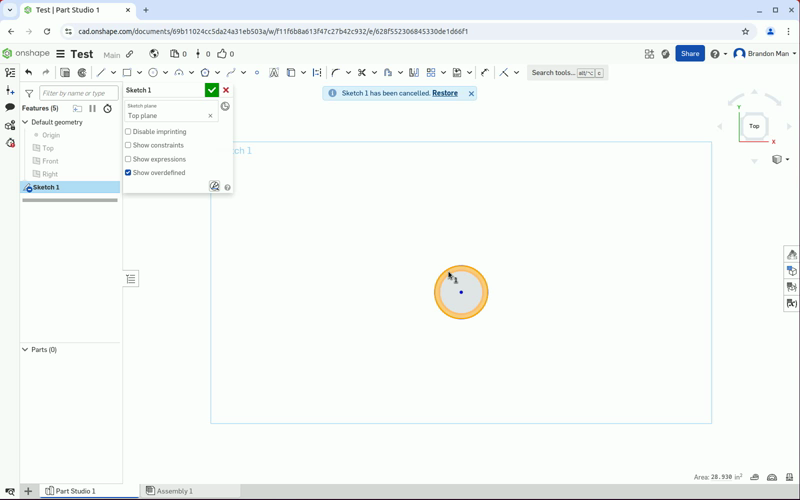
mouse_move(73, 352)
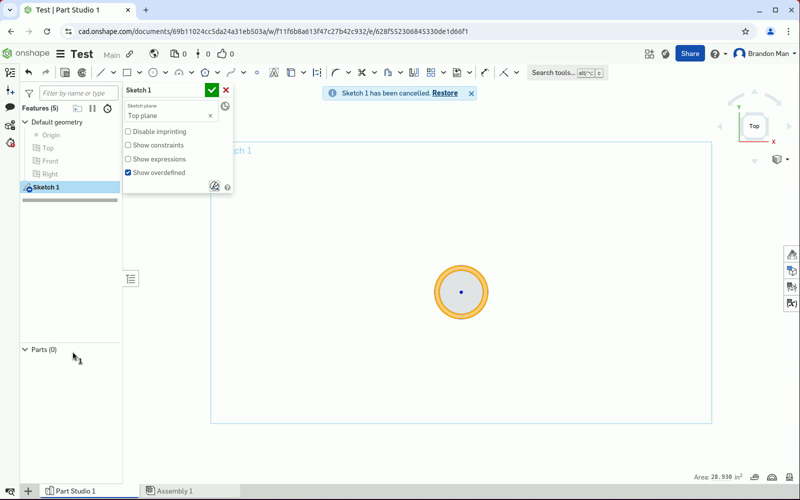
key(shift+y)
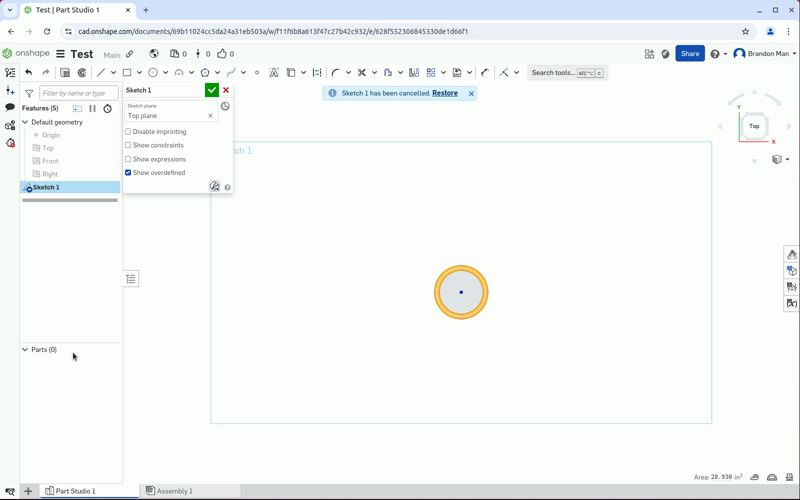
key(shift+e)
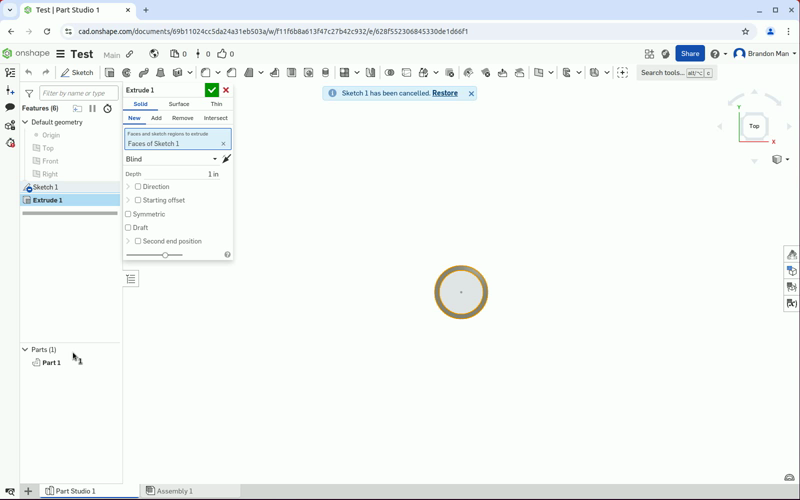
mouse_move(143, 106)
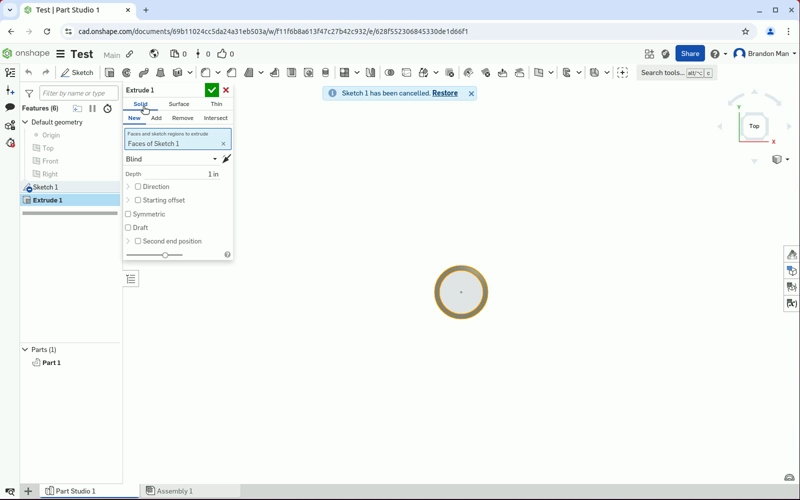
click(143, 106)
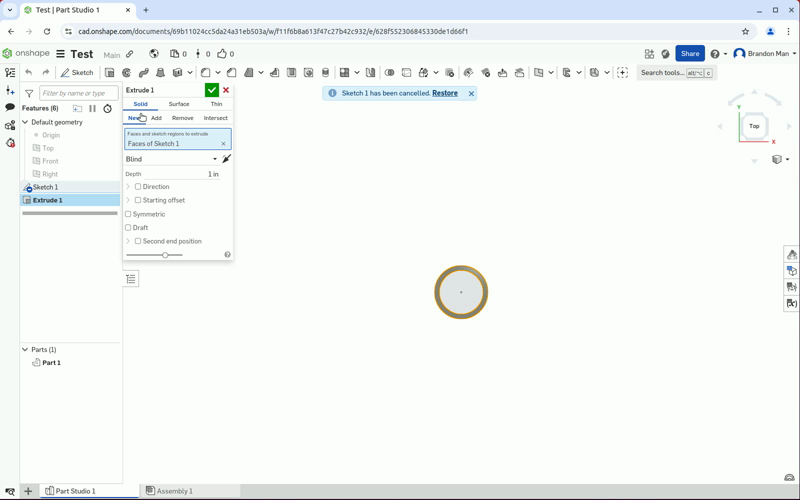
mouse_move(137, 120)
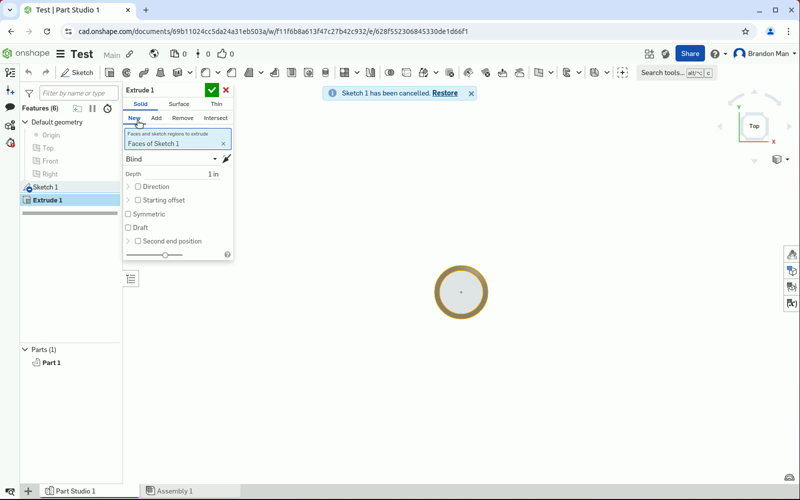
click(137, 120)
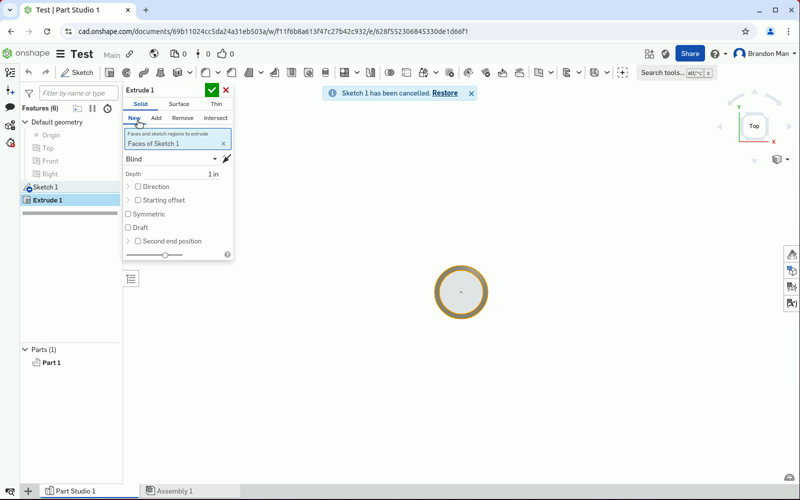
key(tab, 4)
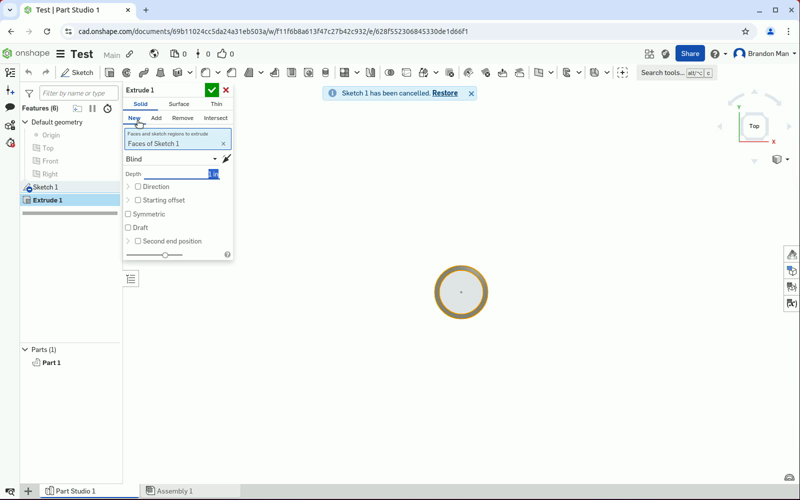
text(8.906)
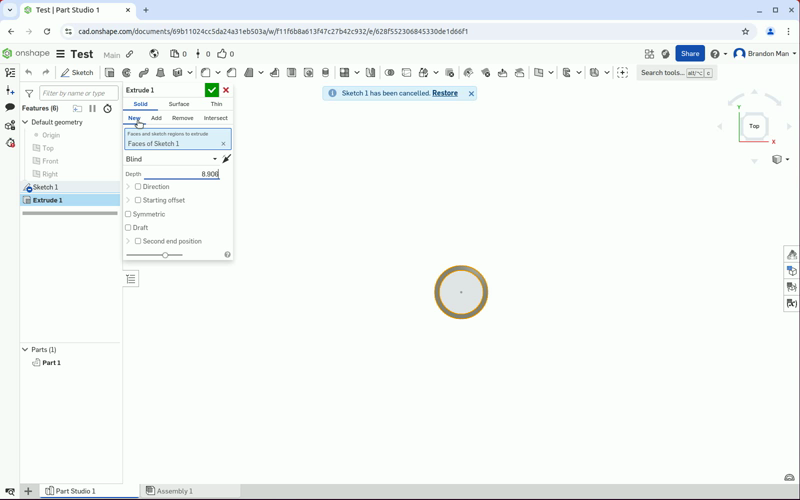
key(enter)
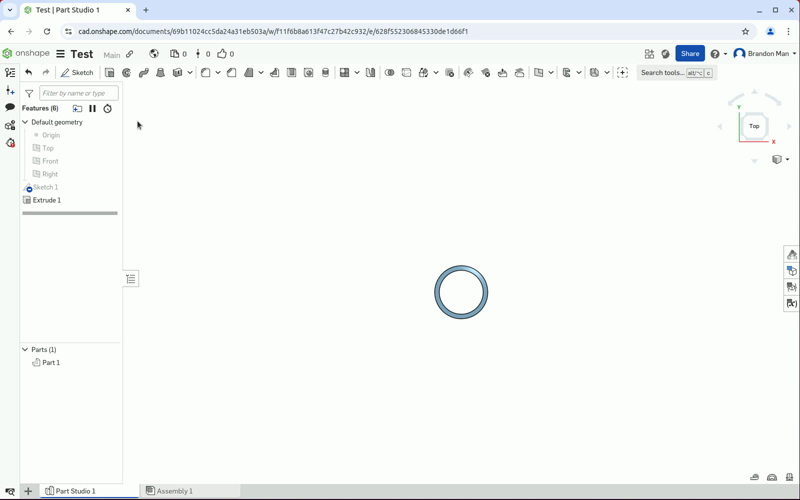
key(shift+h)
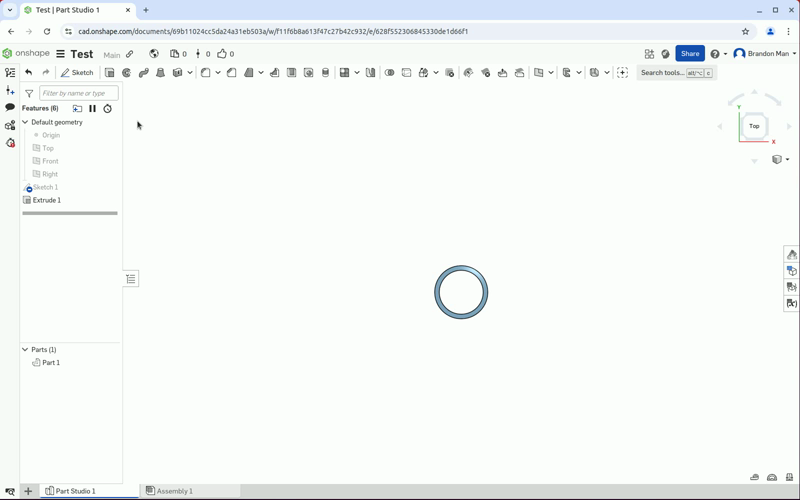
key(shift+h)
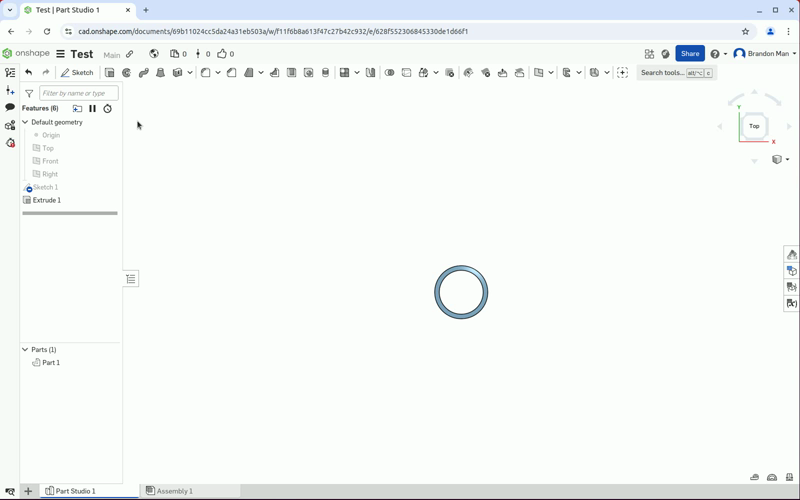
mouse_move(73, 189)
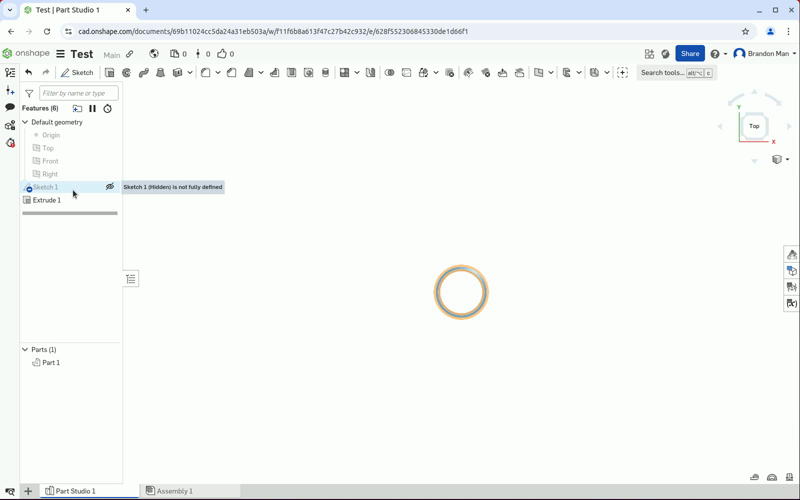
click(73, 189)
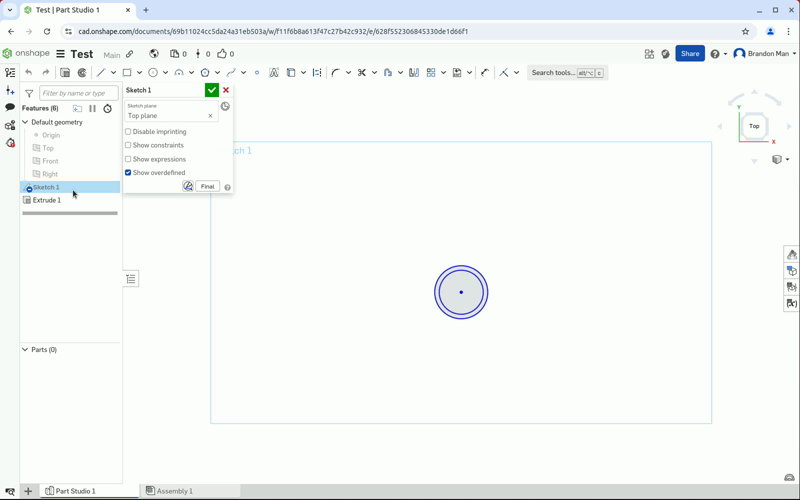
mouse_move(229, 92)
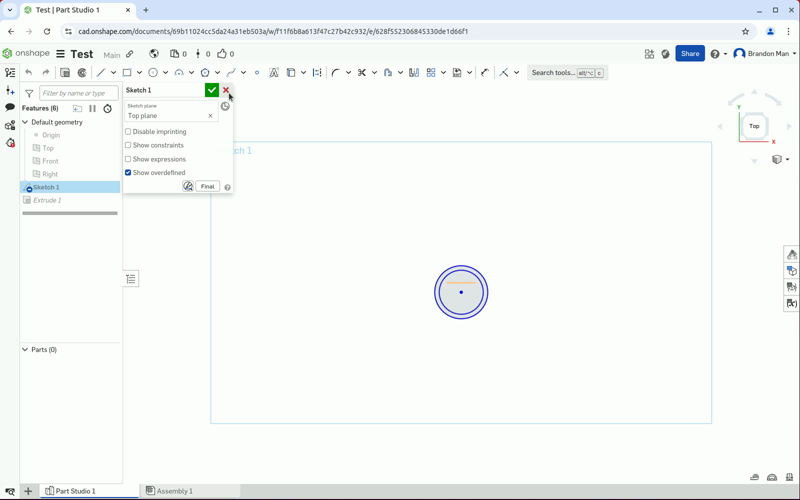
click(229, 92)
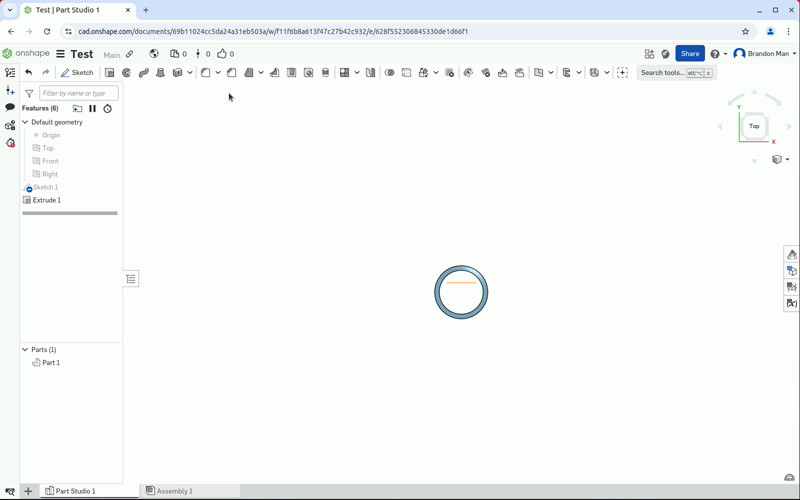
mouse_move(541, 75)
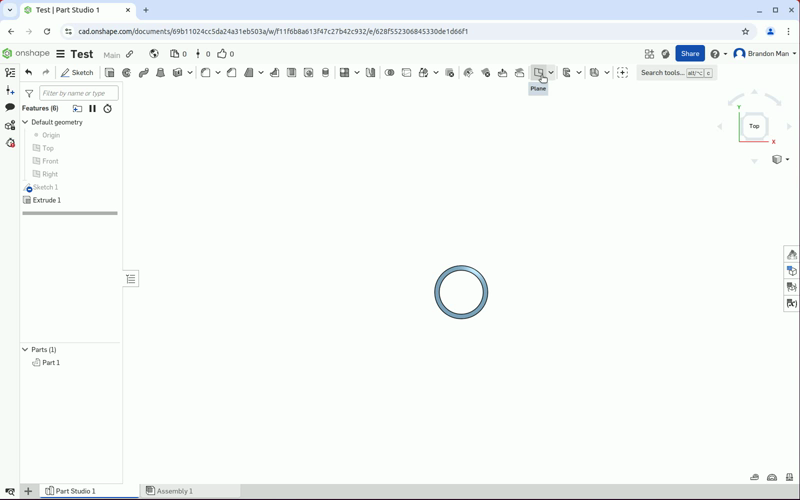
click(541, 75)
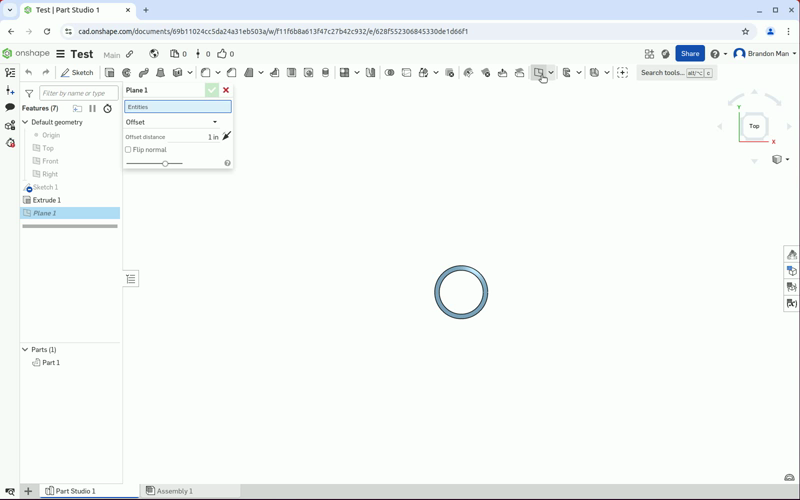
mouse_move(73, 150)
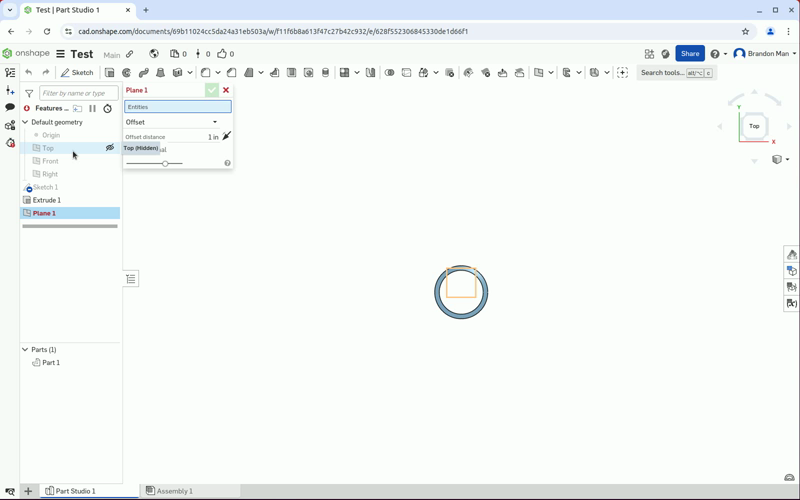
click(73, 150)
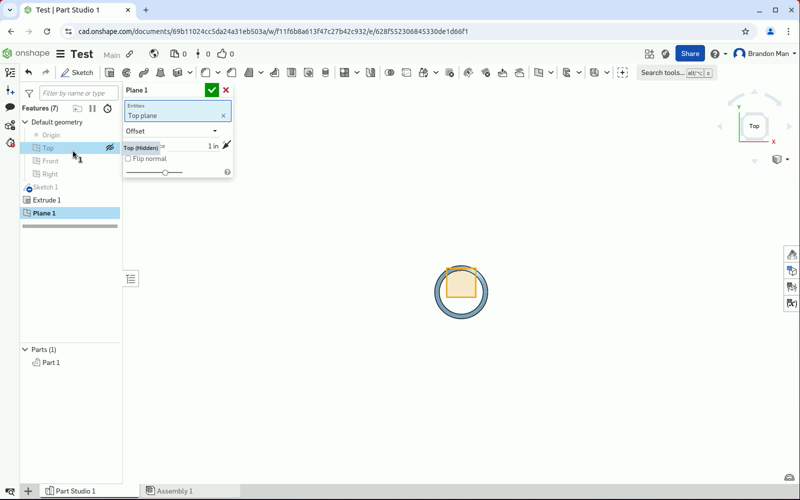
key(tab, 2)
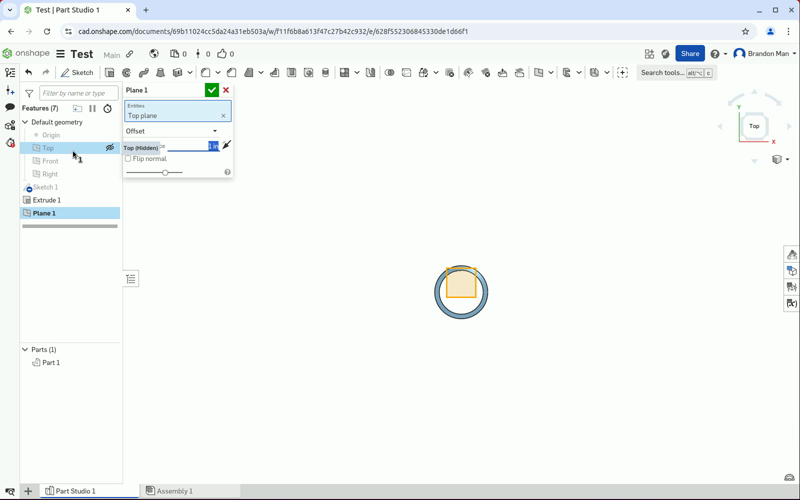
text(8.904)
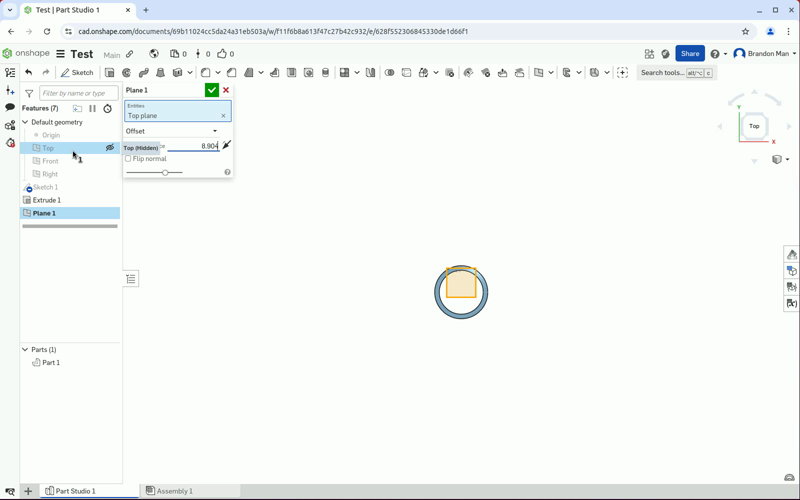
key(enter, 2)
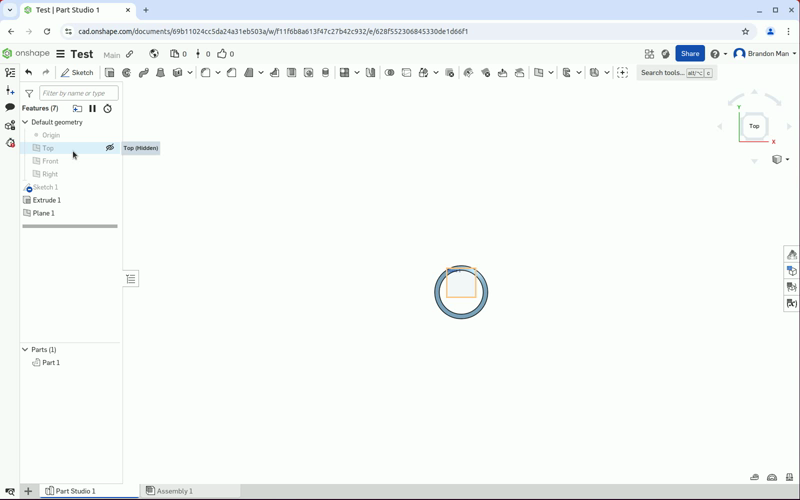
key(shift+s)
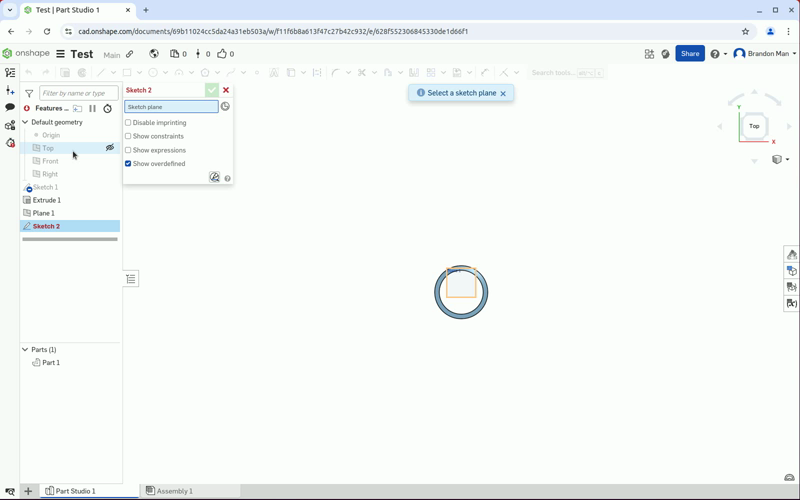
mouse_move(73, 215)
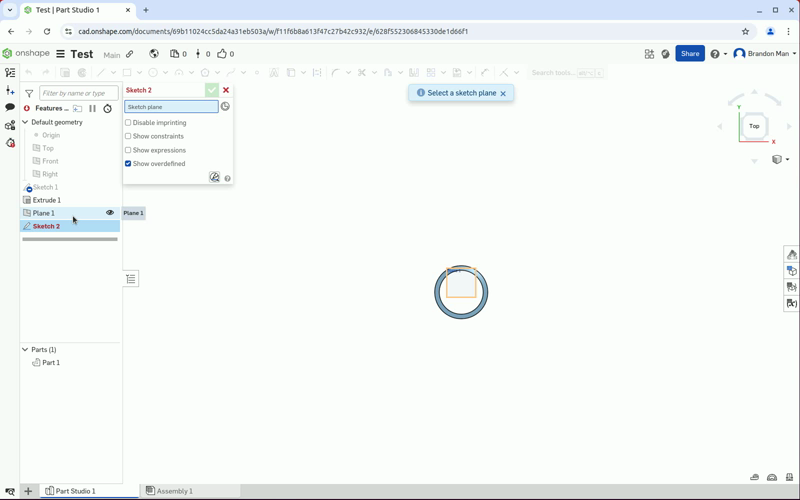
click(73, 215)
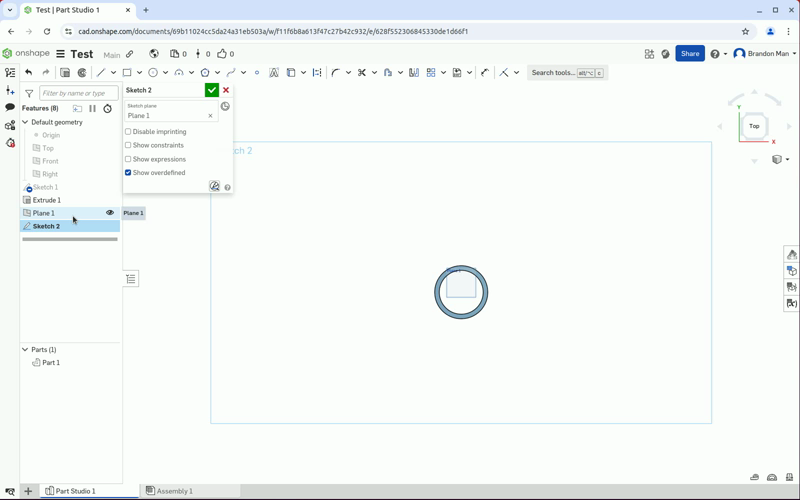
mouse_move(73, 352)
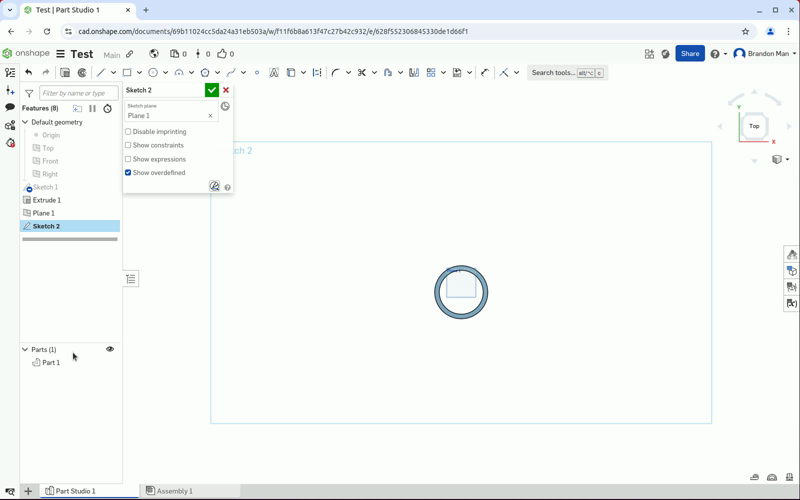
key(y)
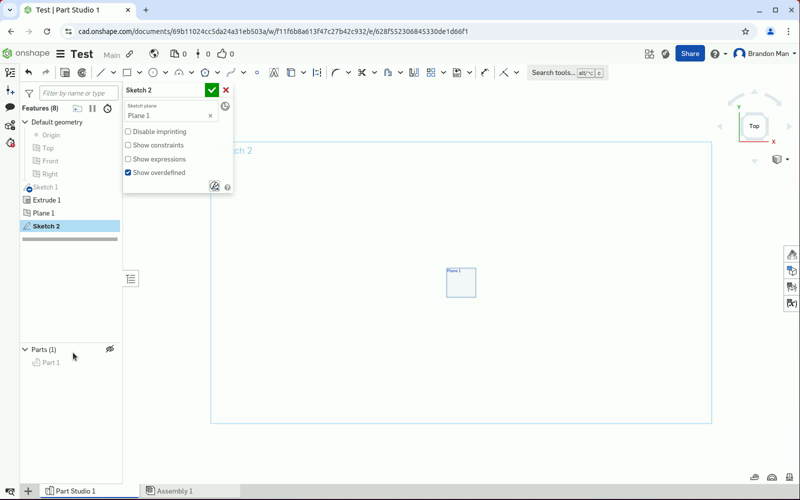
key(a)
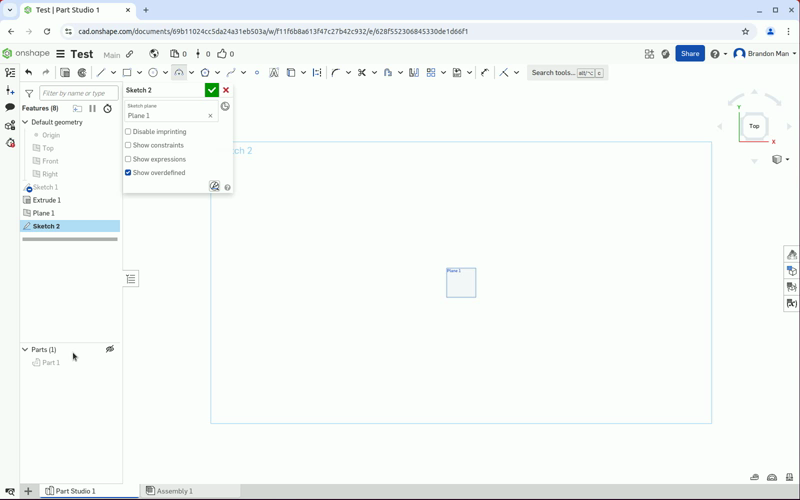
key_down(shift)
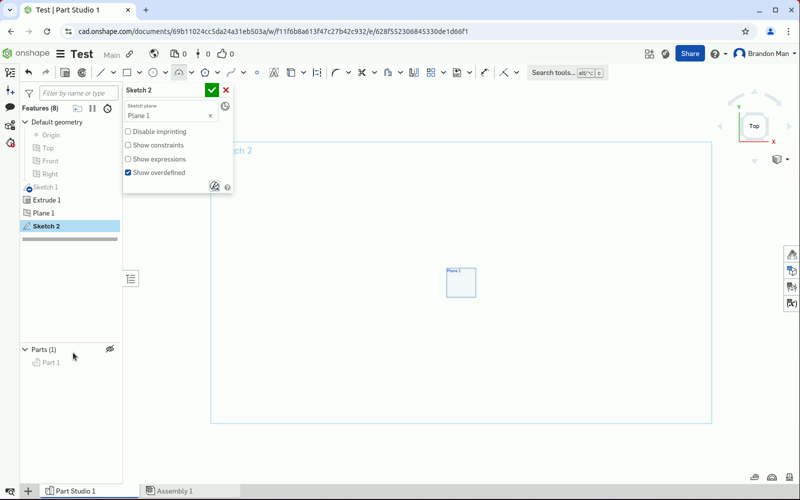
mouse_move(434, 292)
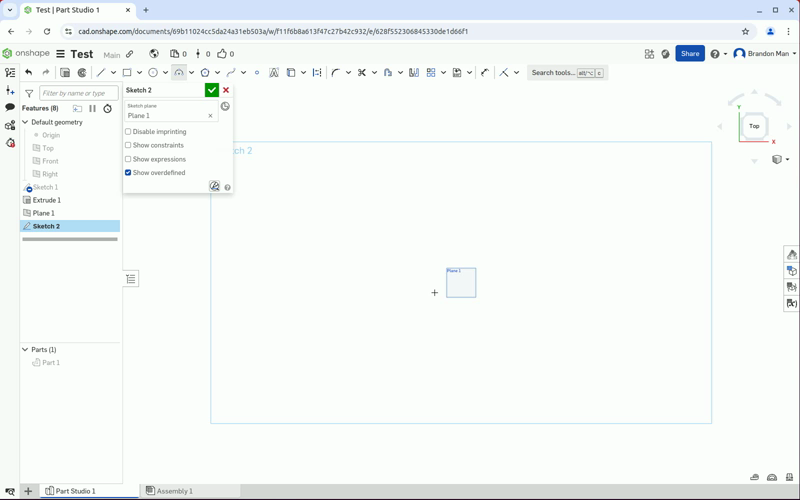
click(434, 292)
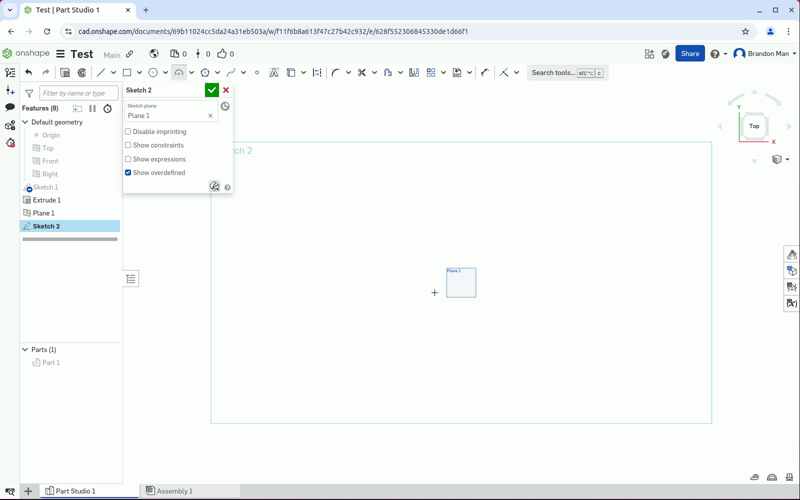
key_up(shift)
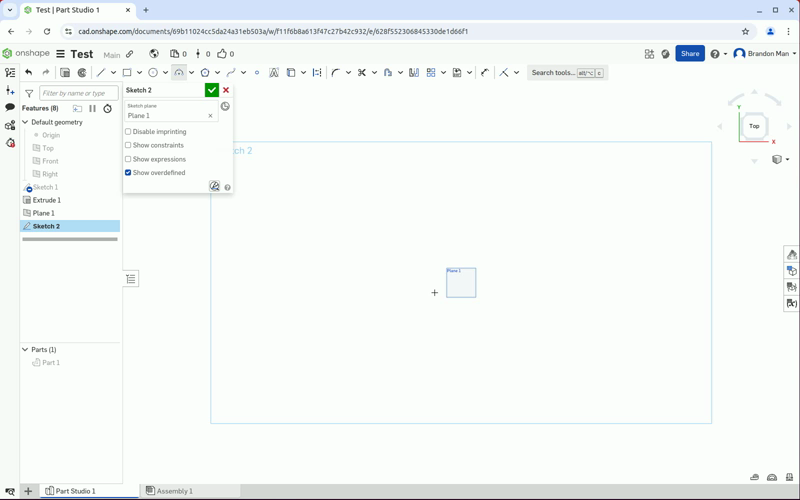
key_down(shift)
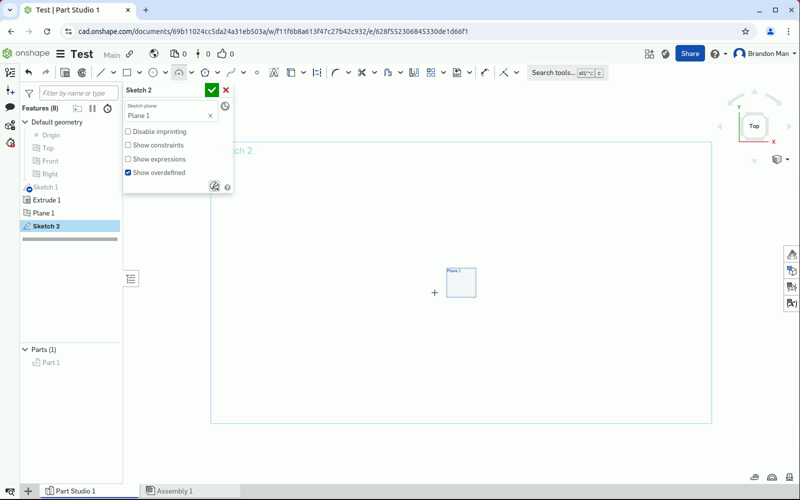
mouse_move(461, 265)
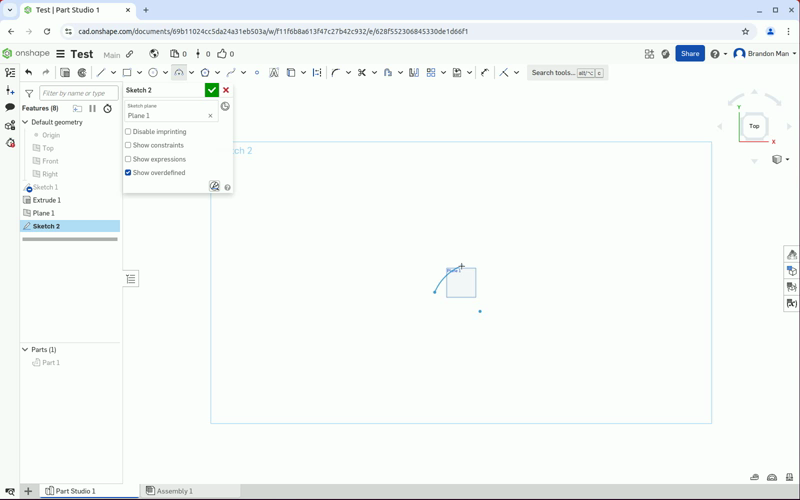
click(461, 265)
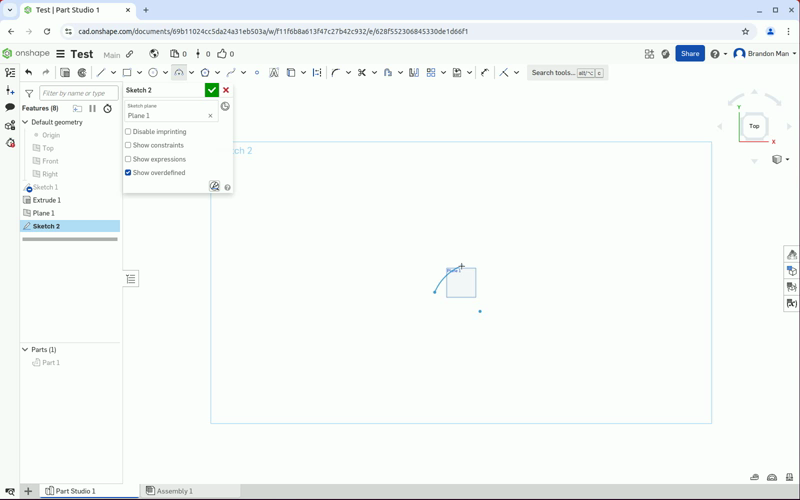
mouse_move(442, 273)
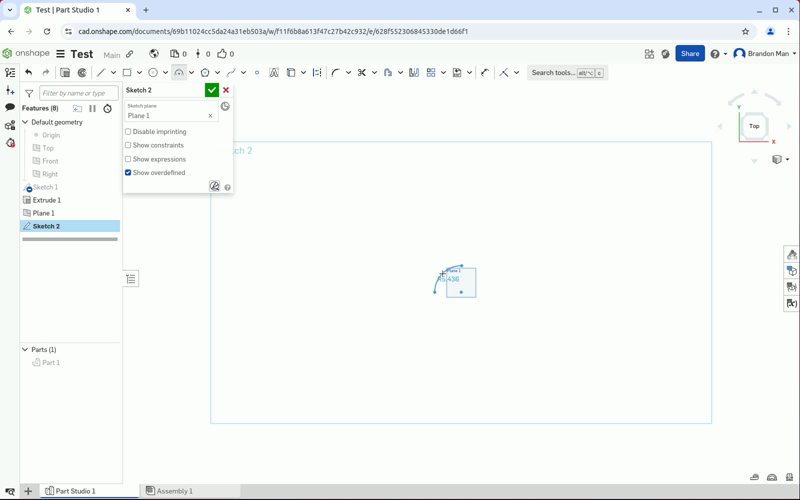
click(442, 273)
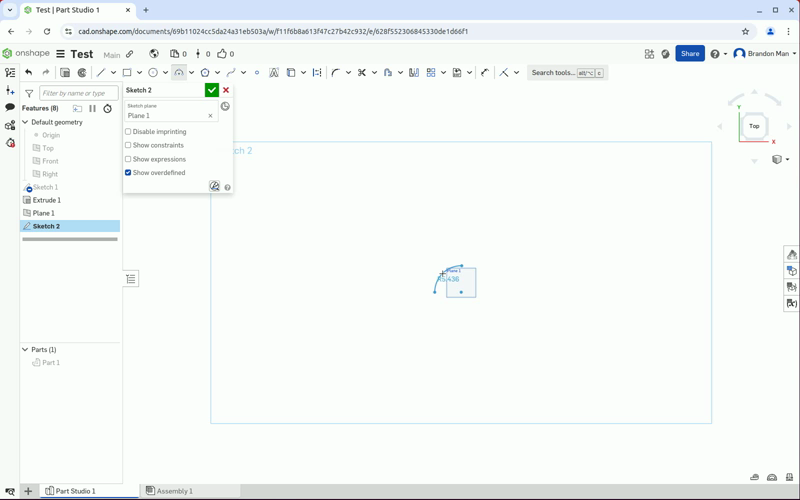
key_up(shift)
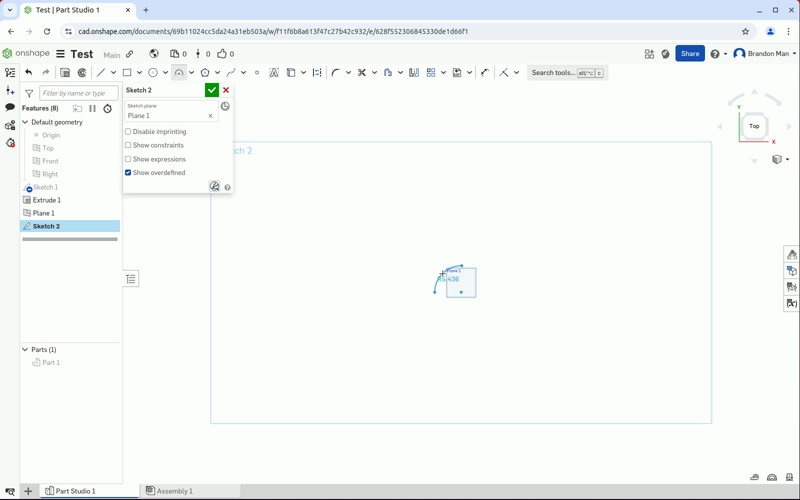
key(esc)
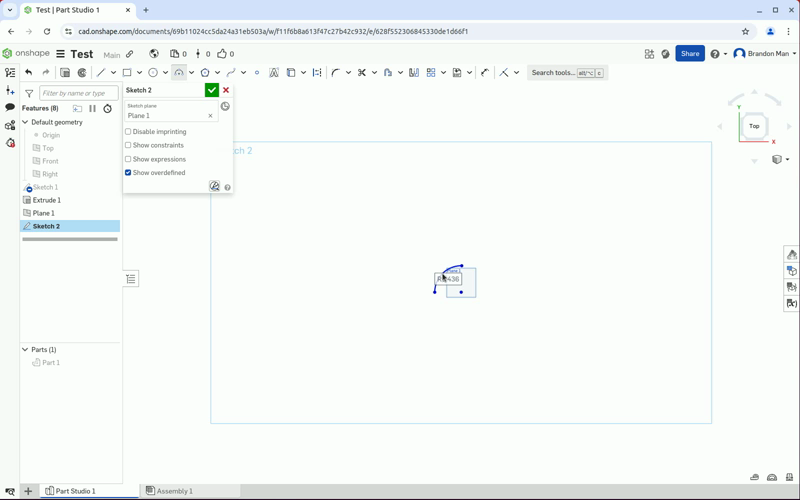
key(l)
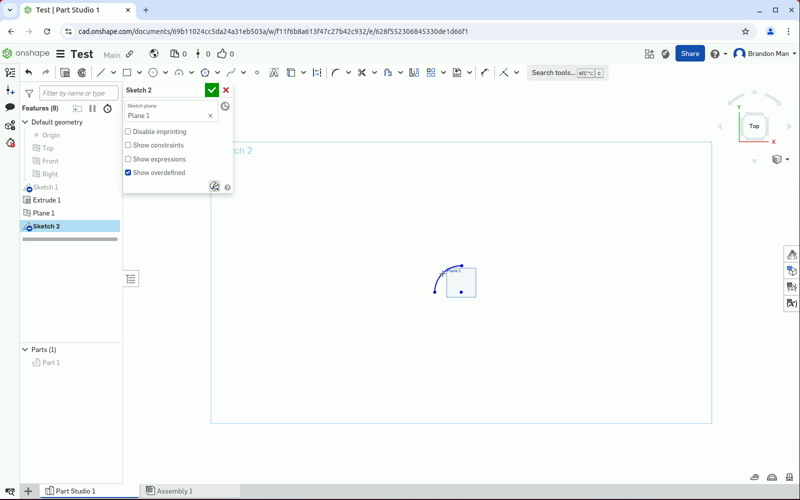
mouse_move(461, 265)
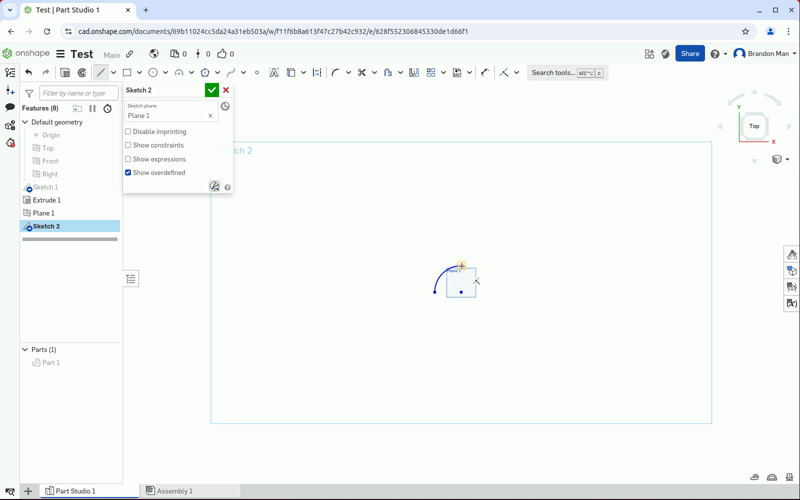
click(461, 265)
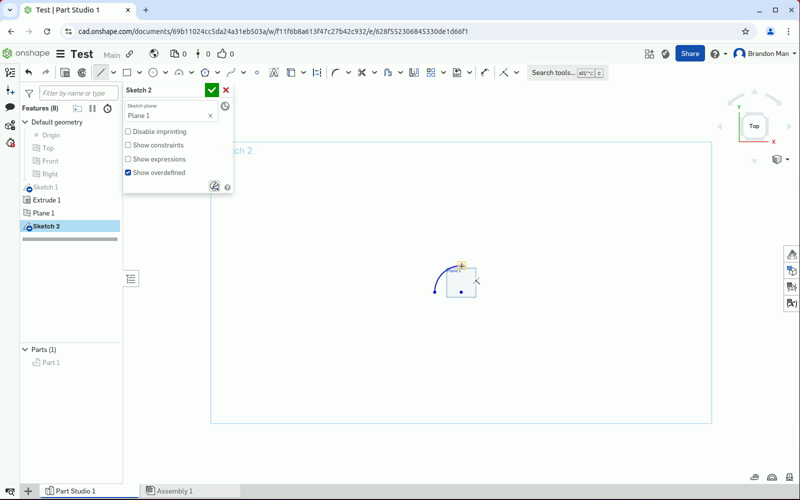
key_down(shift)
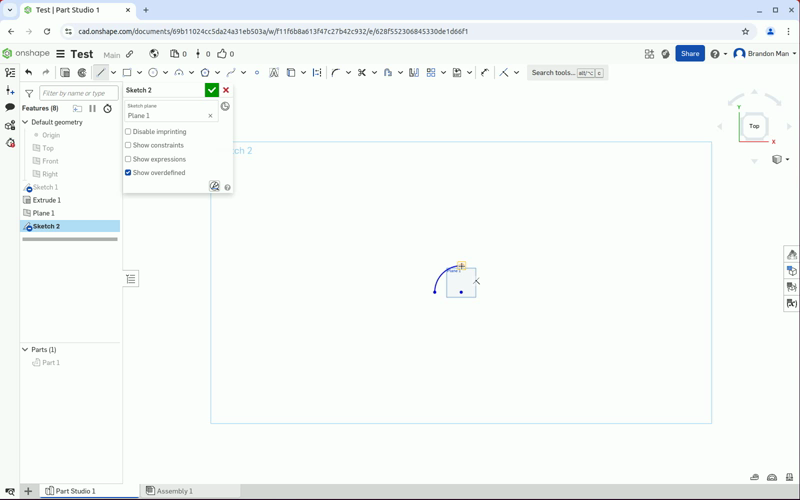
mouse_move(491, 265)
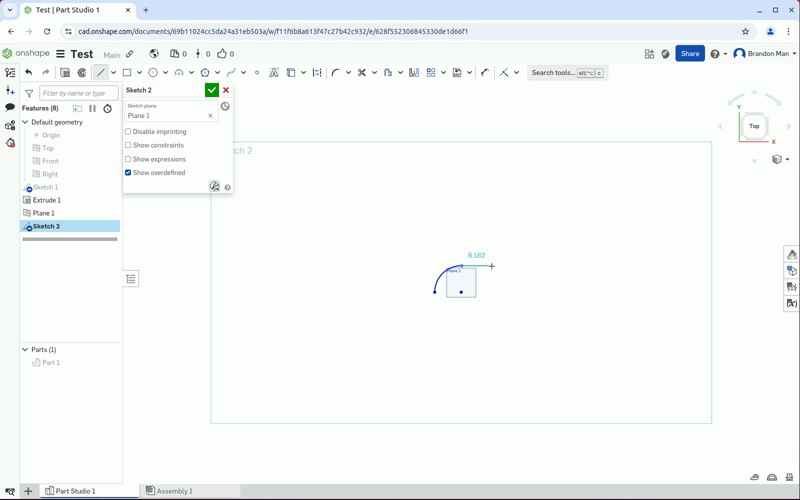
mouse_move(434, 265)
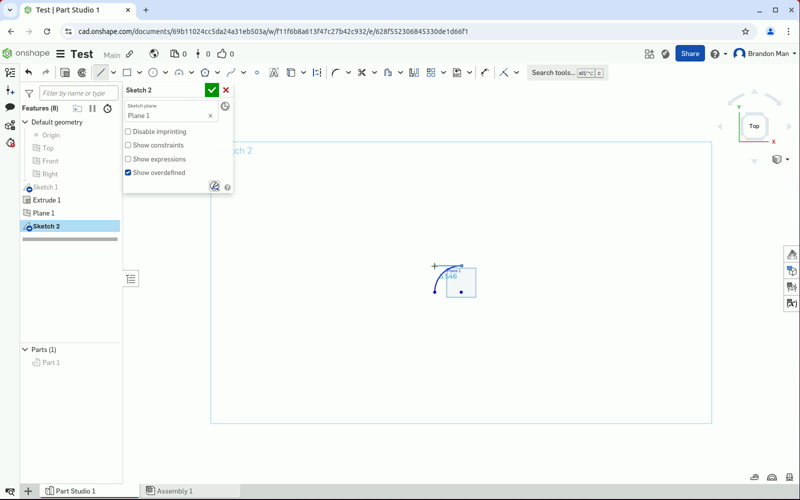
click(434, 265)
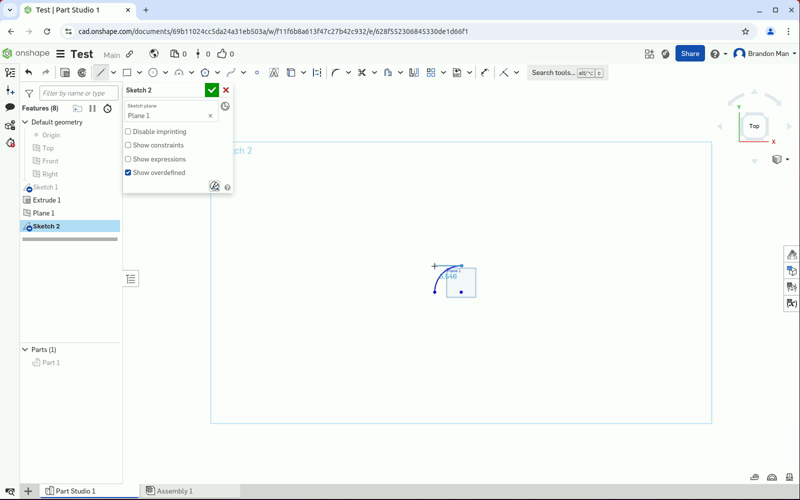
key_up(shift)
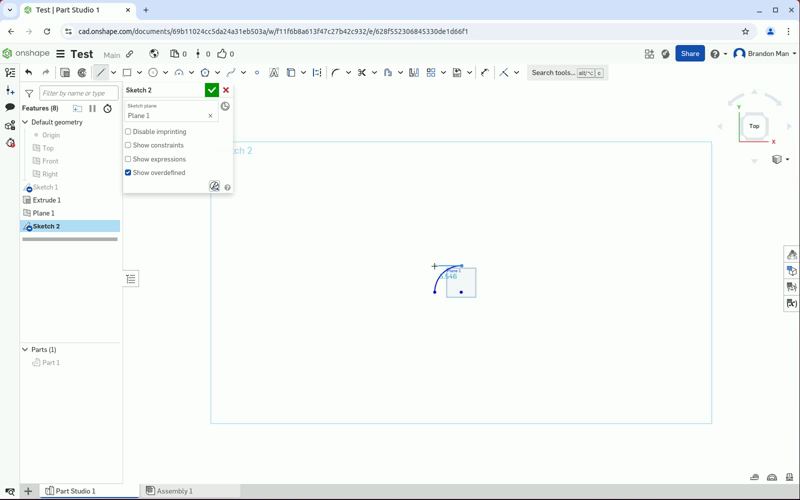
mouse_move(464, 265)
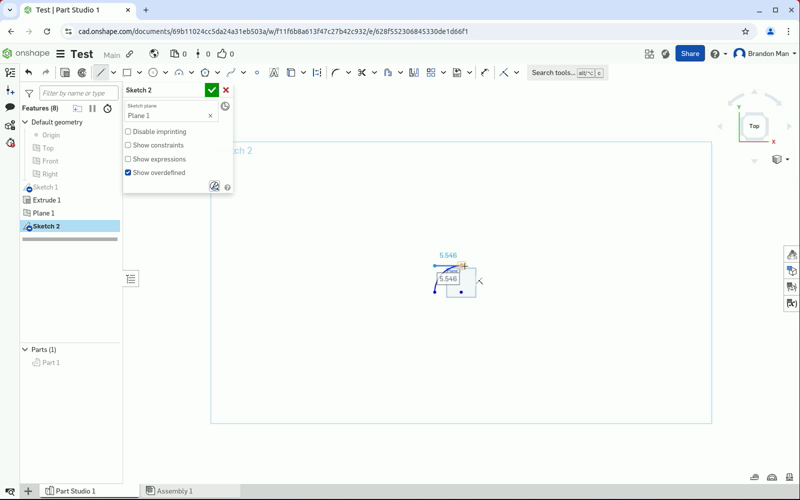
key_down(shift)
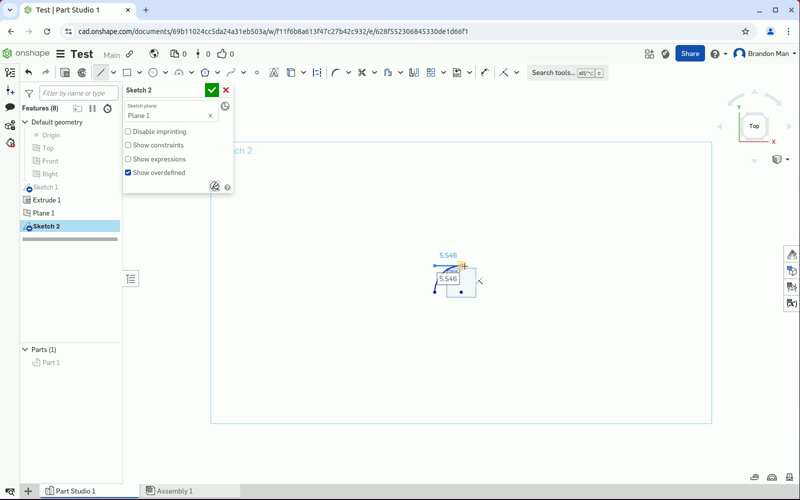
mouse_move(434, 292)
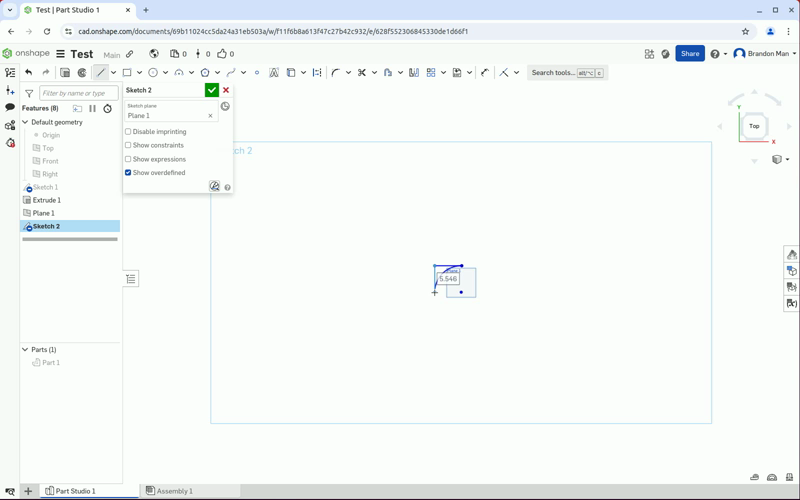
key_up(shift)
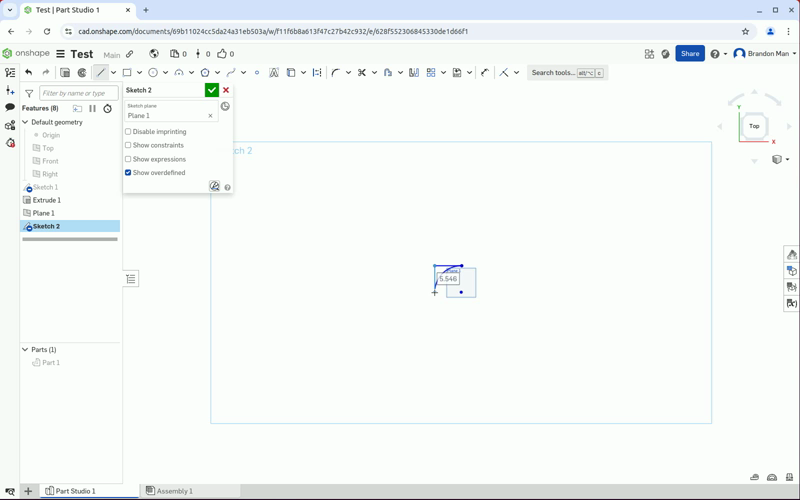
click(434, 292)
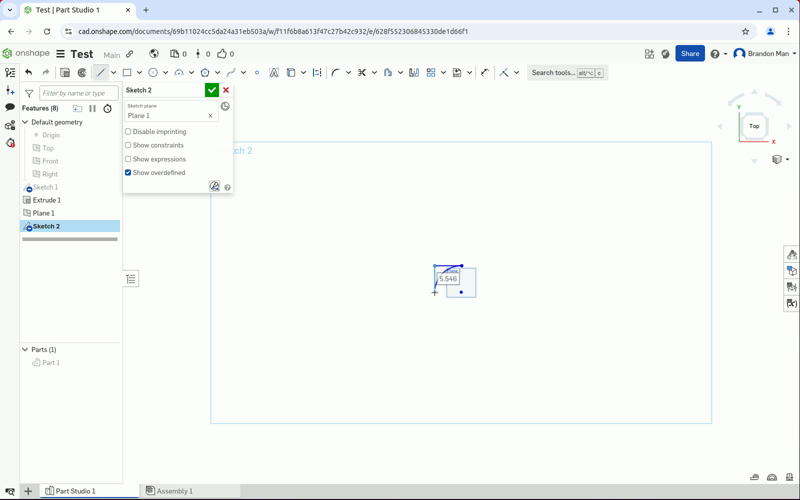
key(esc)
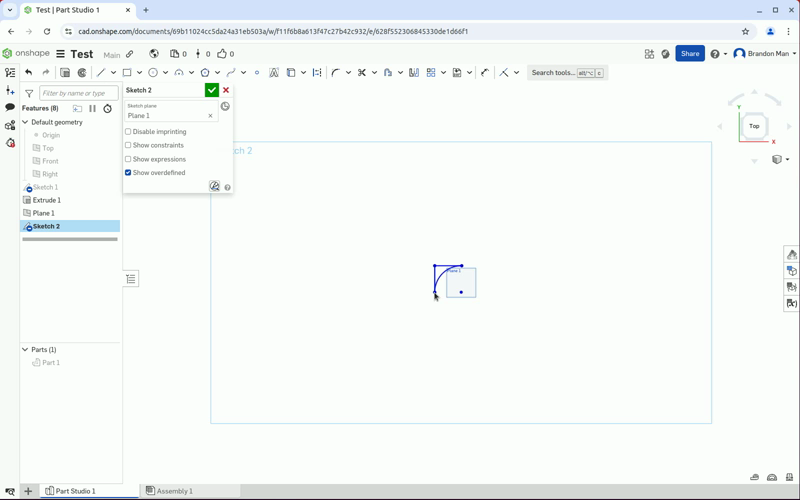
mouse_move(435, 271)
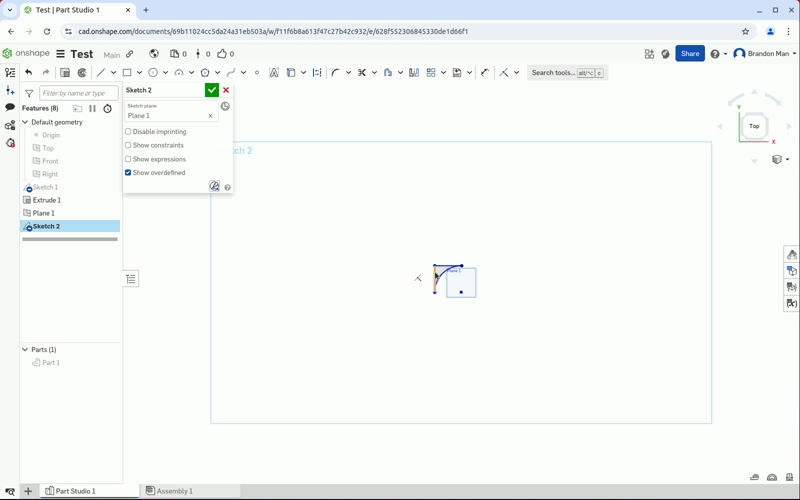
scroll(6)
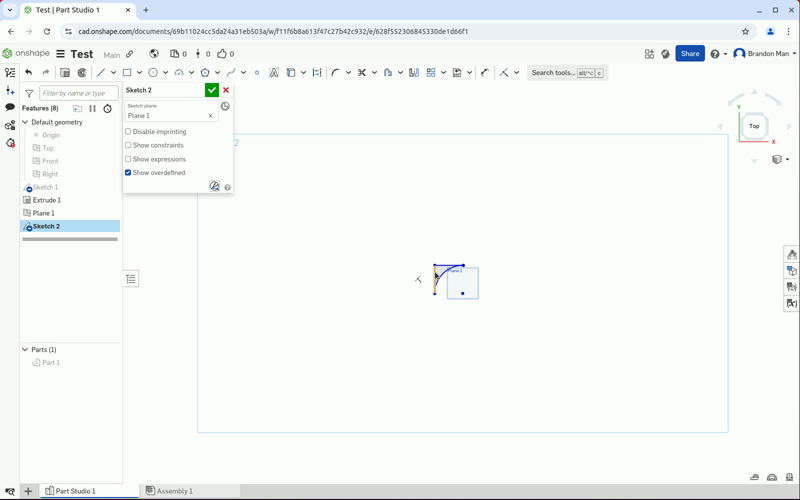
scroll(6)
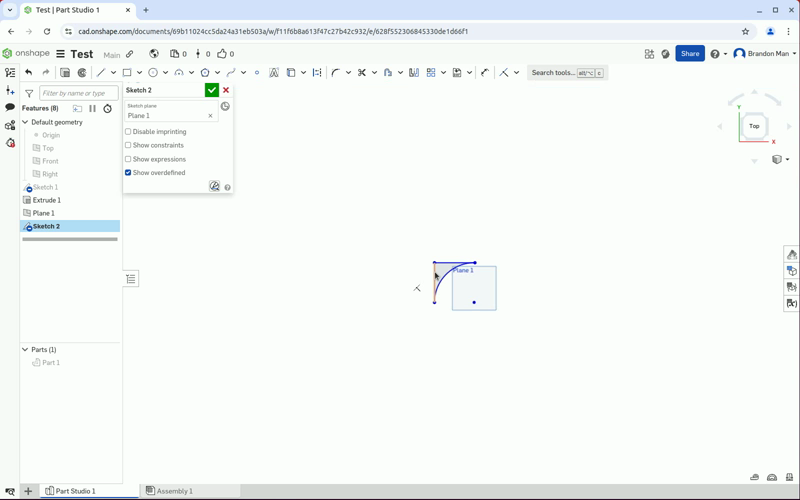
scroll(6)
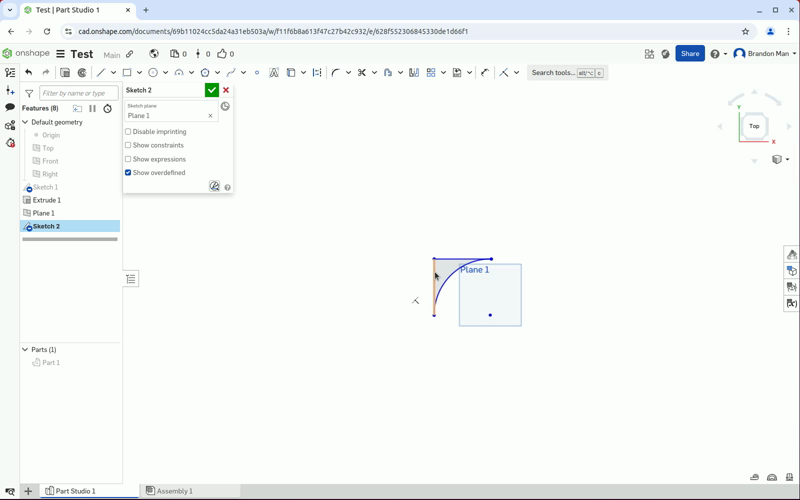
scroll(6)
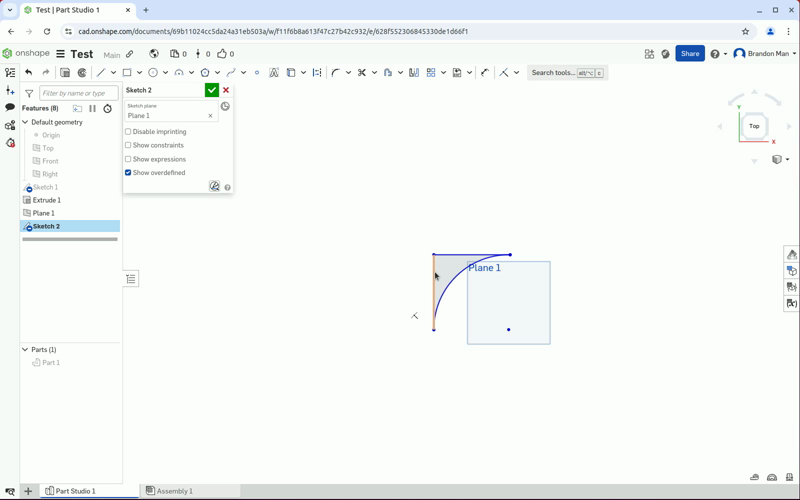
scroll(6)
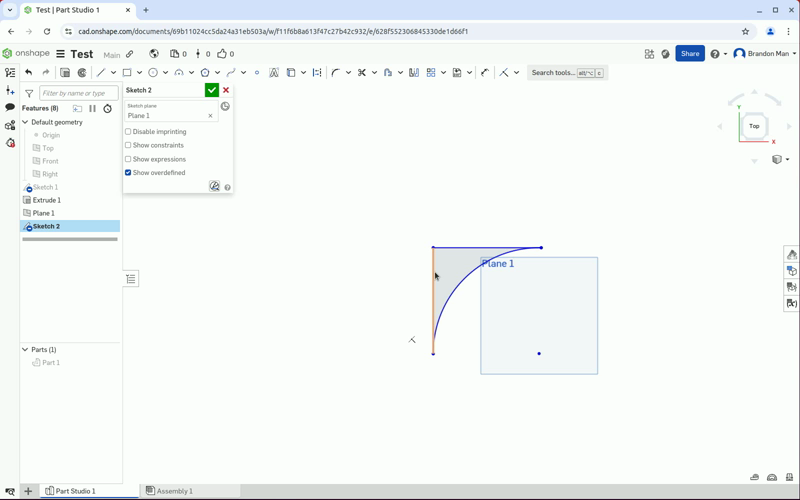
scroll(6)
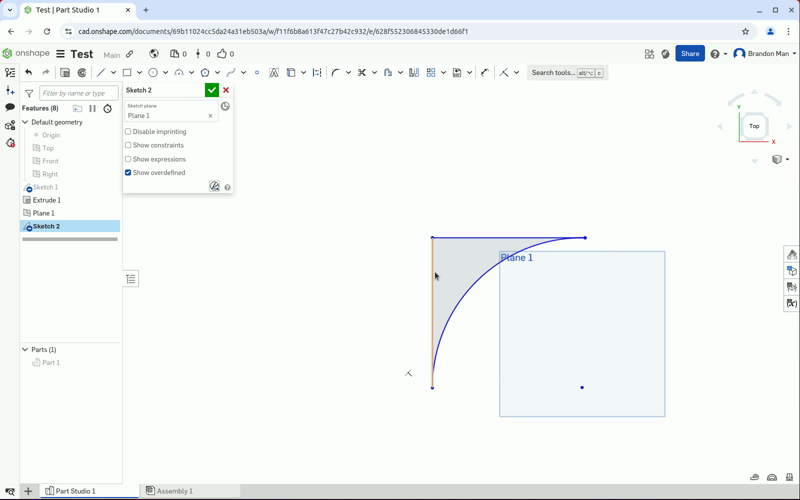
scroll(6)
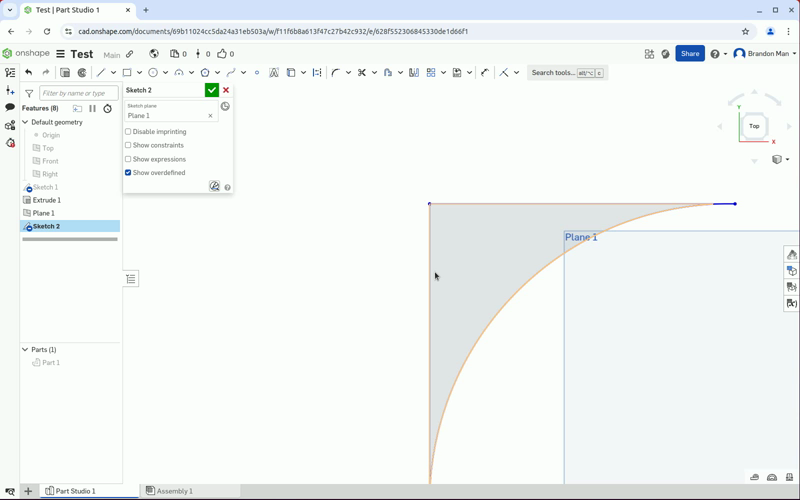
click(435, 271)
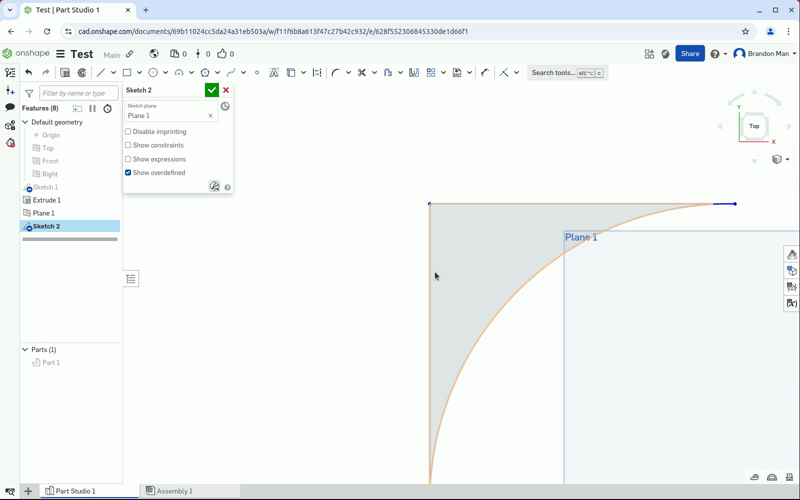
scroll(-6)
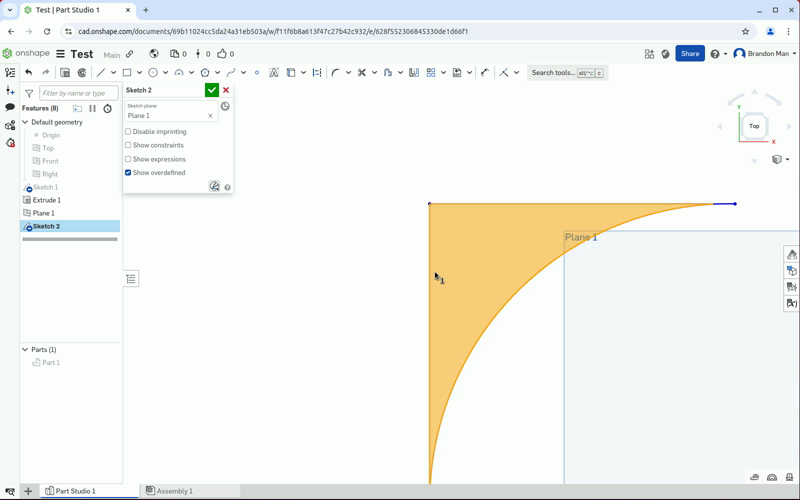
scroll(-6)
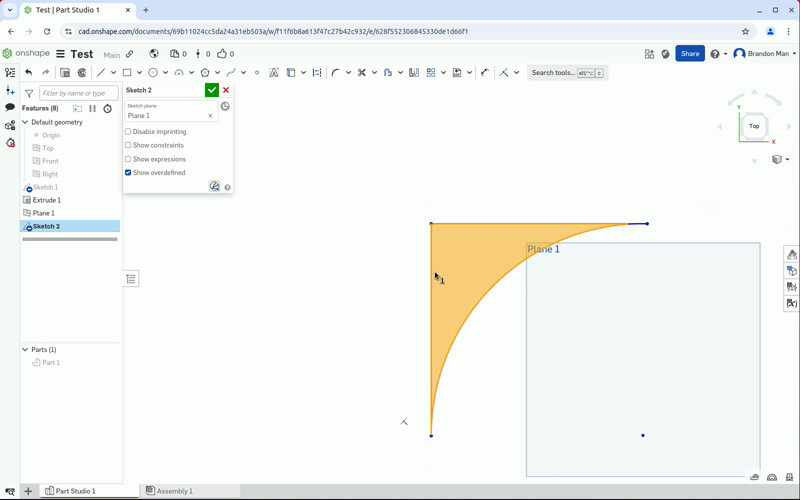
scroll(-6)
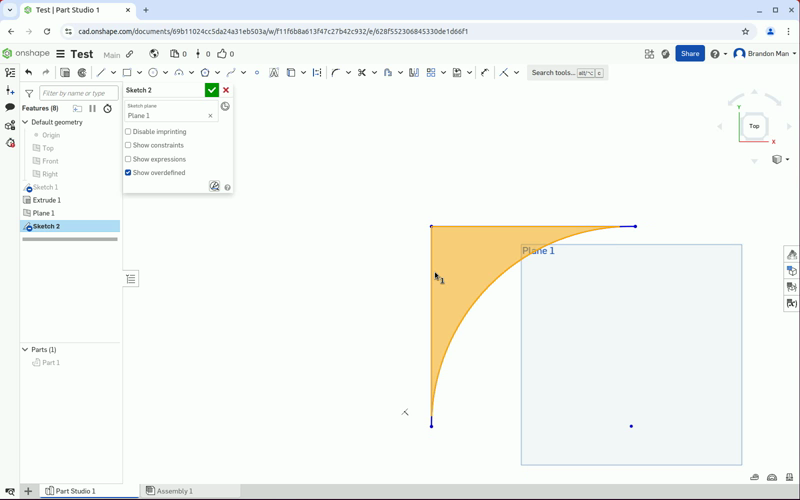
scroll(-6)
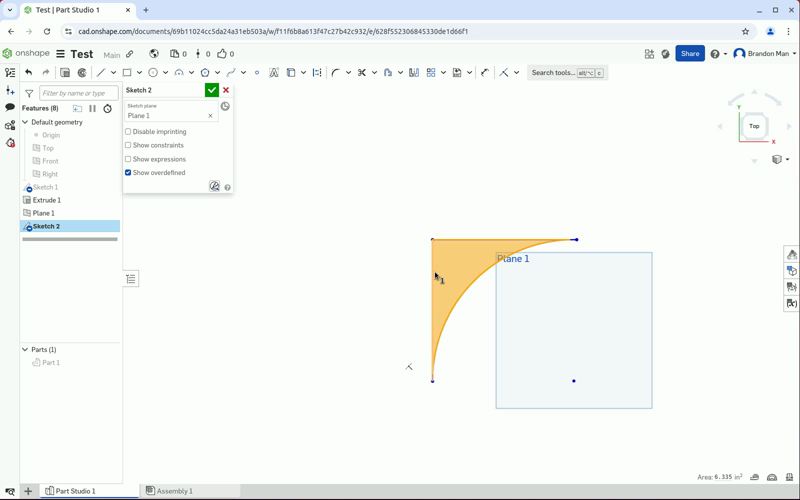
scroll(-6)
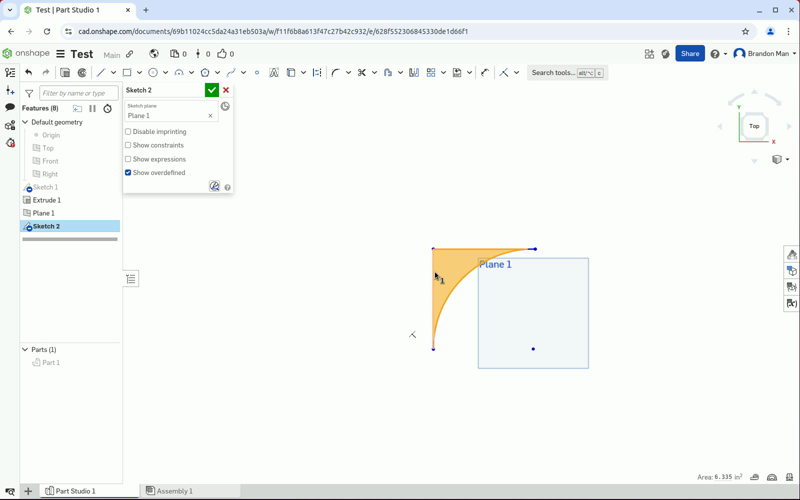
scroll(-6)
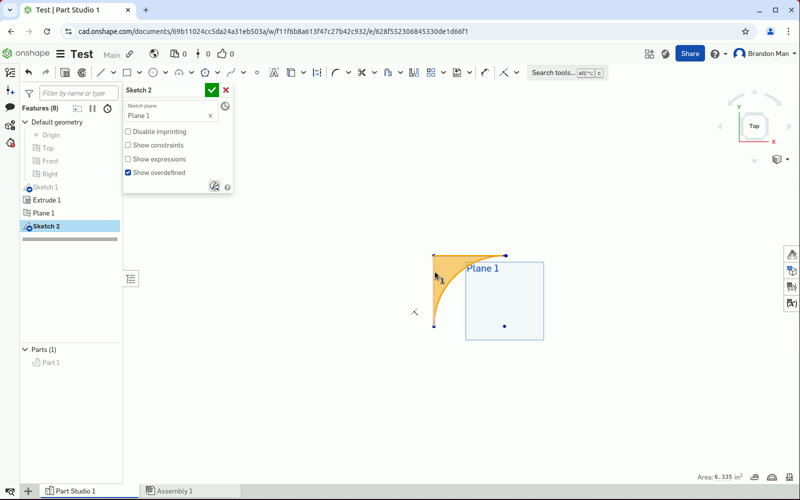
scroll(-6)
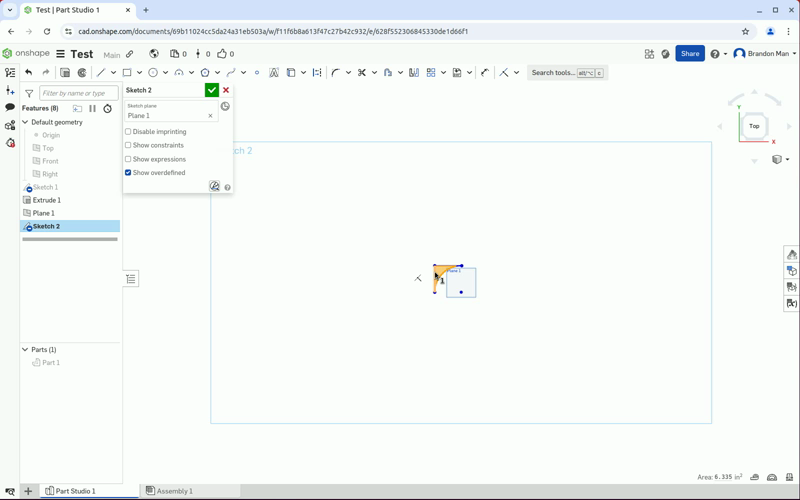
mouse_move(73, 352)
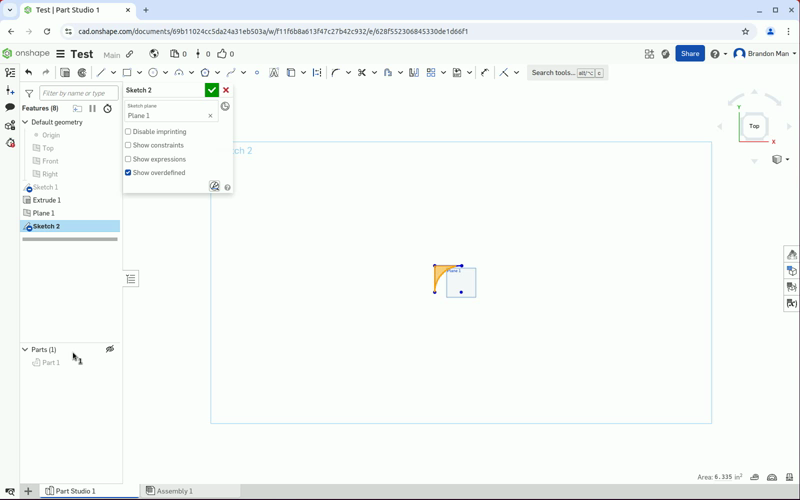
key(shift+y)
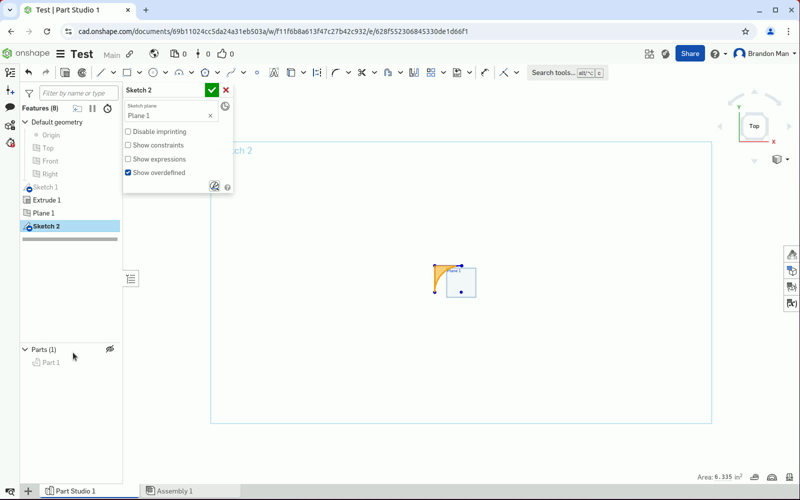
key(shift+e)
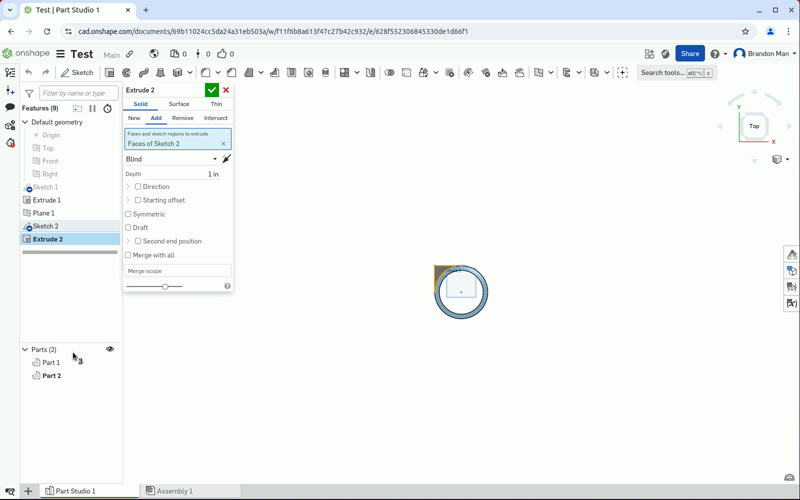
mouse_move(143, 106)
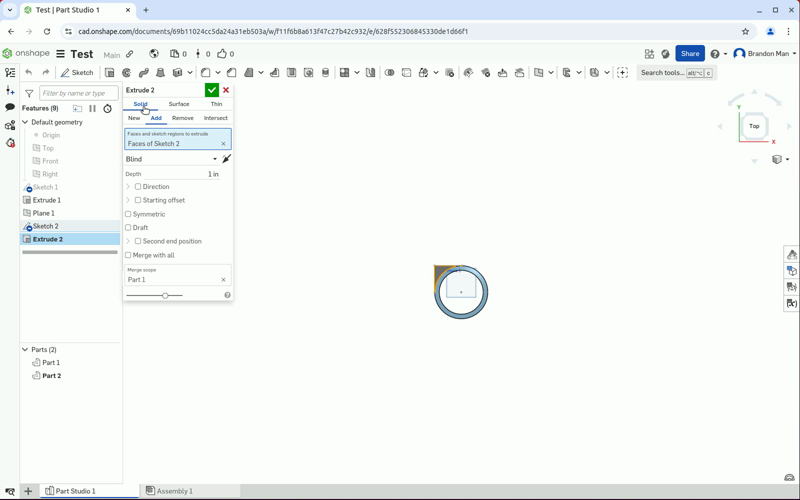
click(143, 106)
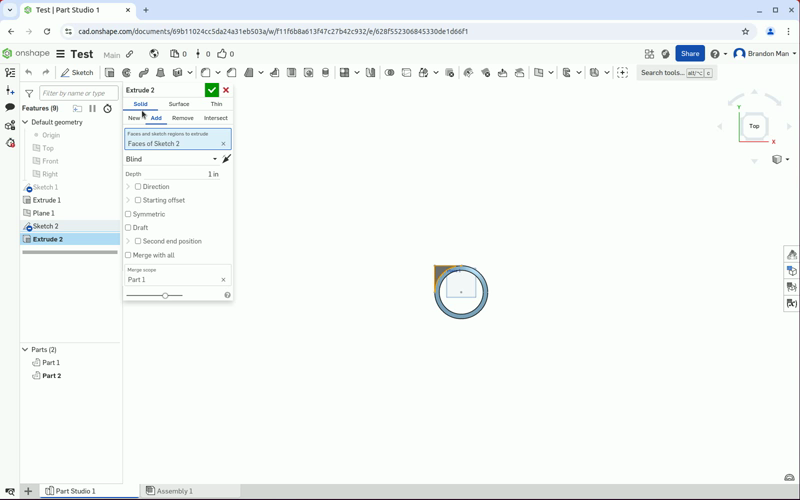
mouse_move(137, 120)
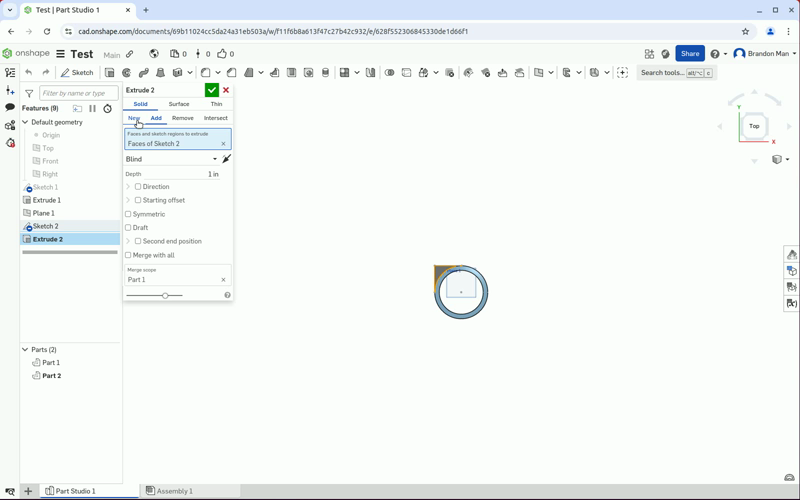
click(137, 120)
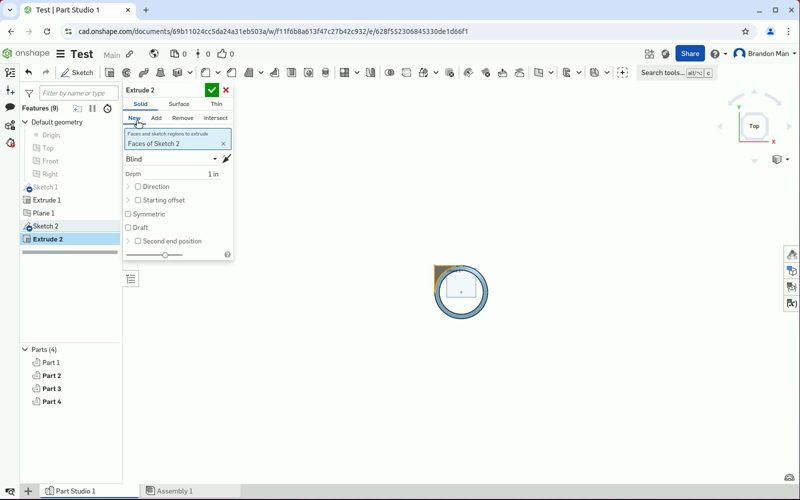
key(tab, 4)
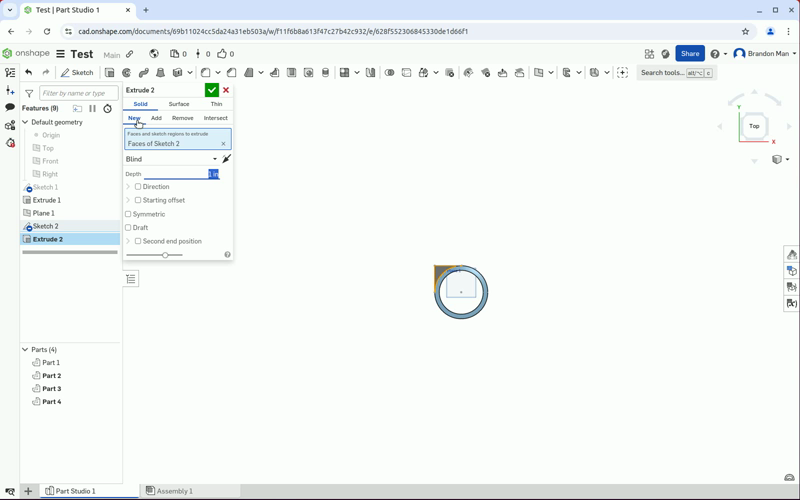
text(-30.811)
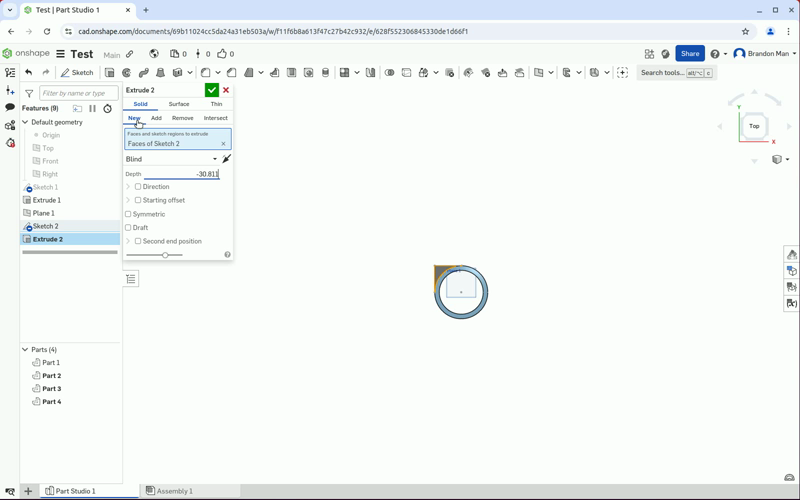
key(enter)
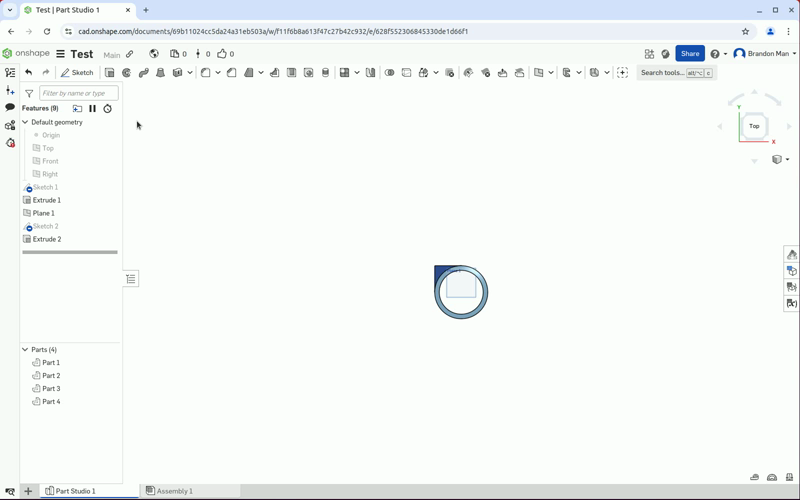
key(shift+h)
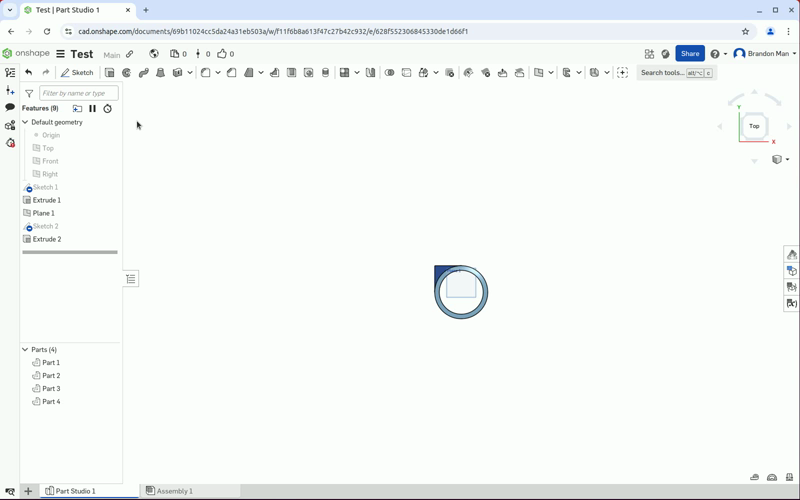
key(shift+h)
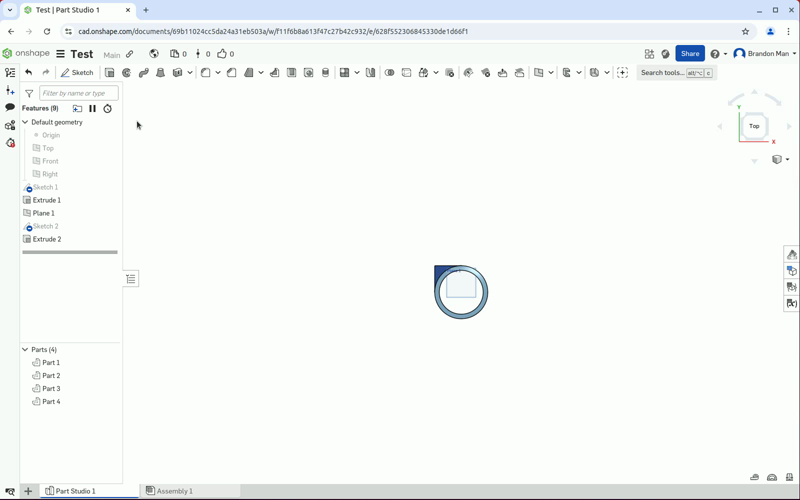
mouse_move(73, 189)
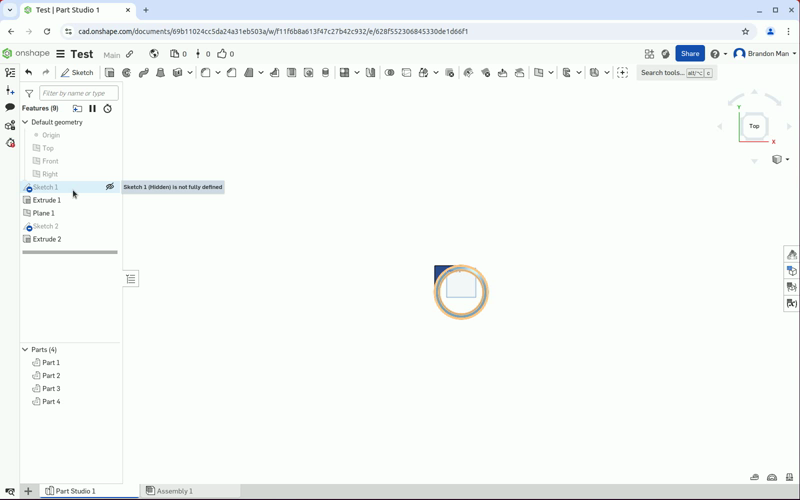
click(73, 189)
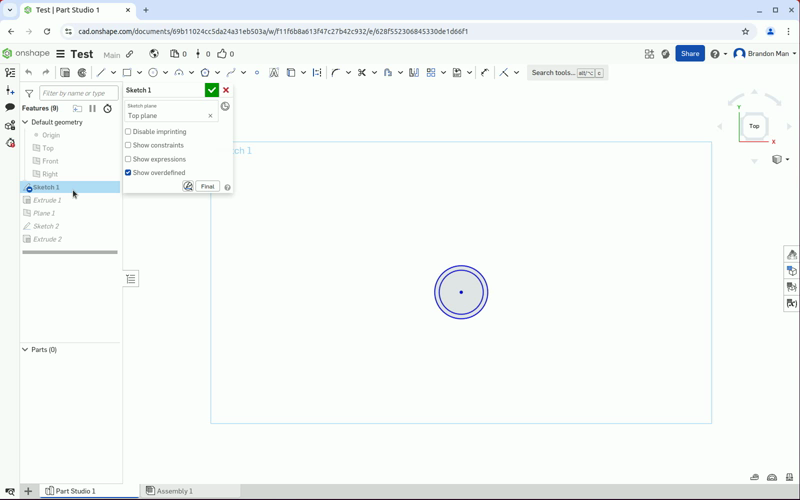
mouse_move(229, 92)
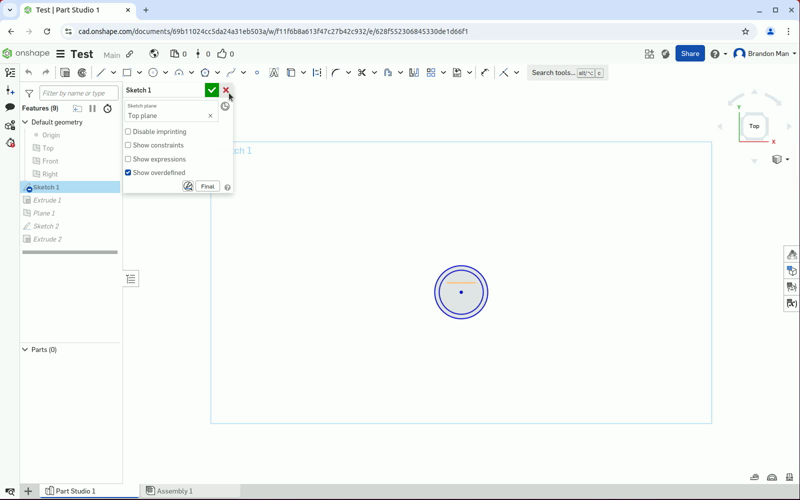
click(229, 92)
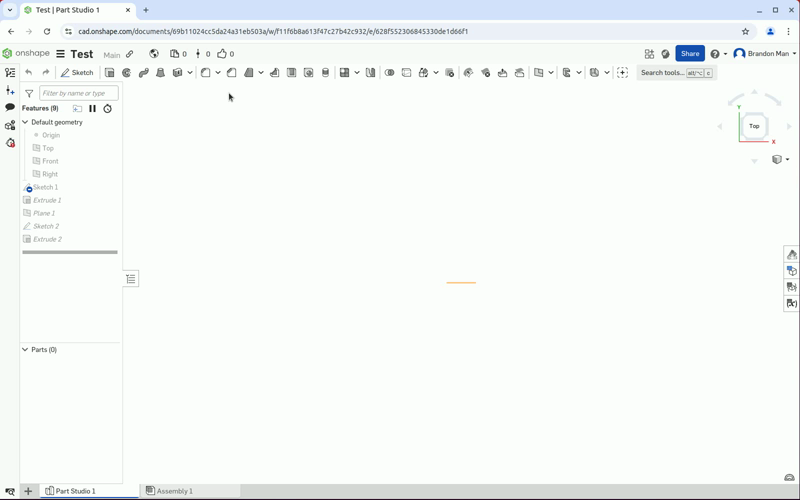
key(shift+s)
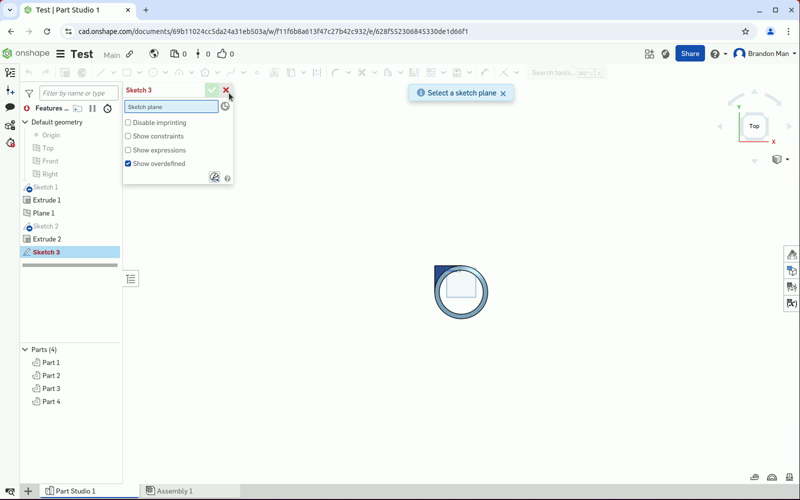
mouse_move(73, 215)
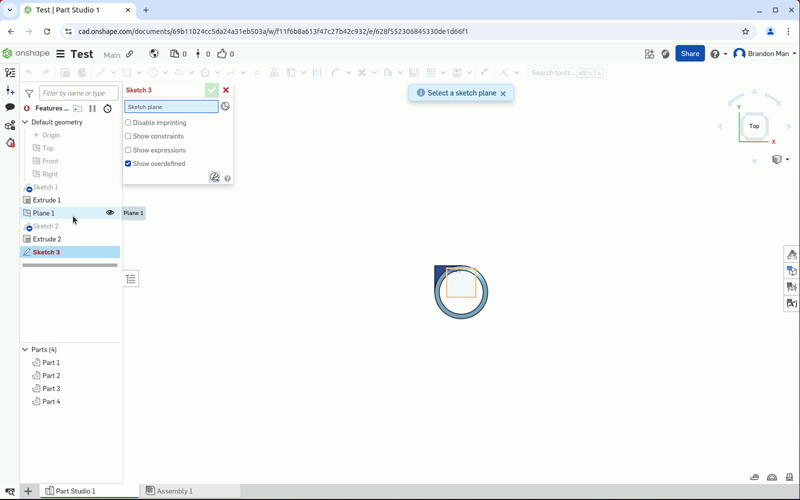
click(73, 215)
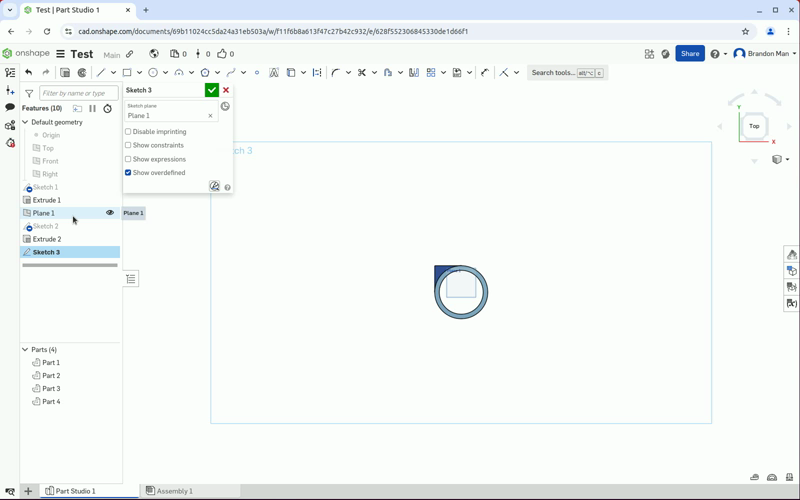
mouse_move(73, 352)
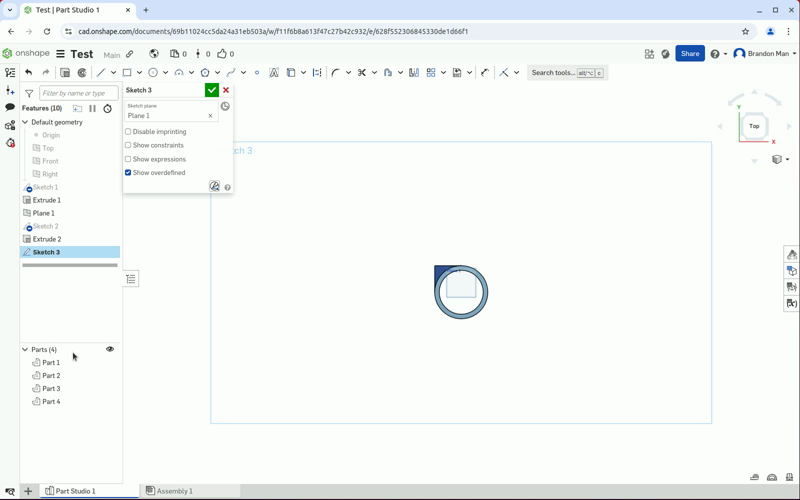
key(y)
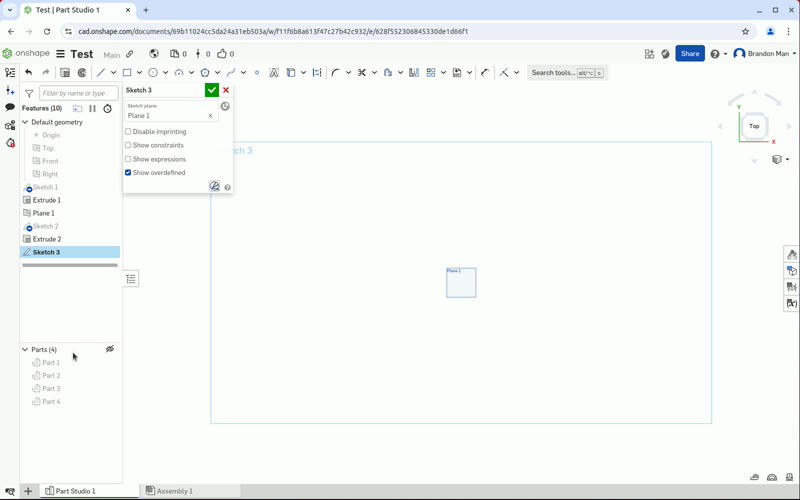
key(l)
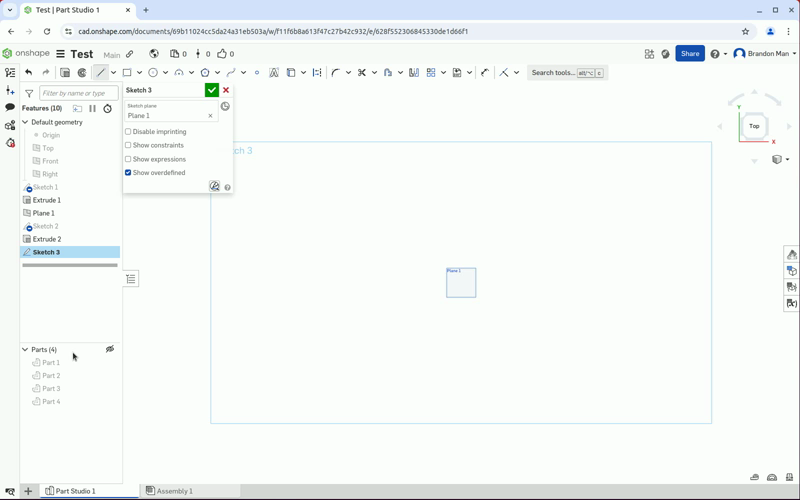
key_down(shift)
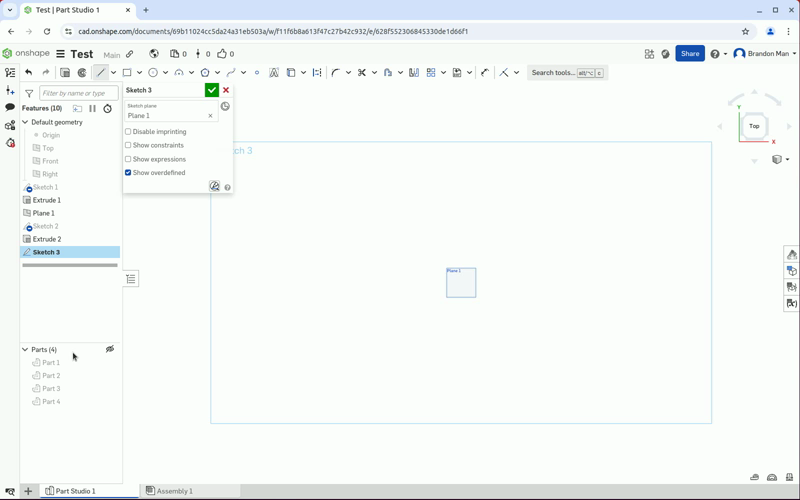
mouse_move(434, 266)
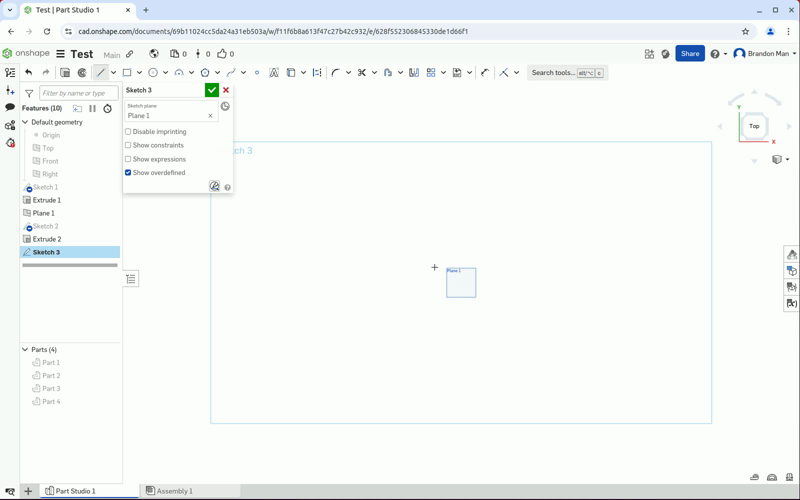
click(434, 266)
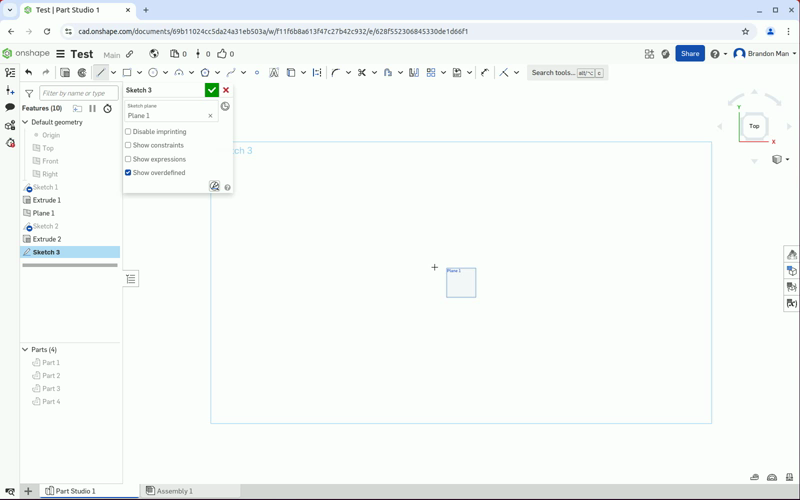
key_up(shift)
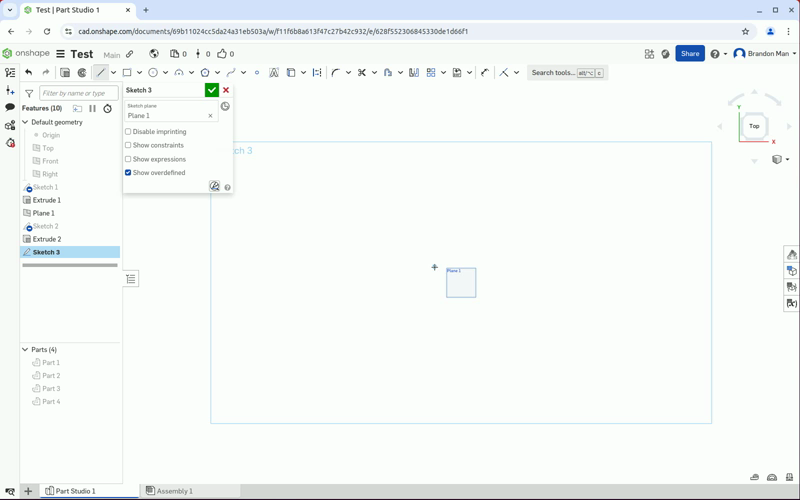
key_down(shift)
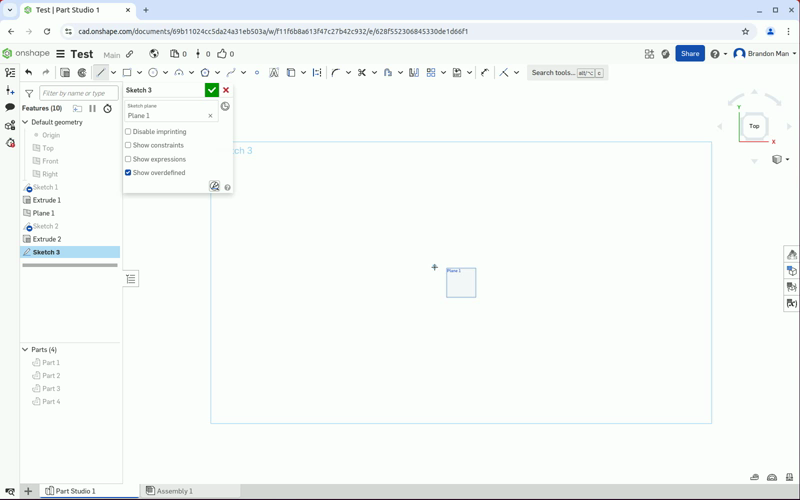
mouse_move(464, 266)
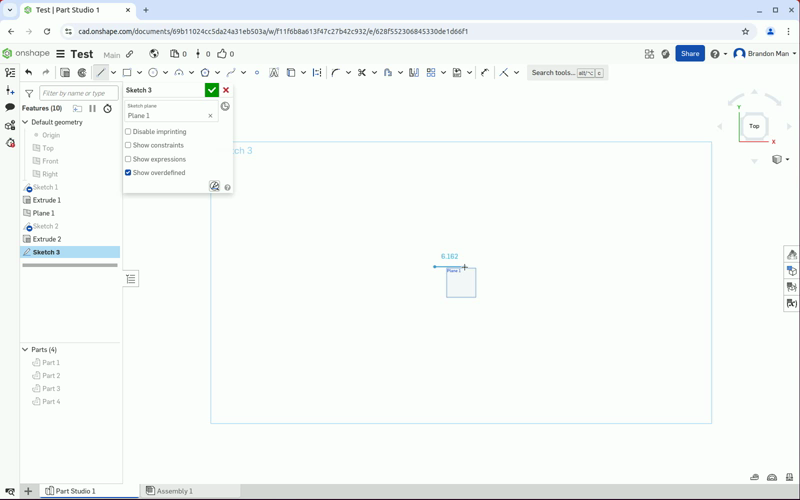
mouse_move(460, 266)
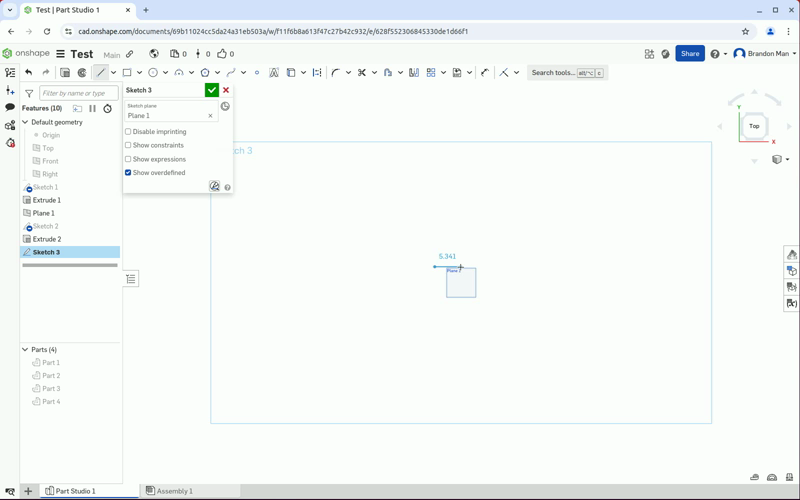
click(460, 266)
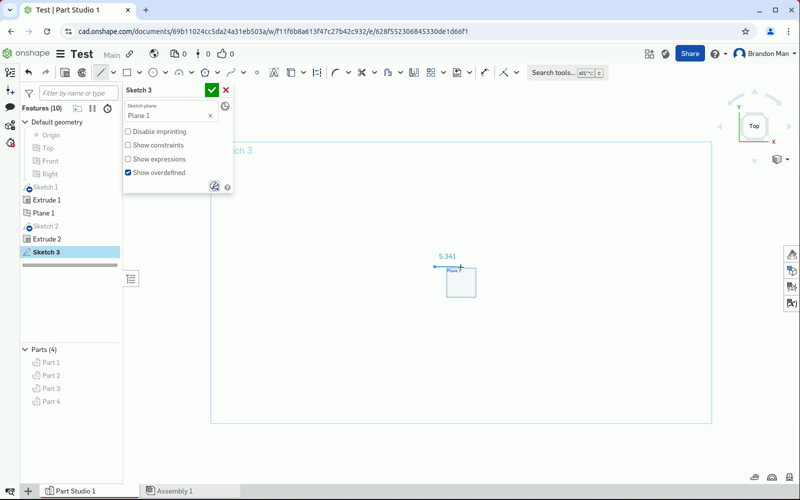
key_up(shift)
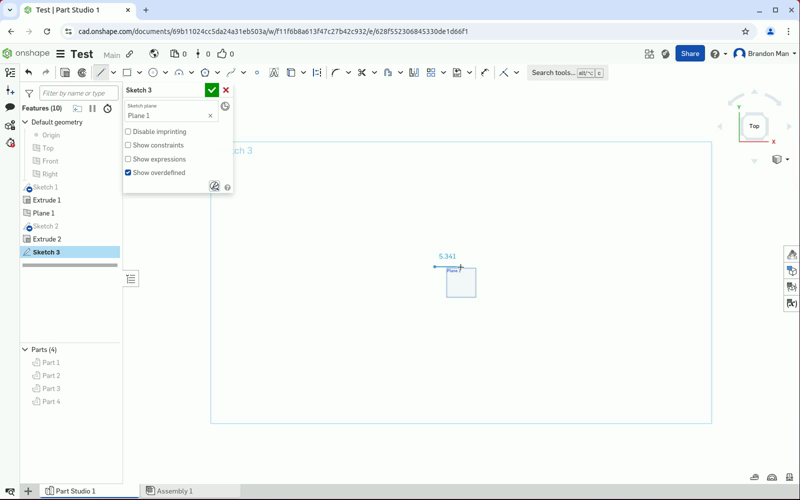
key_down(shift)
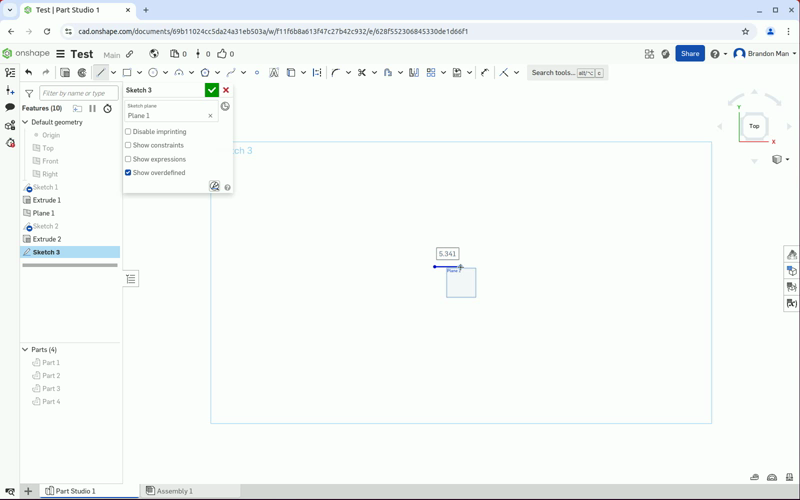
mouse_move(490, 266)
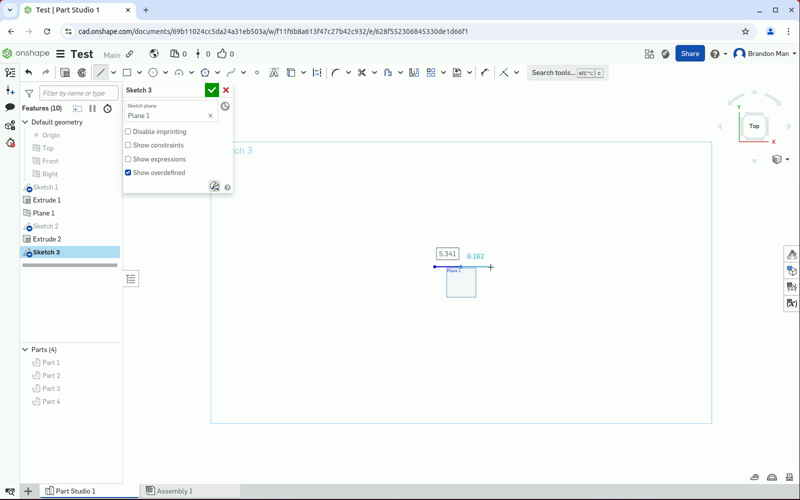
mouse_move(486, 266)
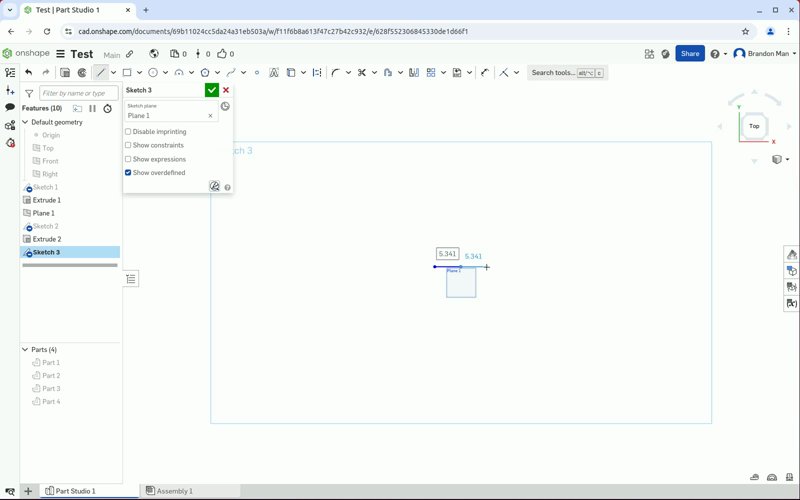
click(486, 266)
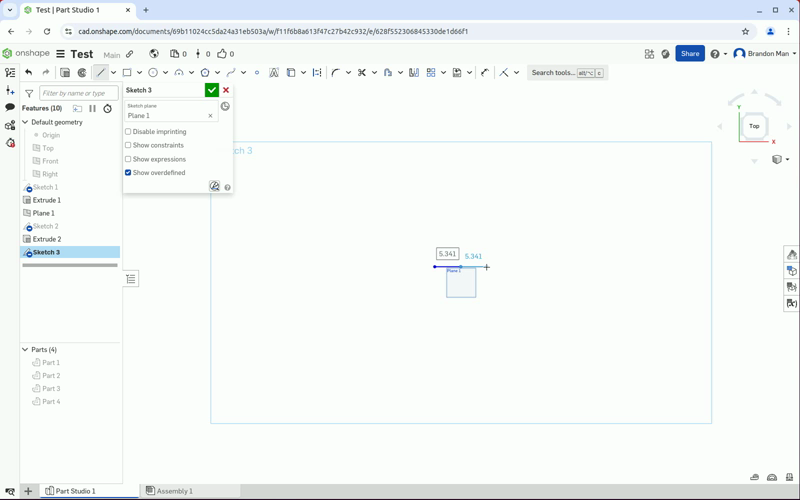
key_up(shift)
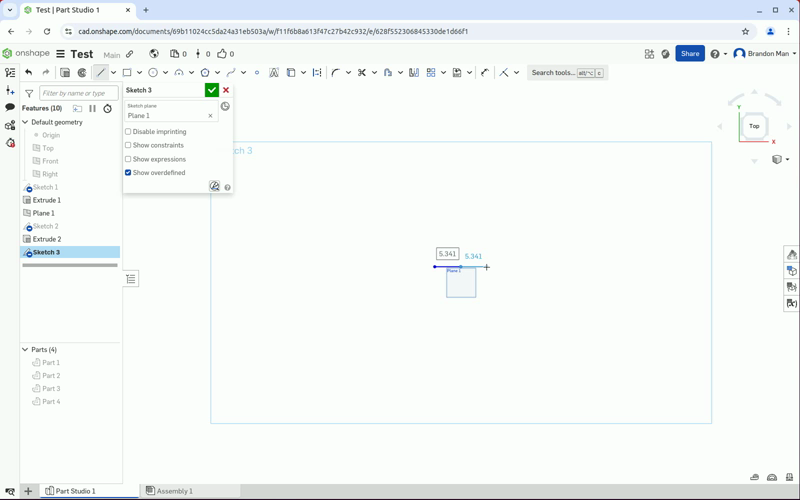
key_down(shift)
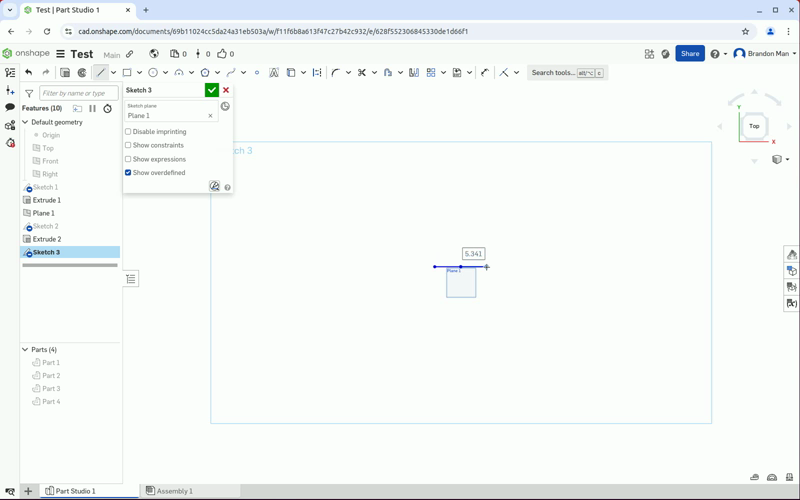
mouse_move(516, 266)
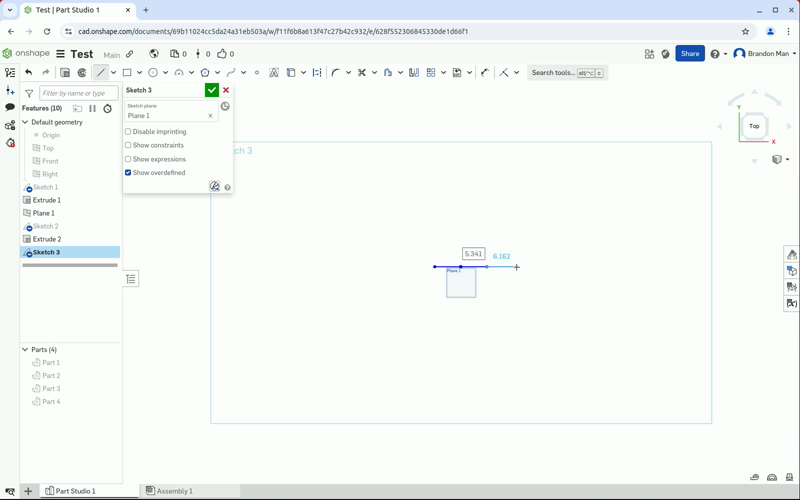
mouse_move(487, 266)
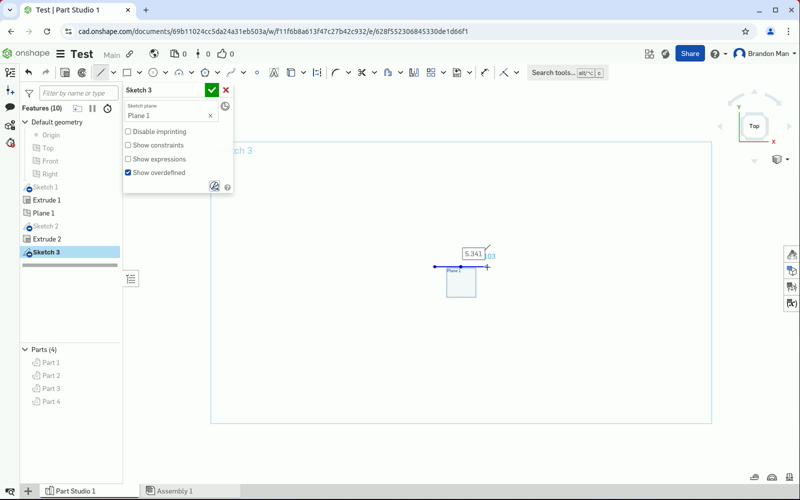
scroll(6)
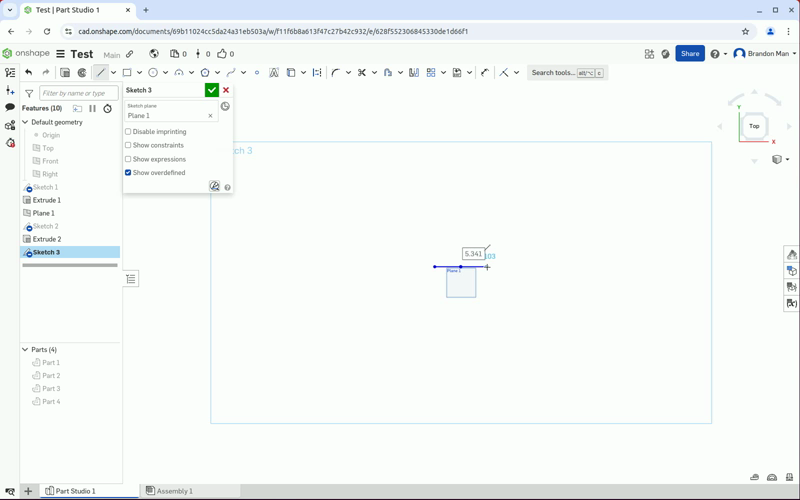
scroll(6)
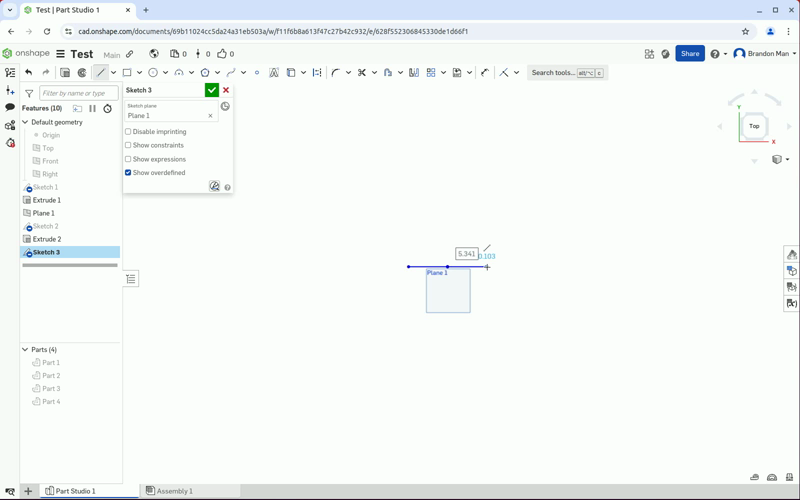
scroll(6)
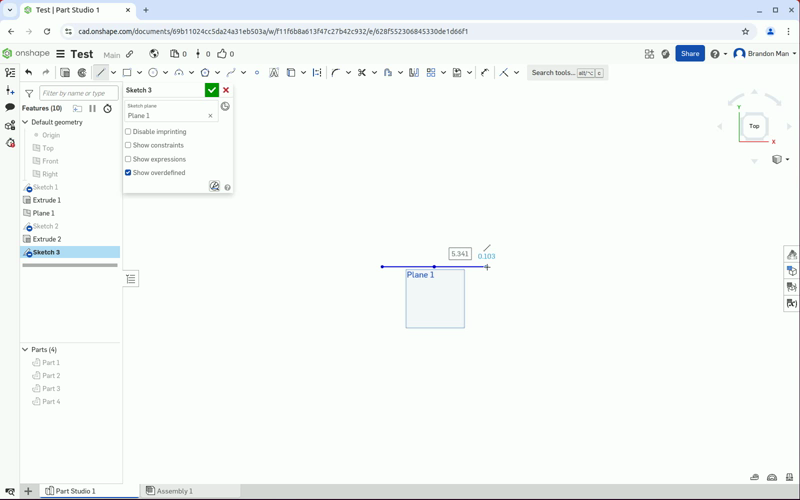
scroll(6)
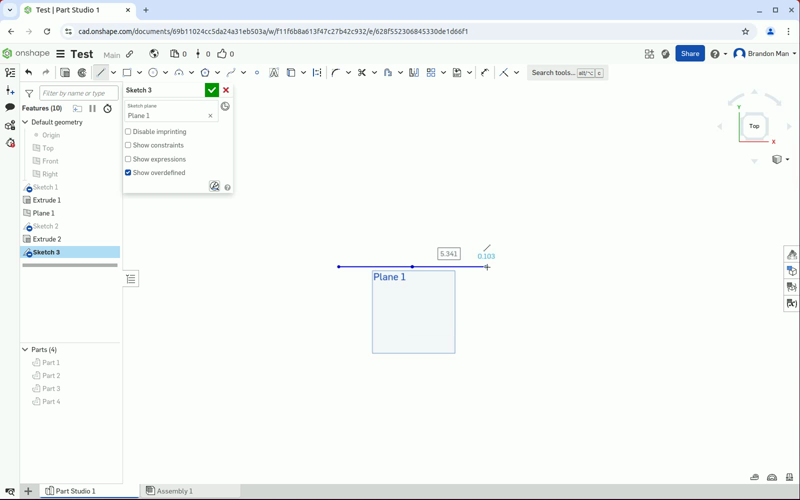
scroll(6)
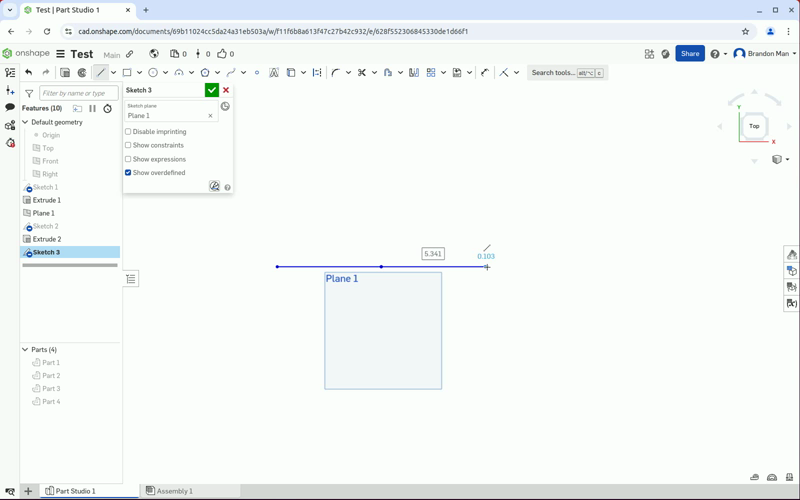
scroll(6)
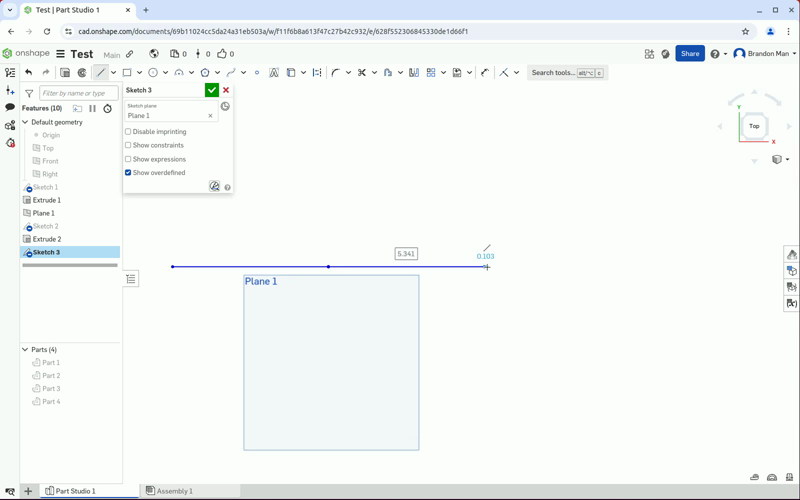
scroll(6)
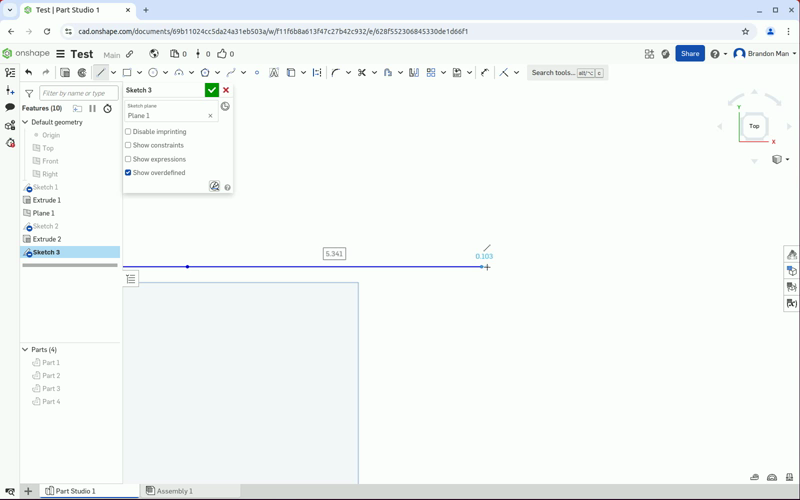
click(487, 266)
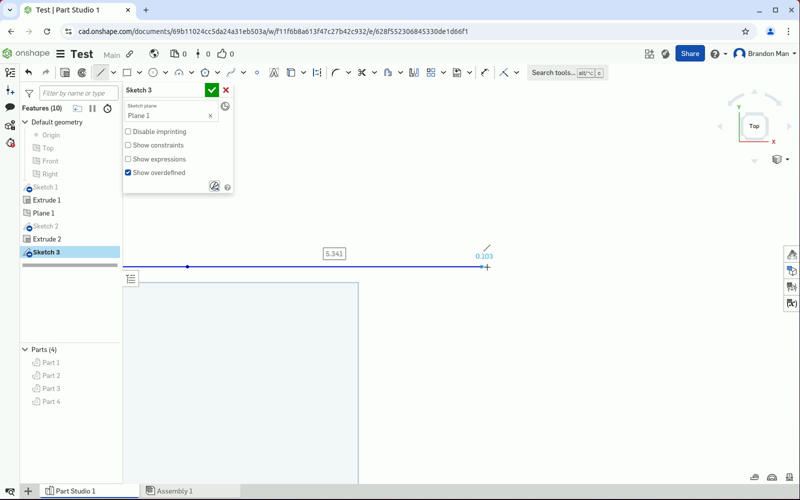
scroll(-6)
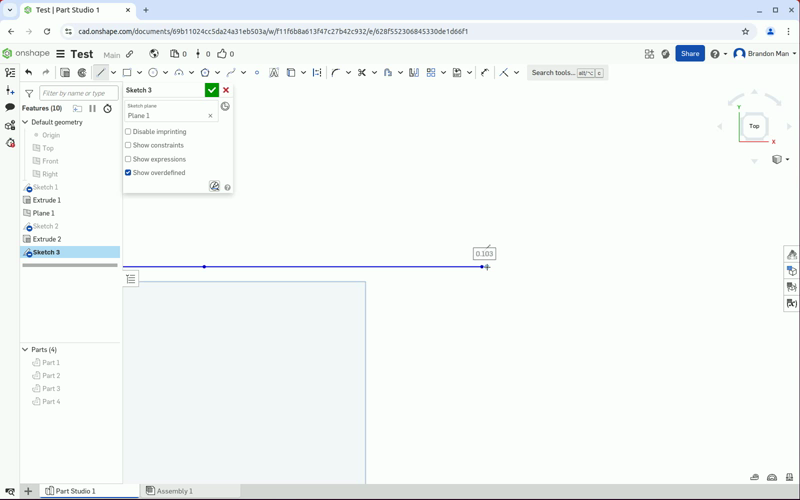
scroll(-6)
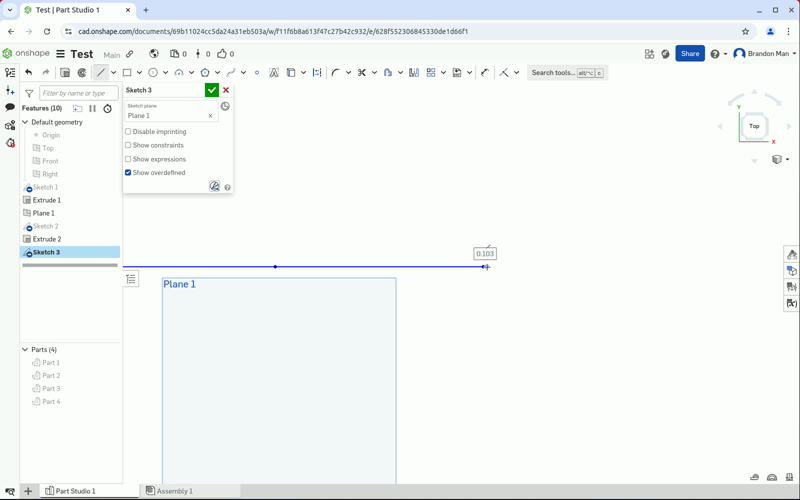
scroll(-6)
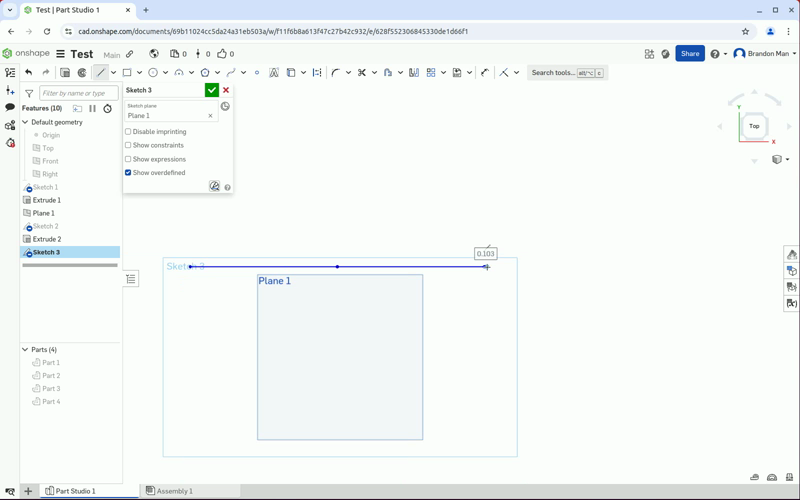
scroll(-6)
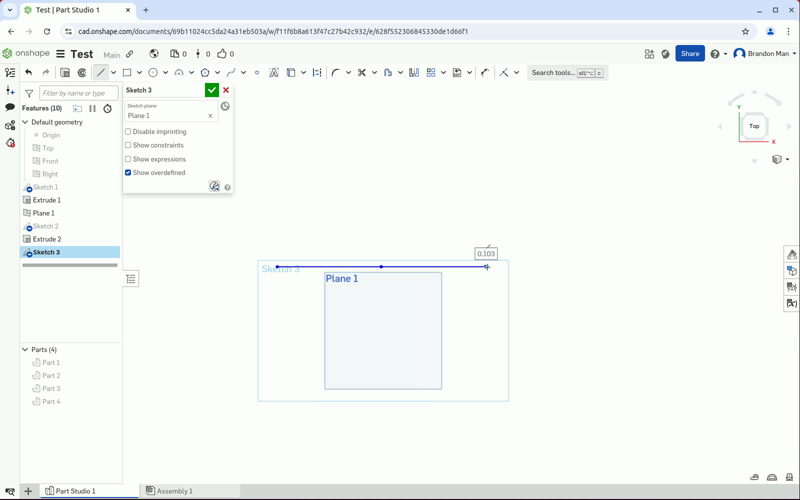
scroll(-6)
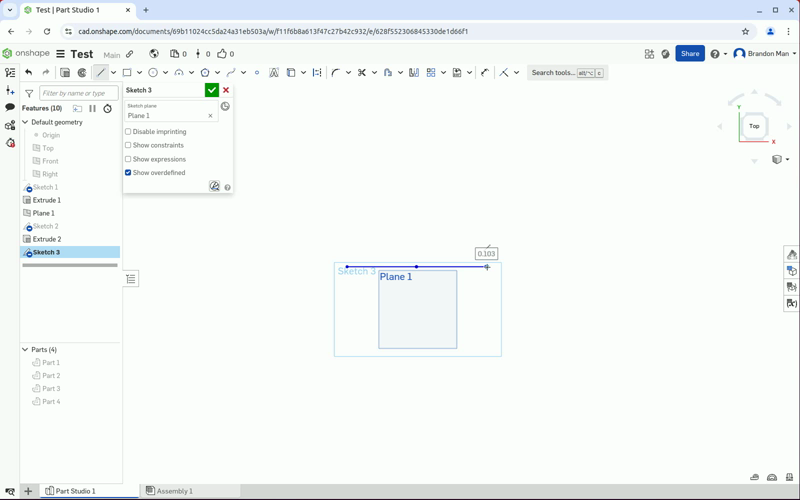
scroll(-6)
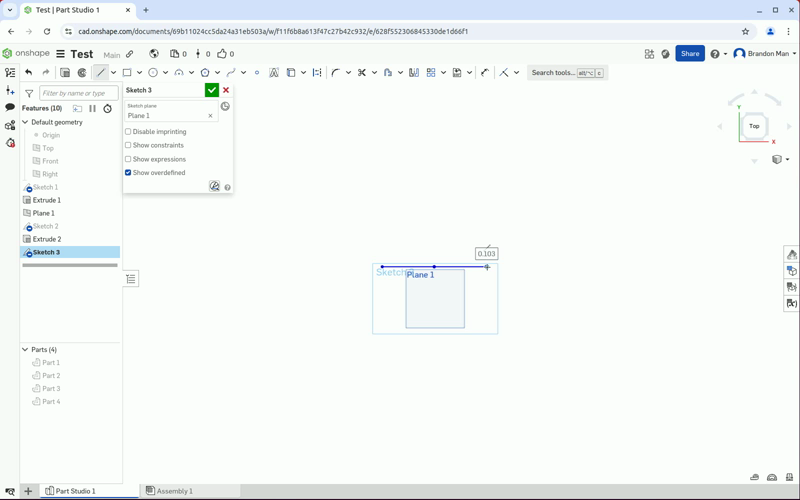
scroll(-6)
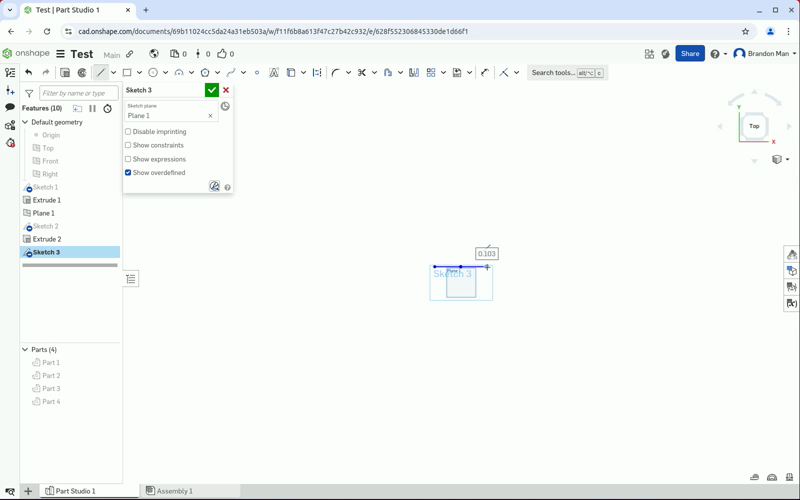
key_up(shift)
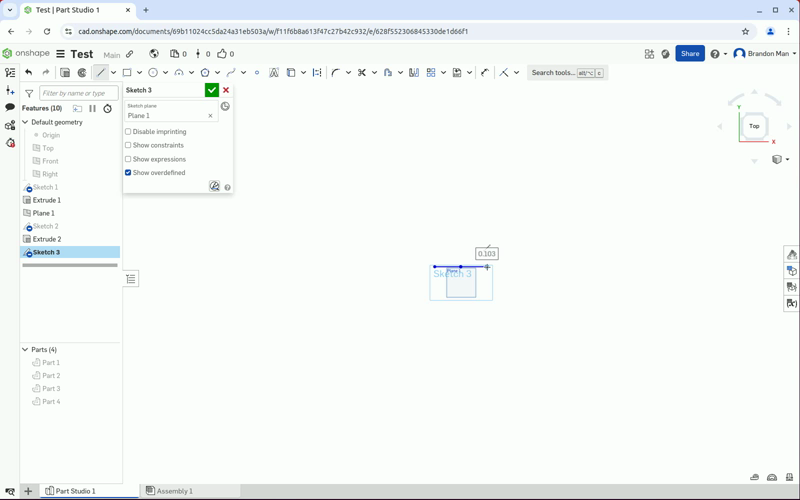
key_down(shift)
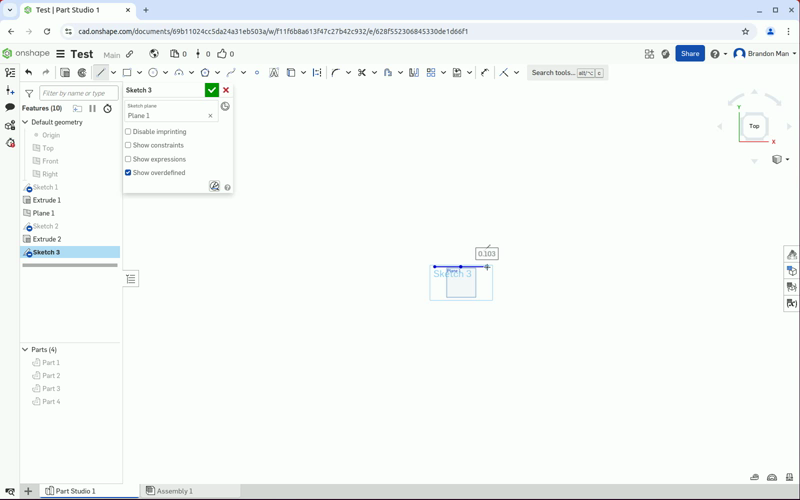
mouse_move(517, 266)
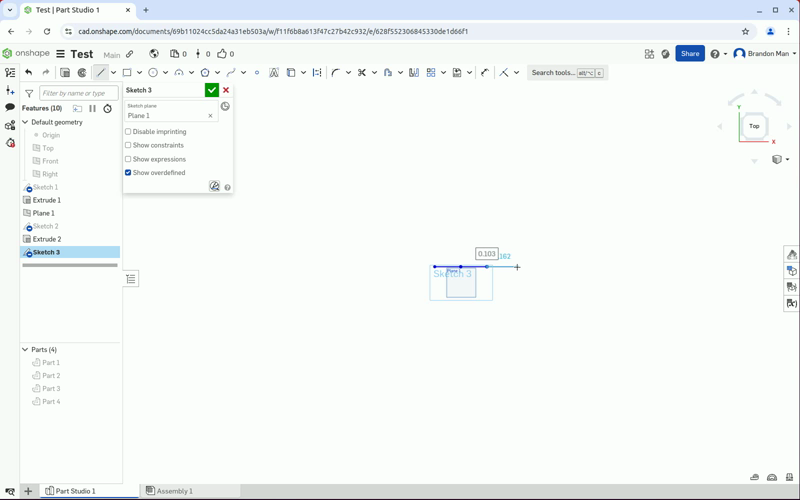
mouse_move(487, 262)
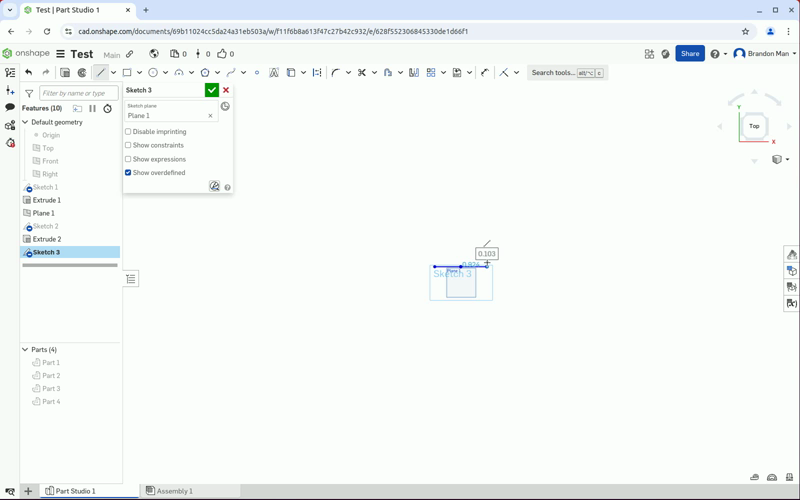
scroll(6)
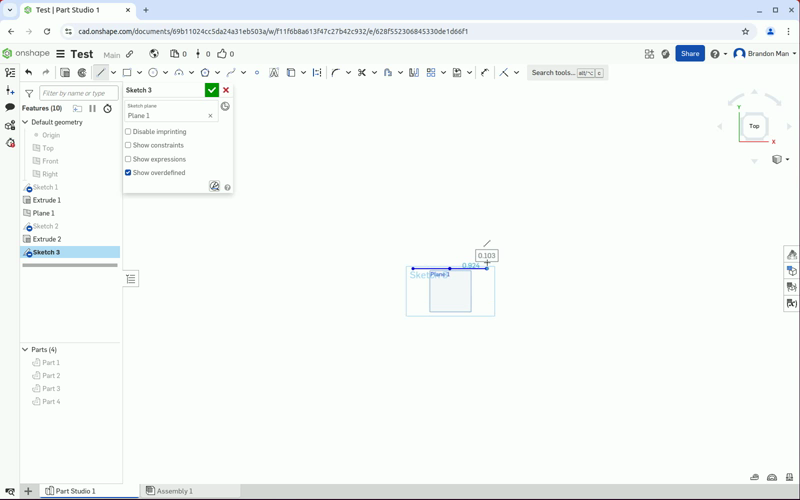
scroll(6)
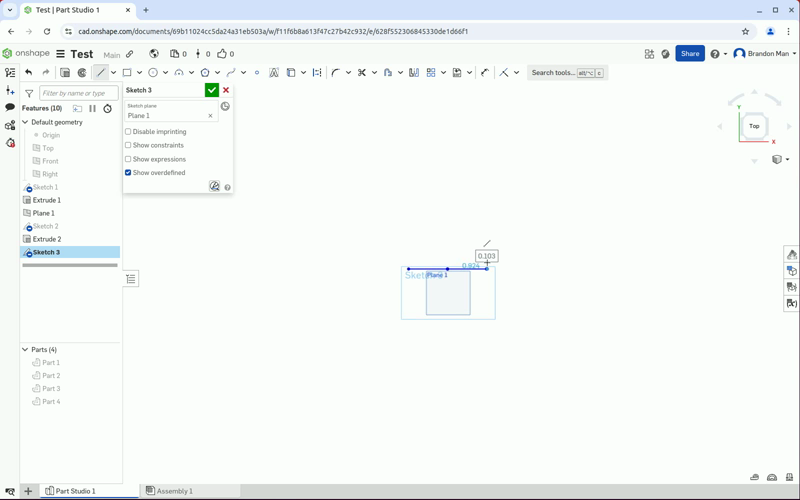
scroll(6)
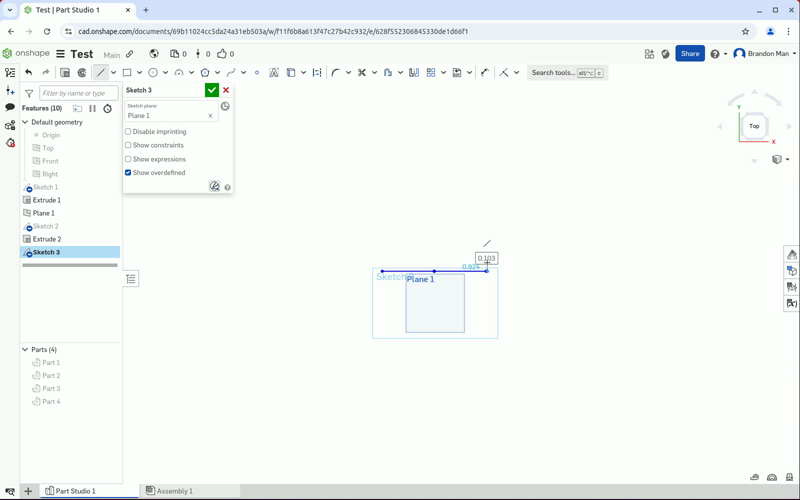
scroll(6)
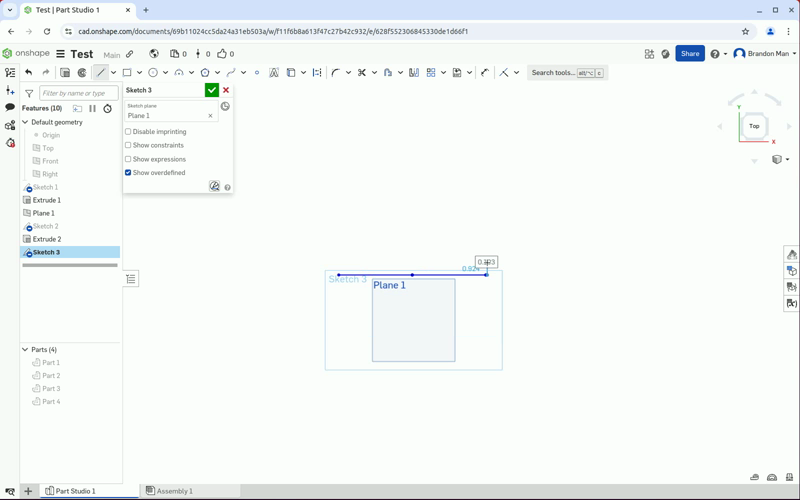
scroll(6)
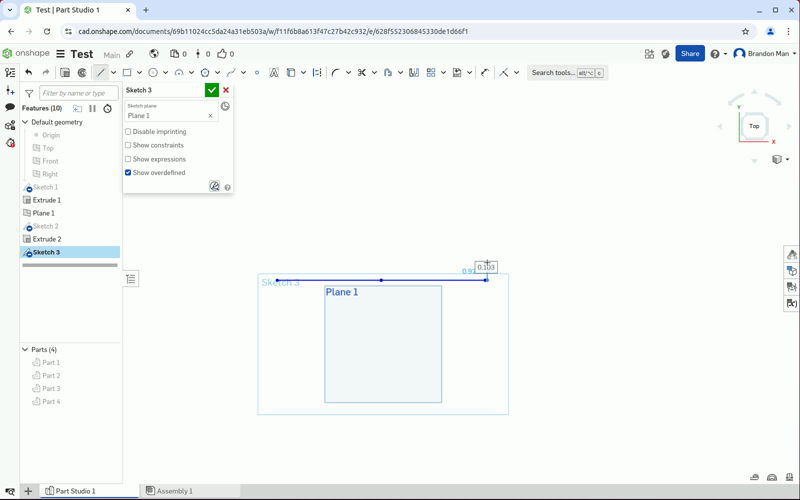
scroll(6)
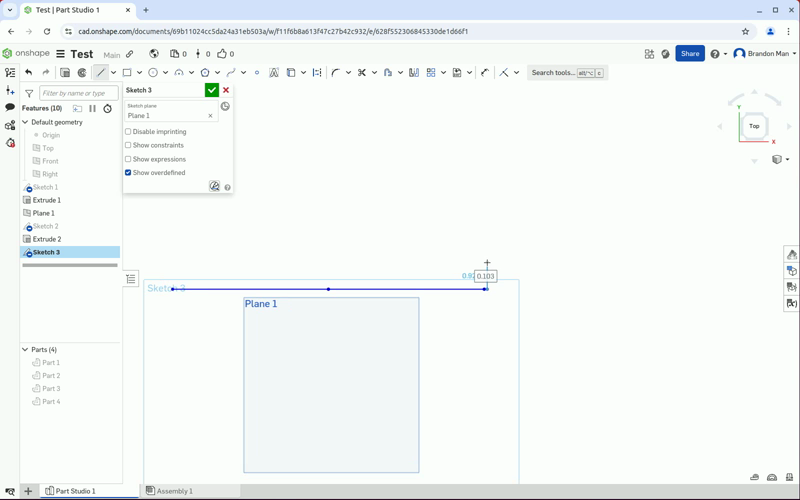
scroll(6)
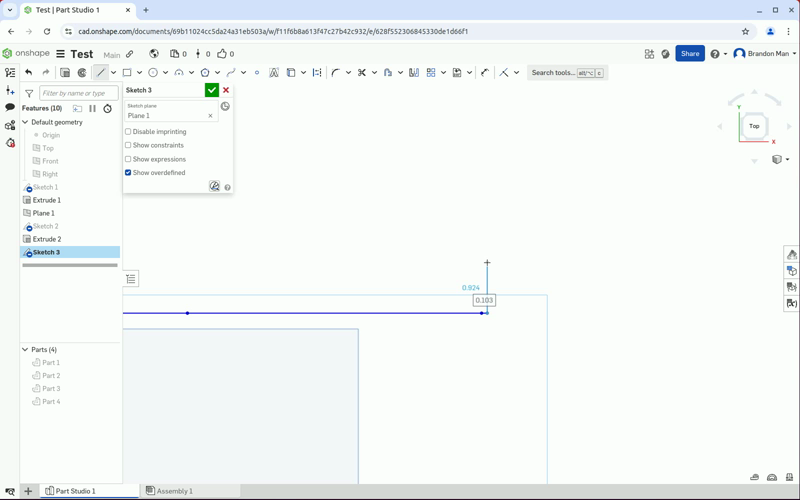
click(487, 262)
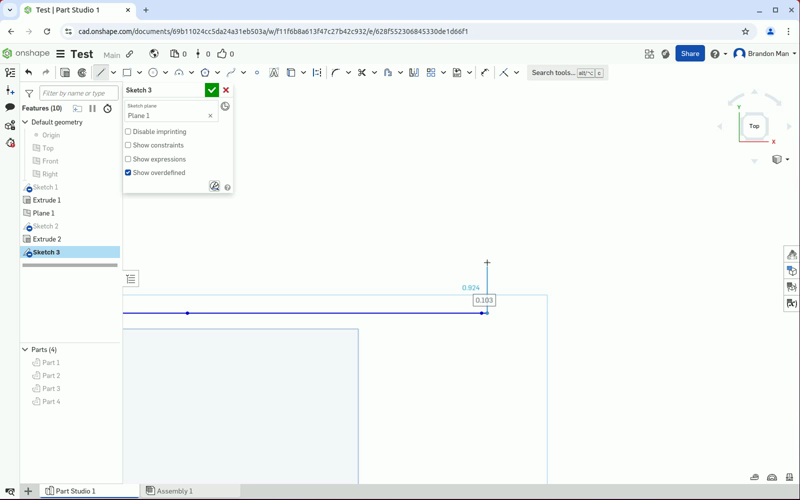
scroll(-6)
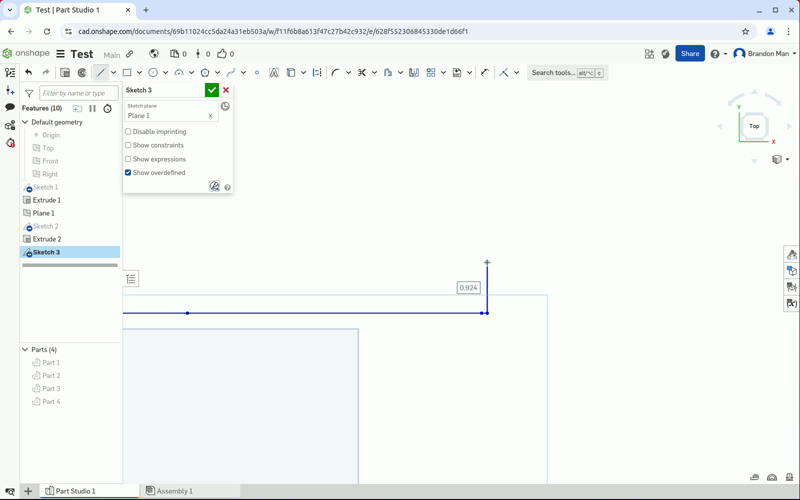
scroll(-6)
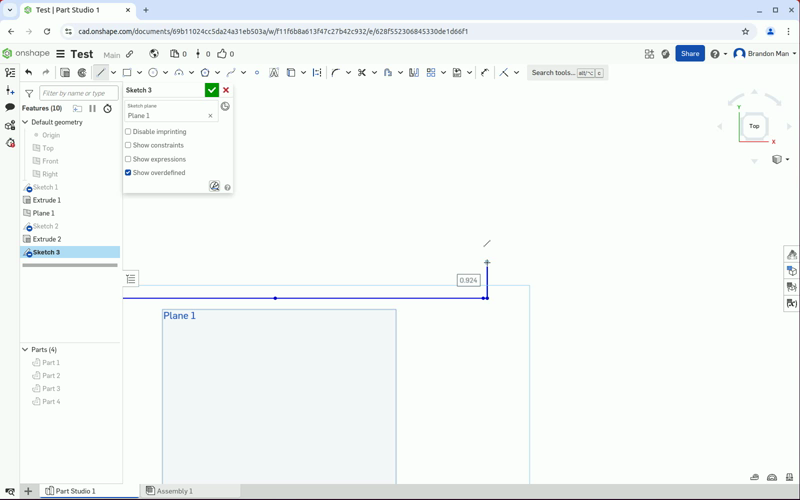
scroll(-6)
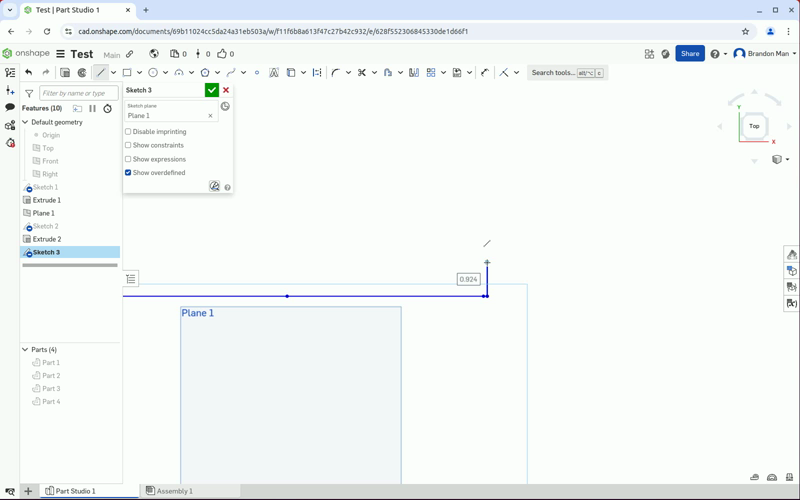
scroll(-6)
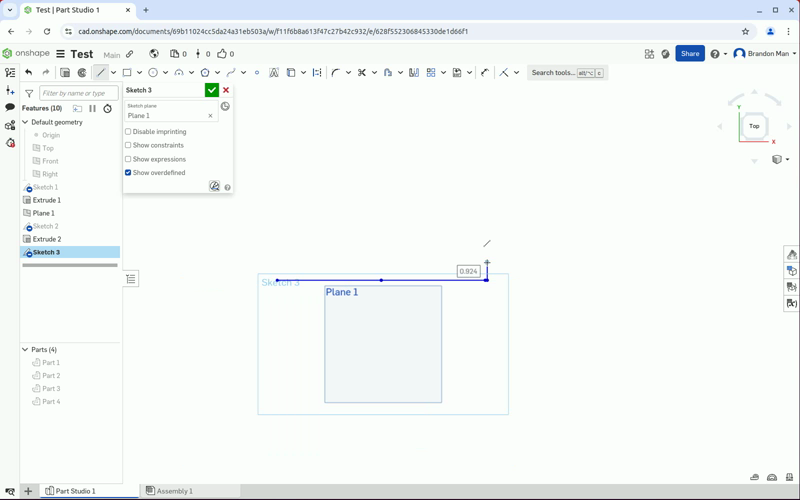
scroll(-6)
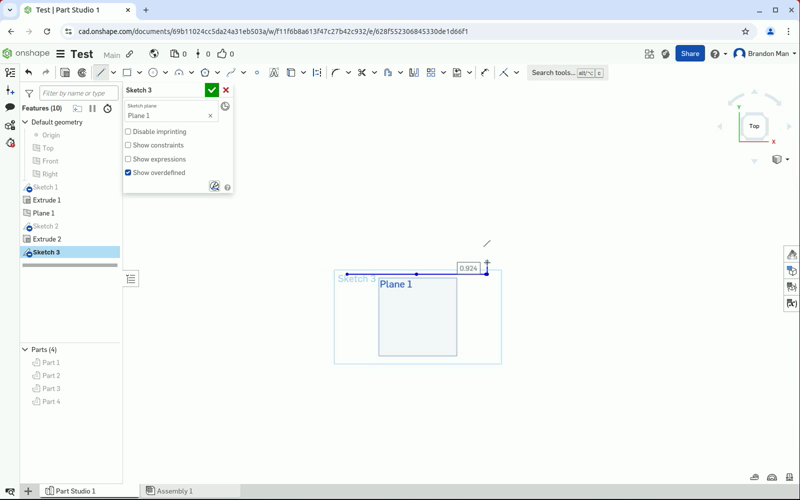
scroll(-6)
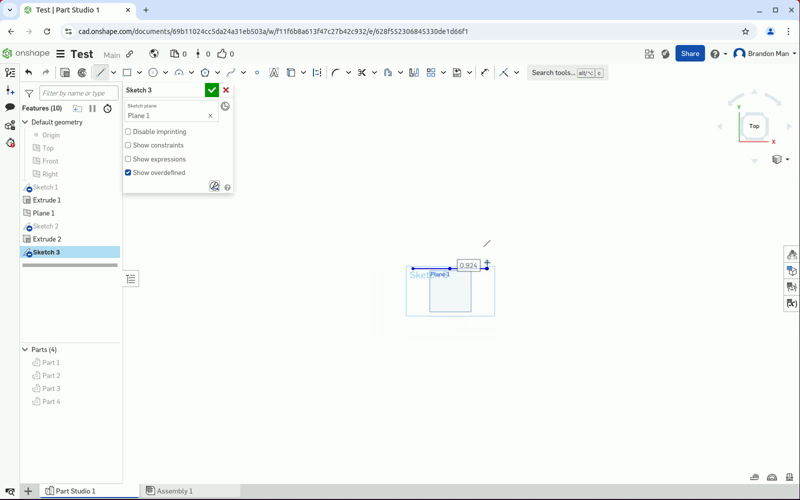
scroll(-6)
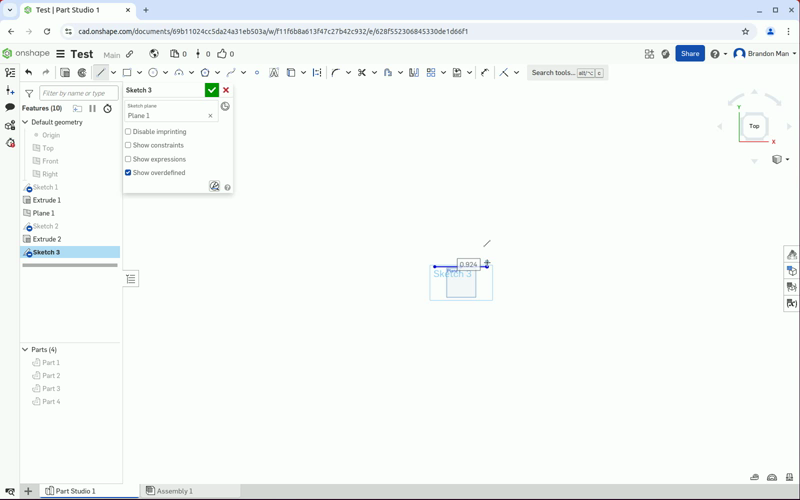
key_up(shift)
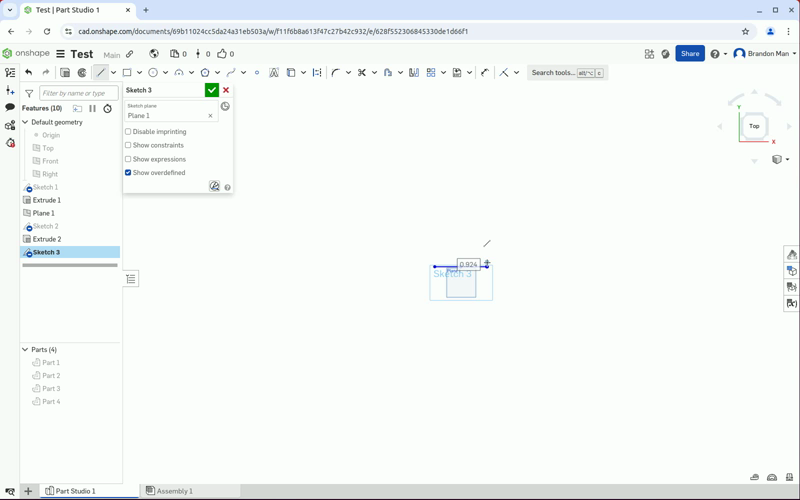
key_down(shift)
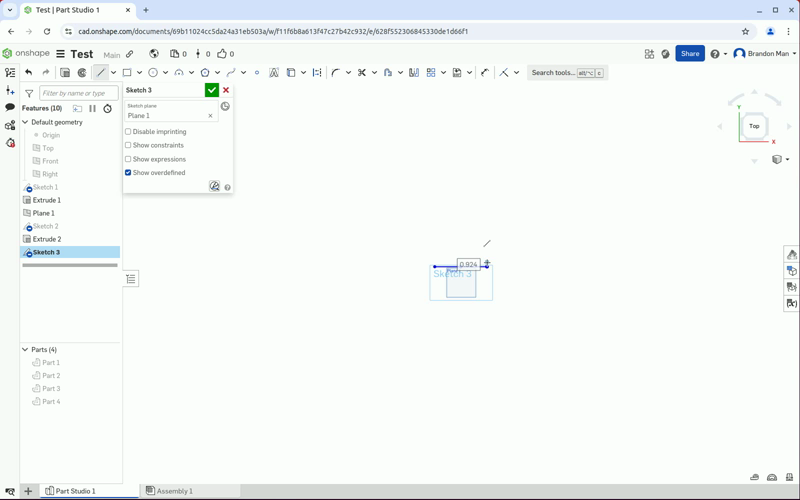
mouse_move(517, 262)
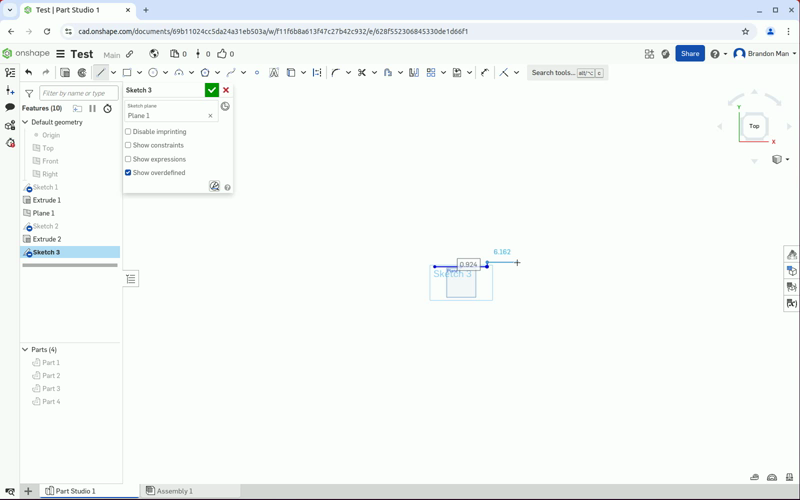
mouse_move(434, 262)
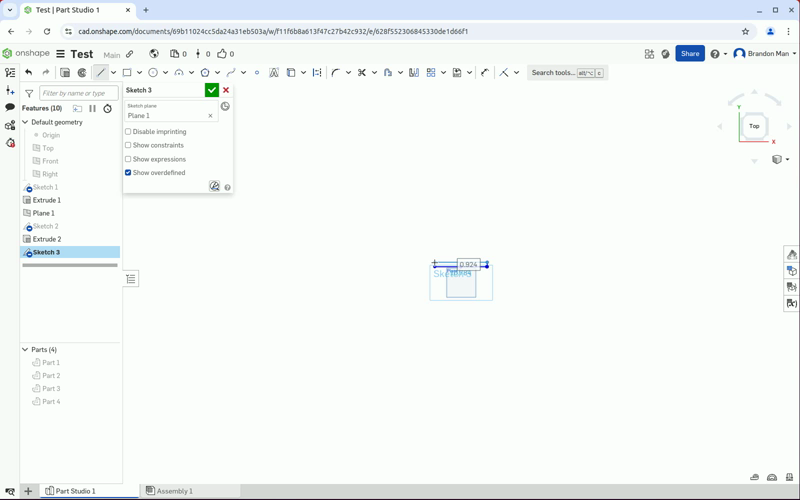
click(434, 262)
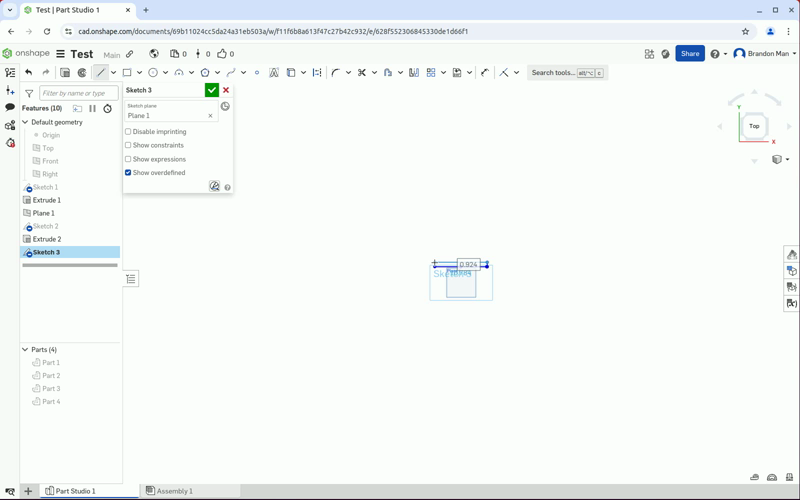
key_up(shift)
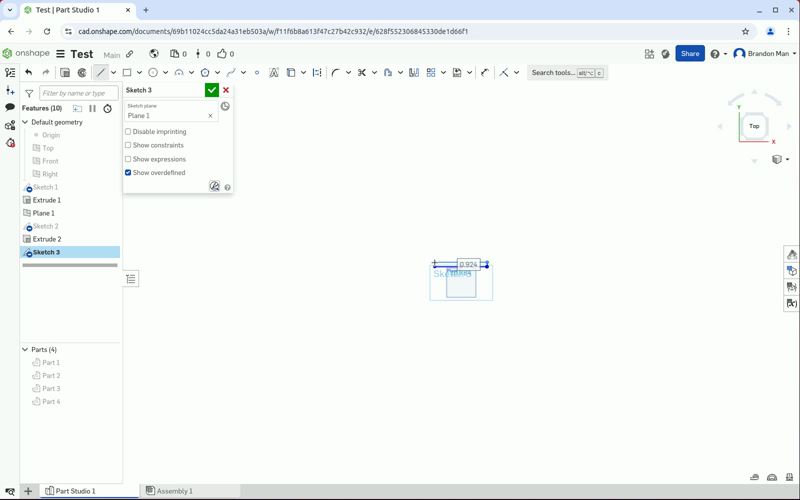
mouse_move(464, 262)
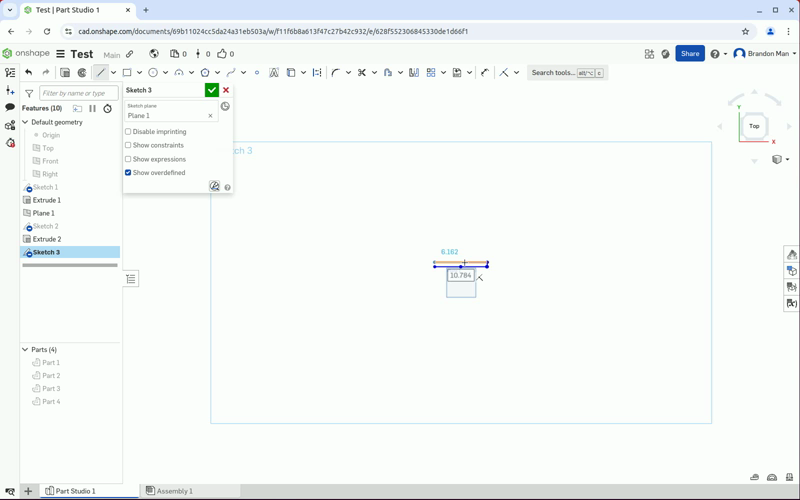
key_down(shift)
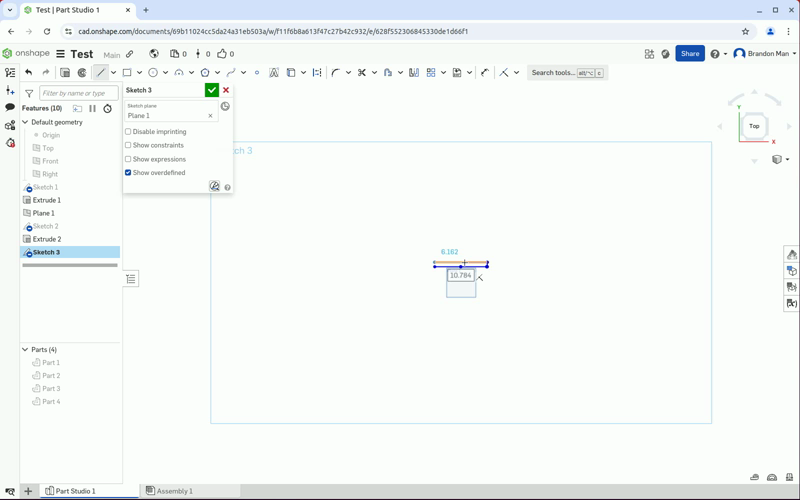
mouse_move(434, 266)
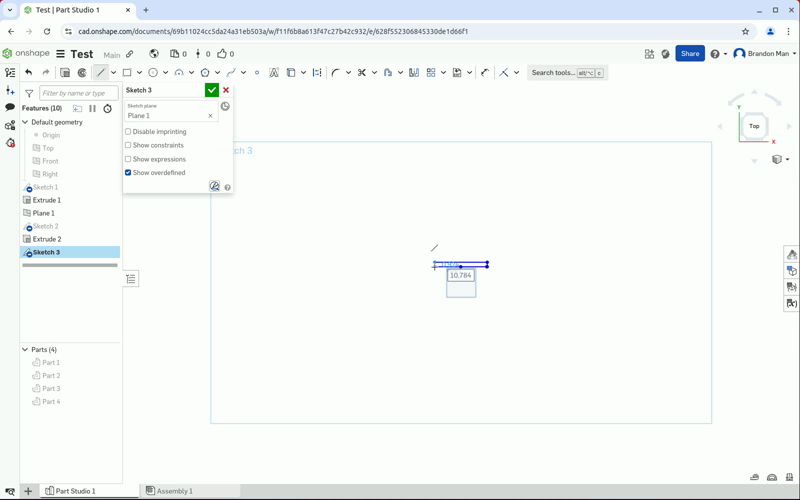
scroll(6)
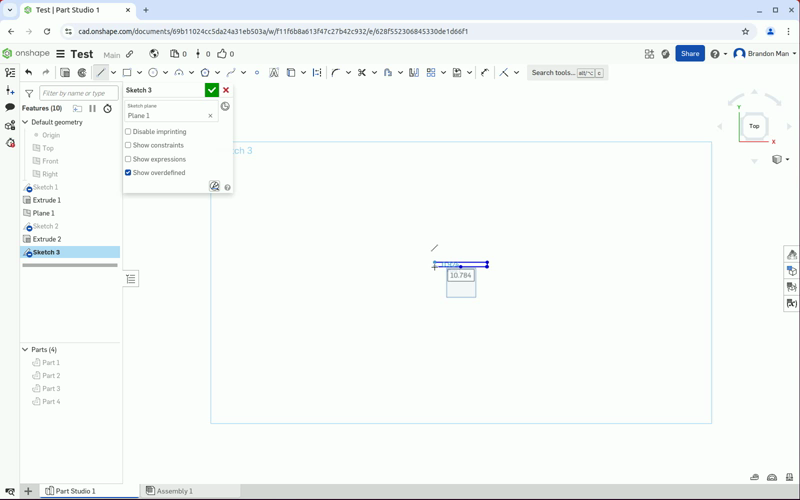
scroll(6)
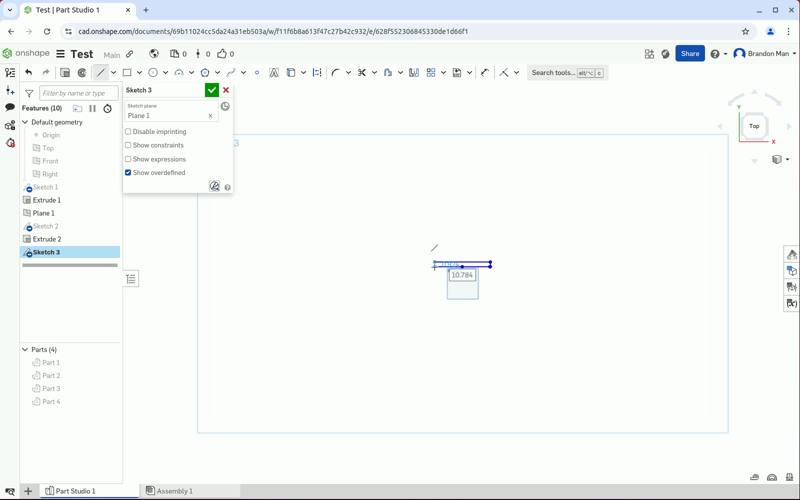
scroll(6)
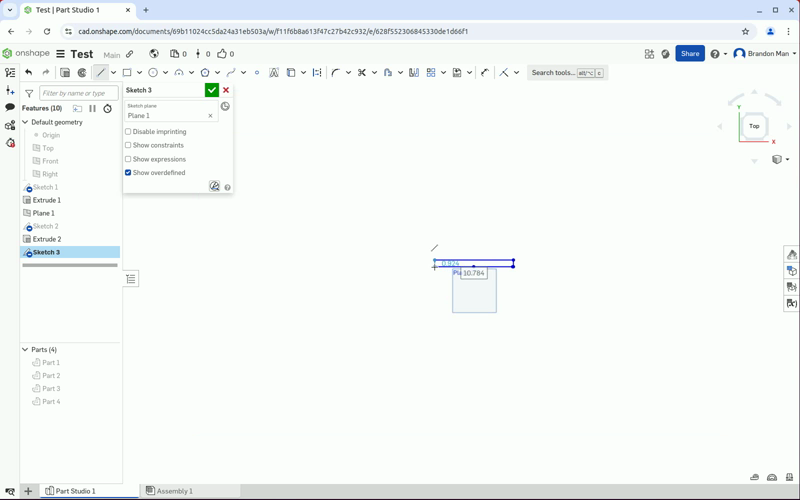
scroll(6)
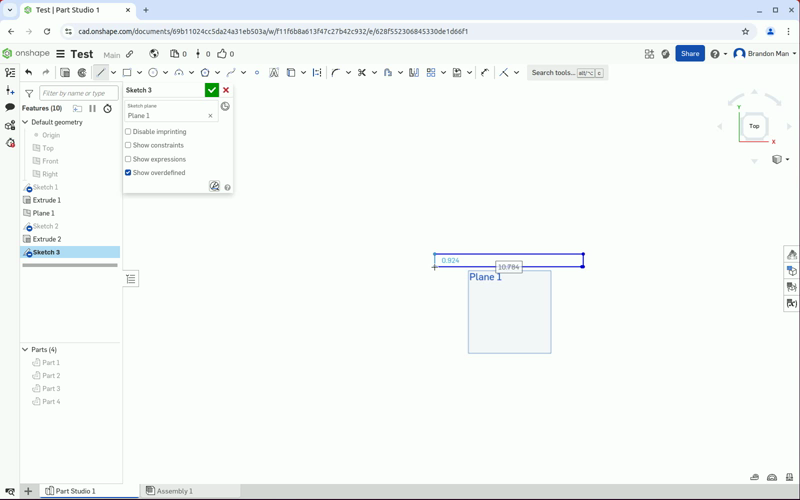
scroll(6)
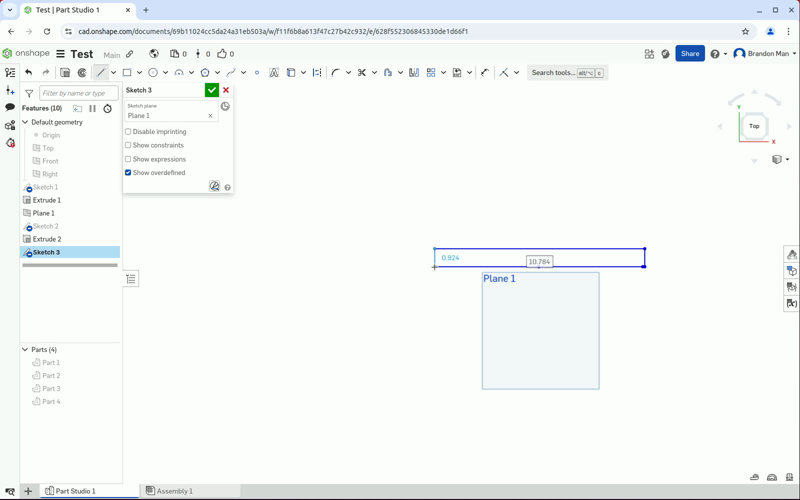
scroll(6)
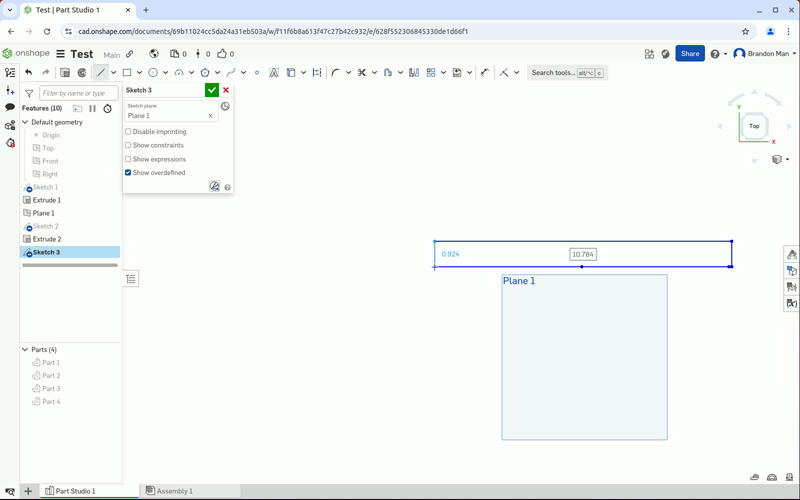
scroll(6)
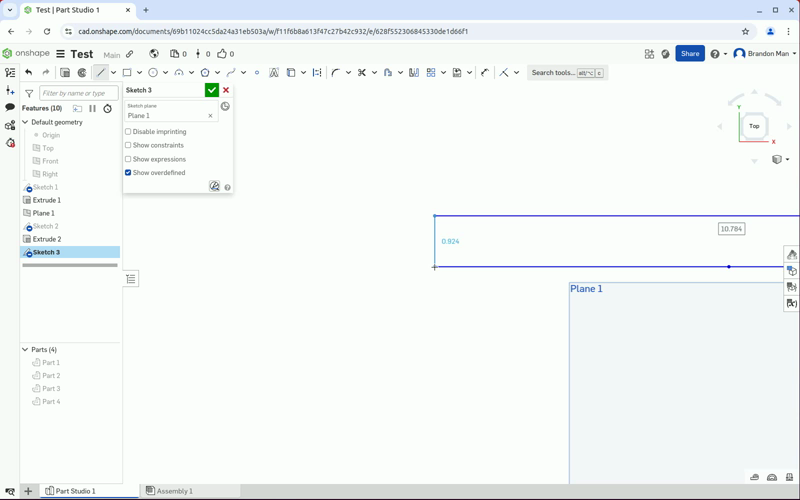
key_up(shift)
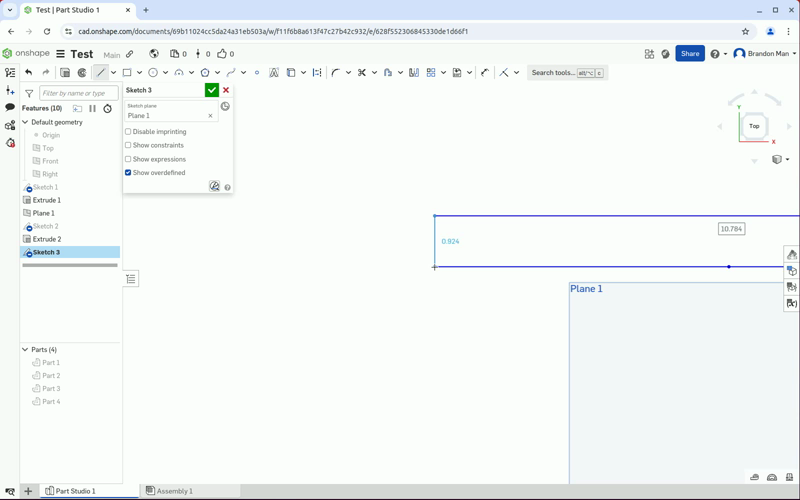
click(434, 266)
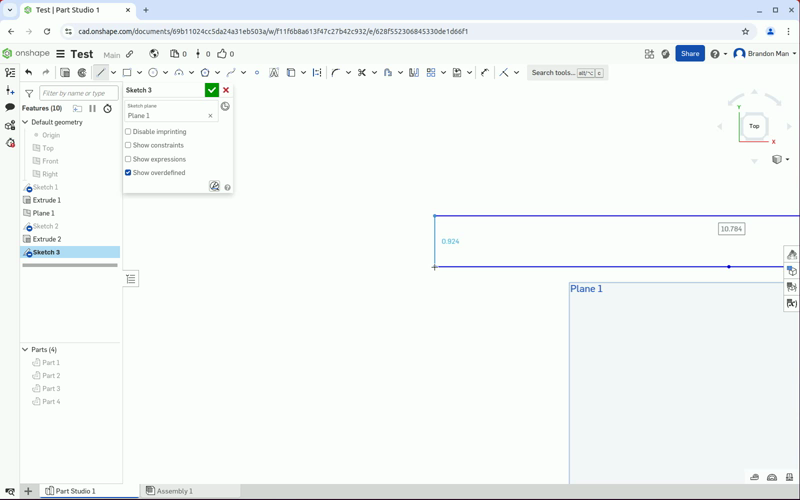
scroll(-6)
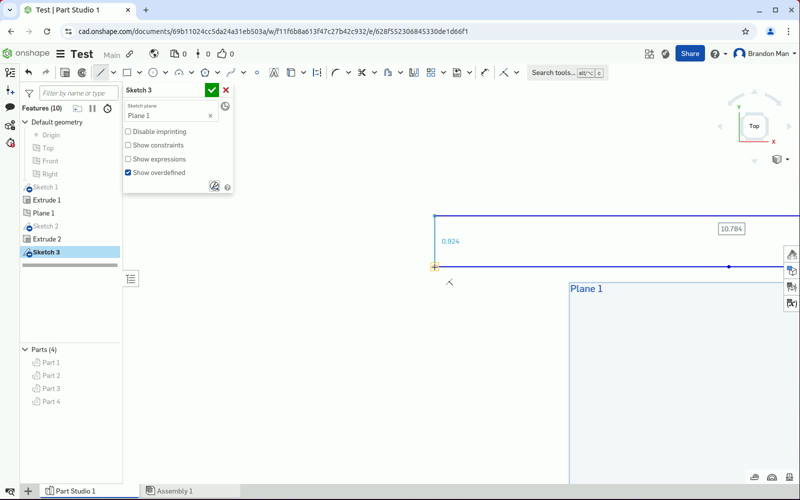
scroll(-6)
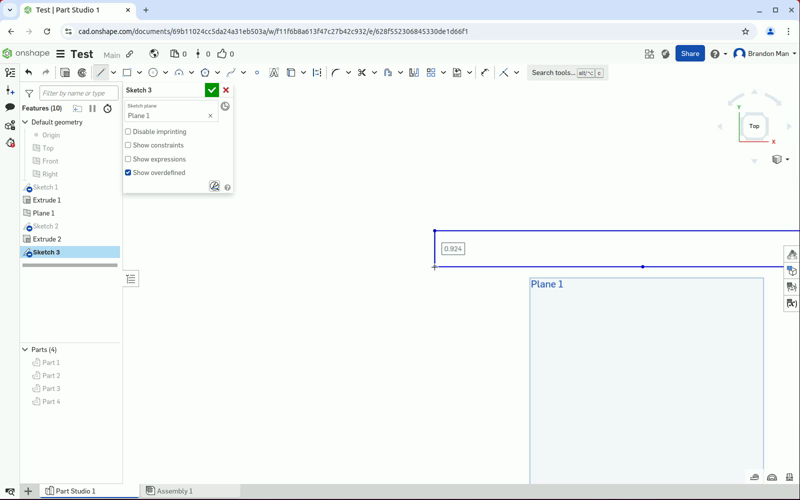
scroll(-6)
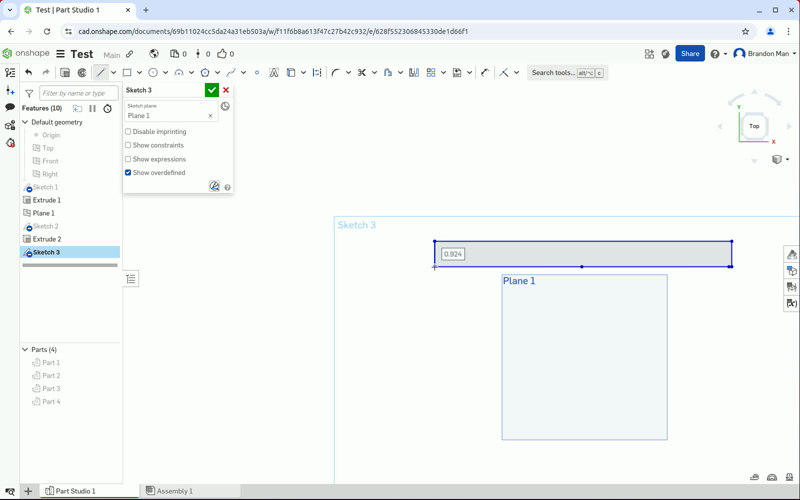
scroll(-6)
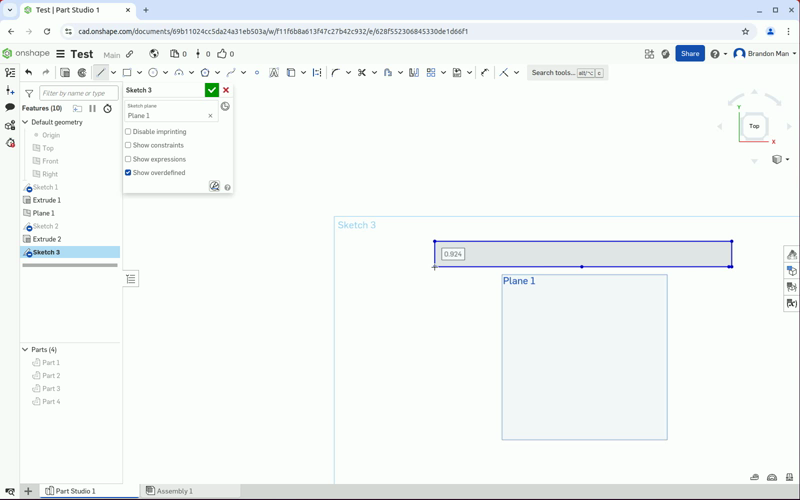
scroll(-6)
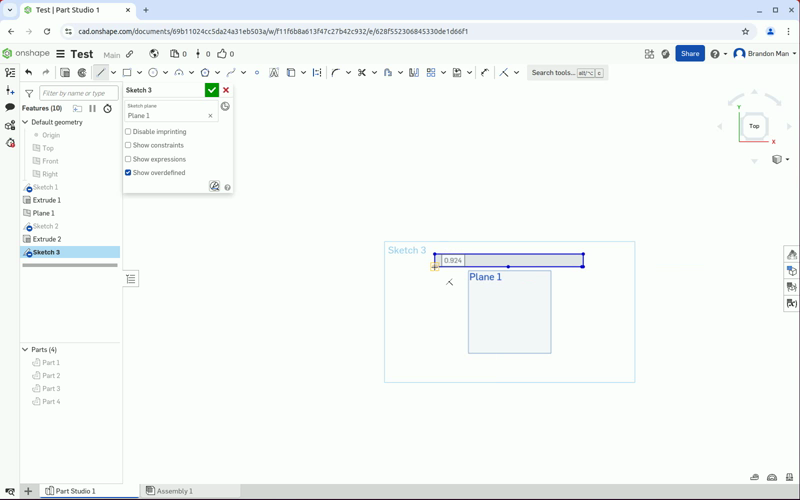
scroll(-6)
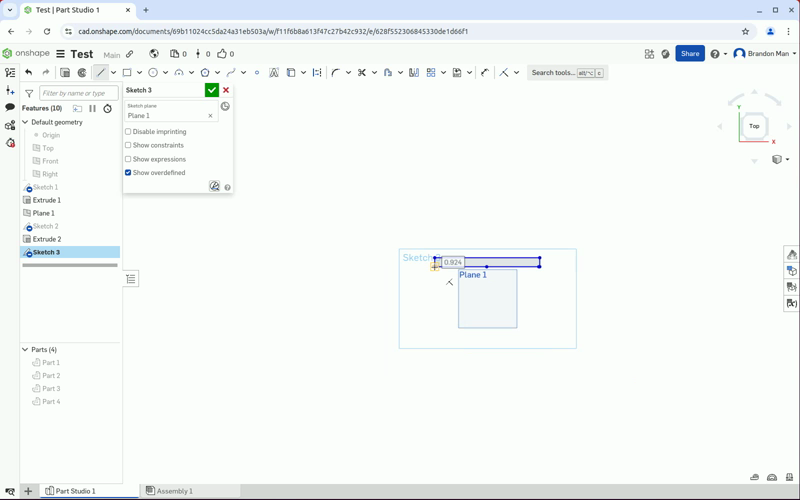
scroll(-6)
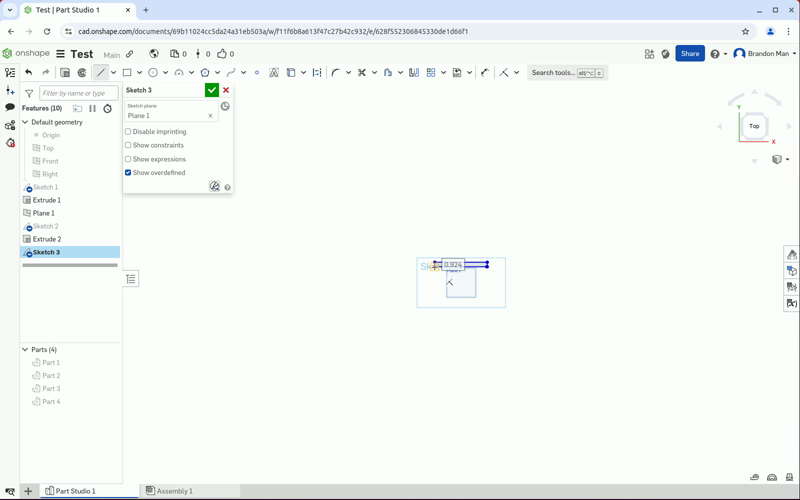
key(esc)
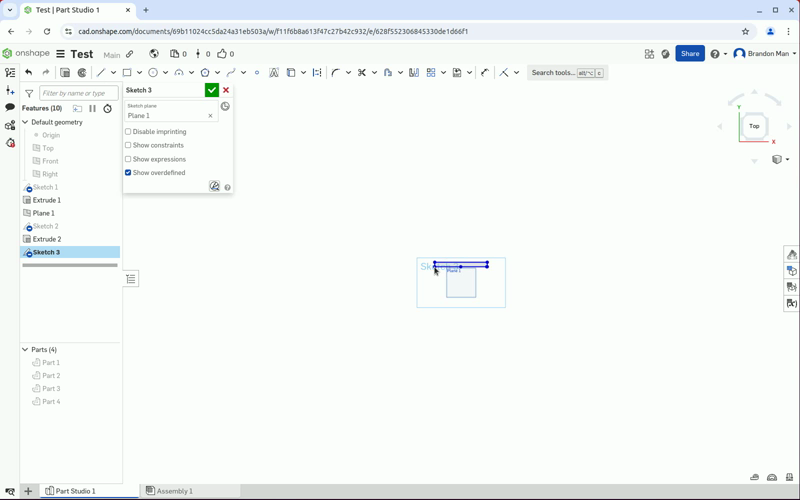
mouse_move(441, 265)
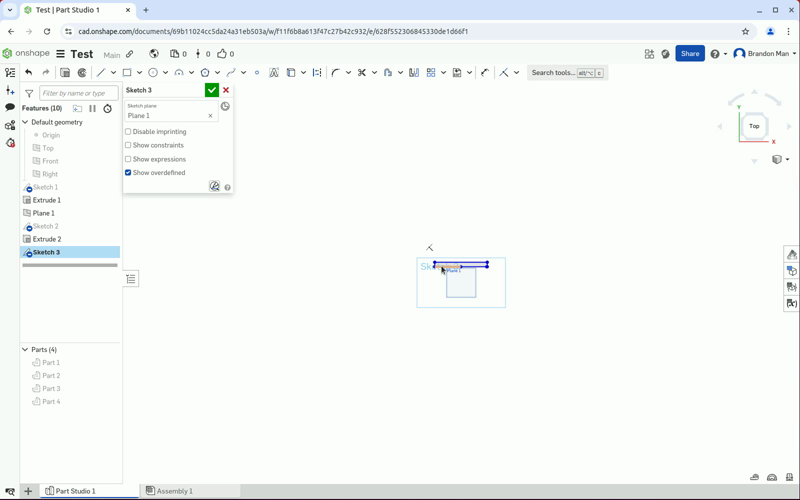
scroll(6)
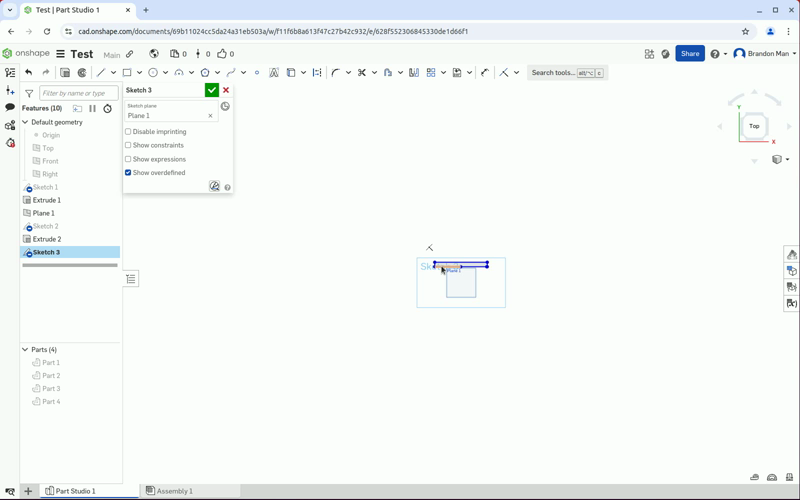
scroll(6)
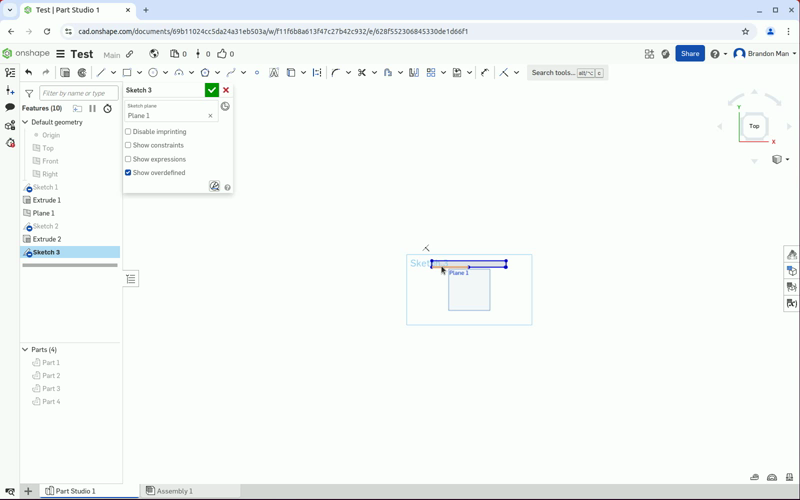
scroll(6)
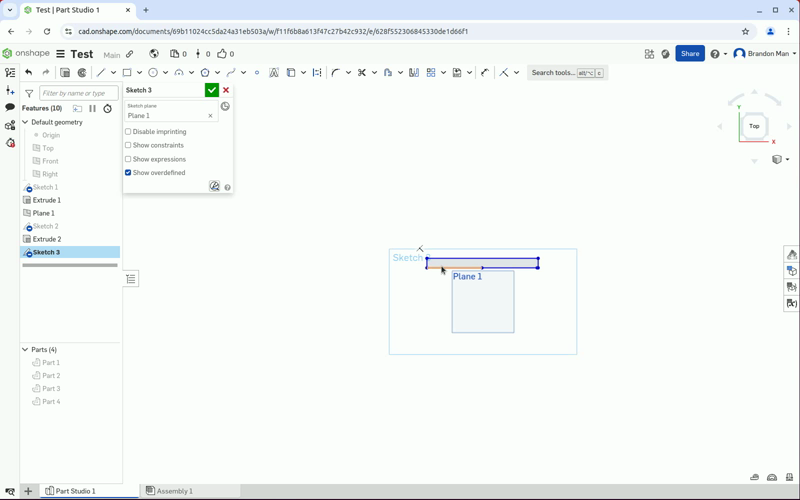
scroll(6)
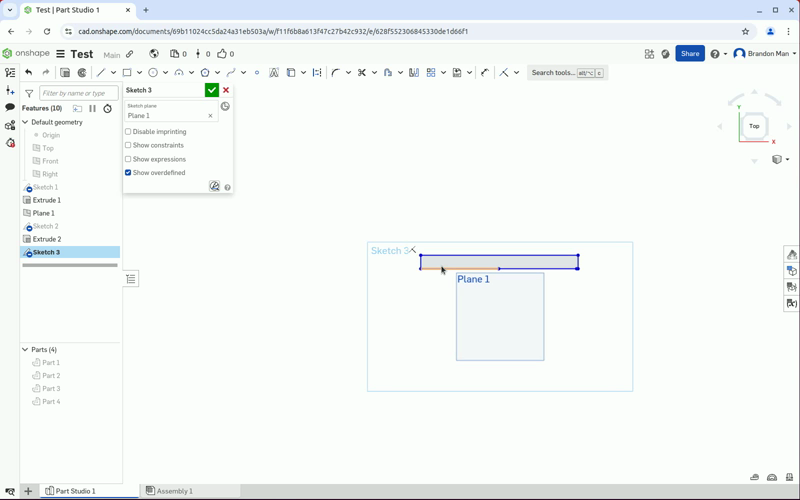
scroll(6)
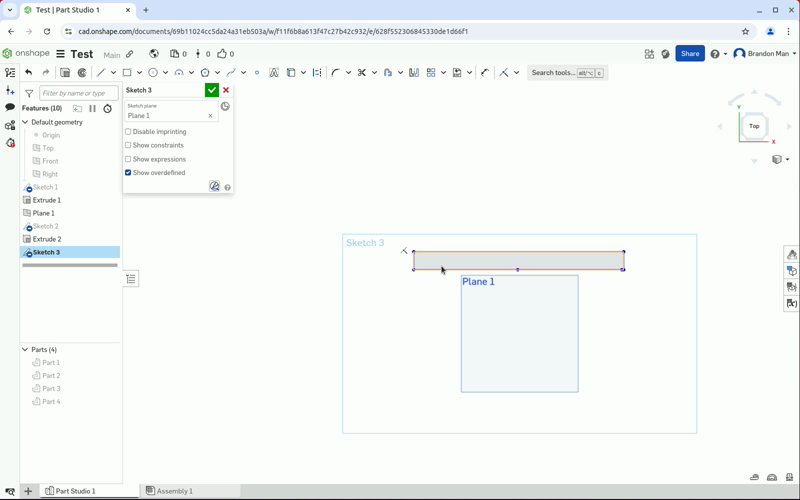
scroll(6)
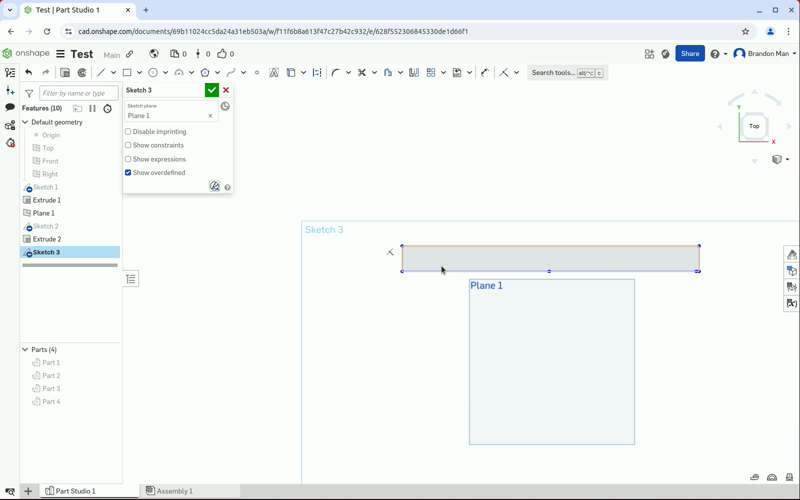
scroll(6)
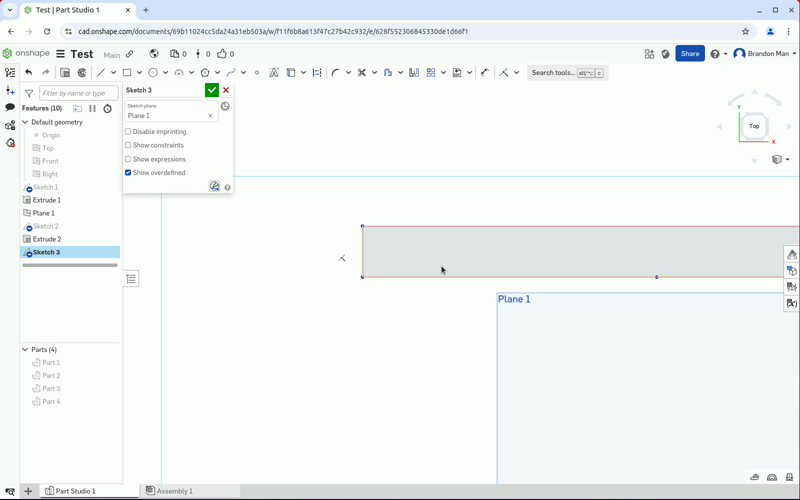
click(441, 265)
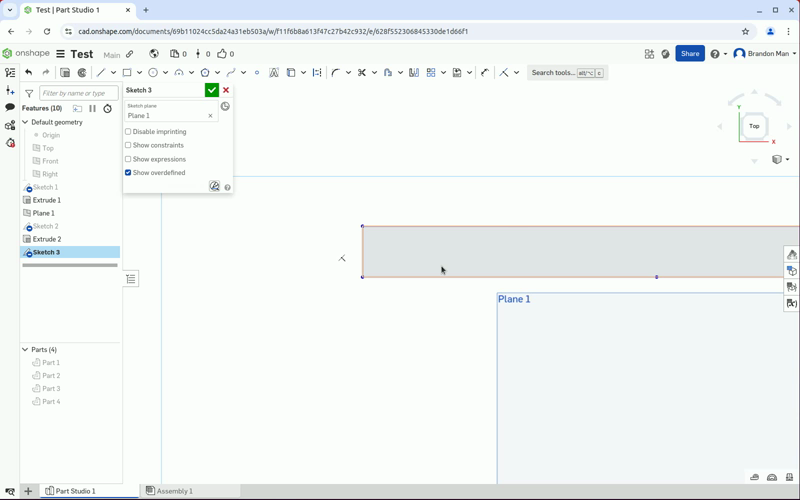
scroll(-6)
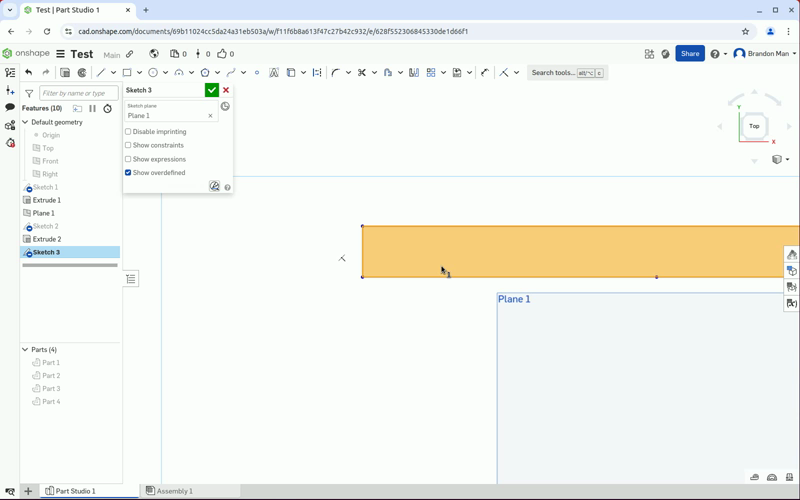
scroll(-6)
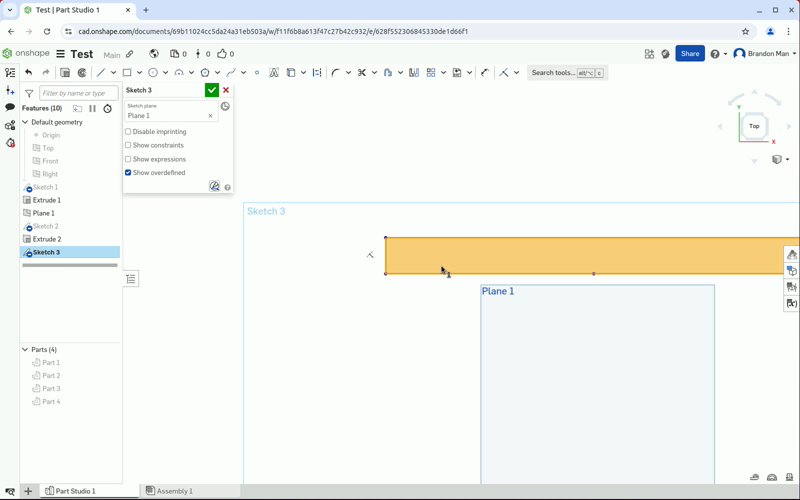
scroll(-6)
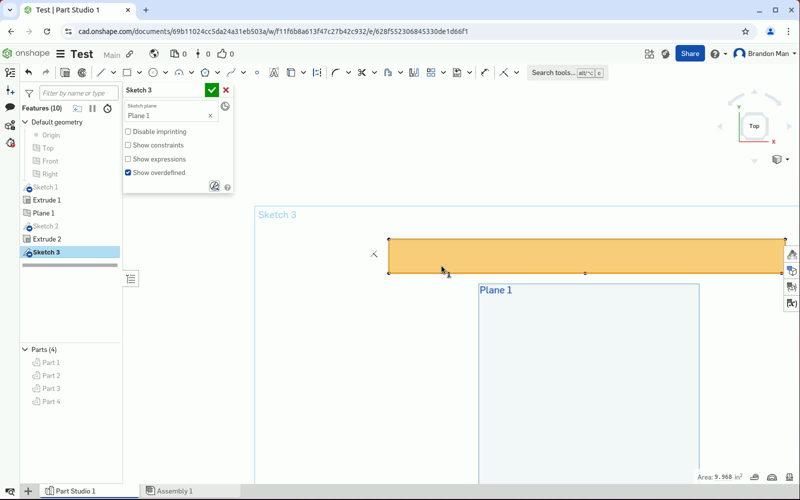
scroll(-6)
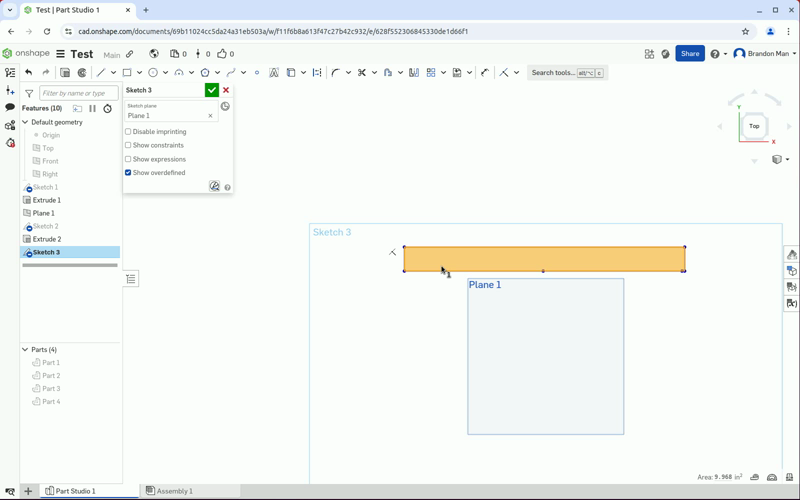
scroll(-6)
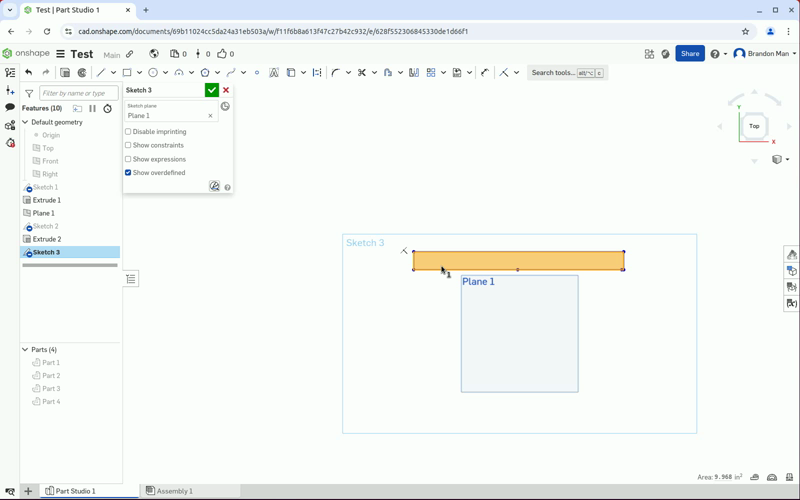
scroll(-6)
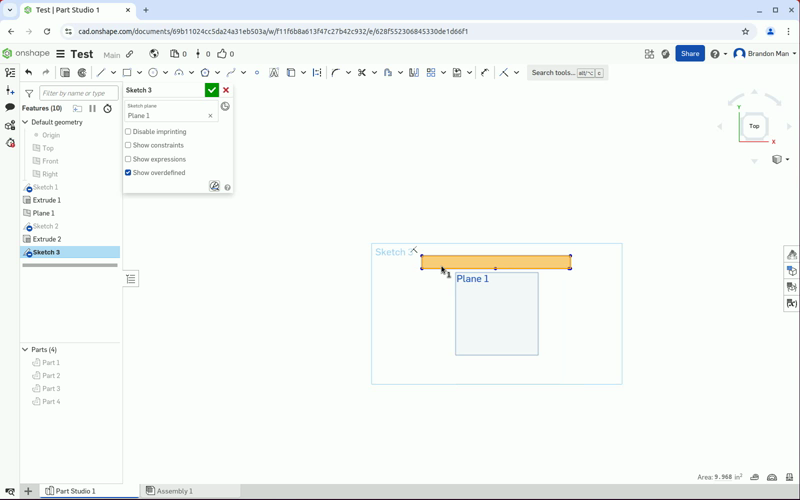
scroll(-6)
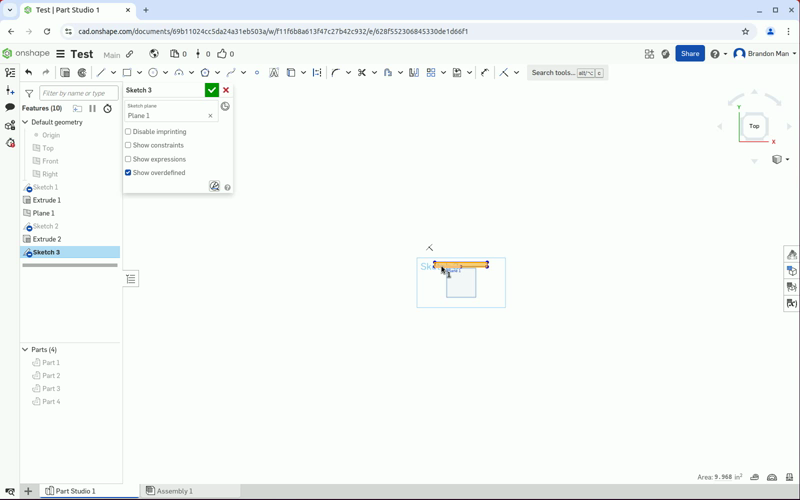
mouse_move(73, 352)
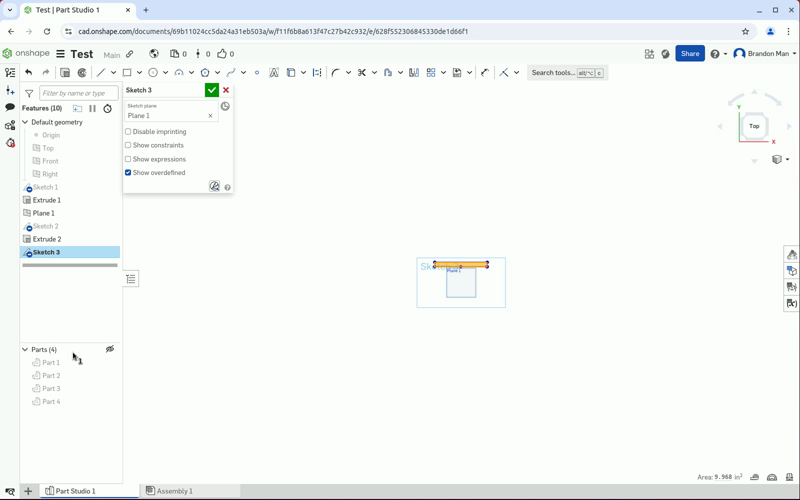
key(shift+y)
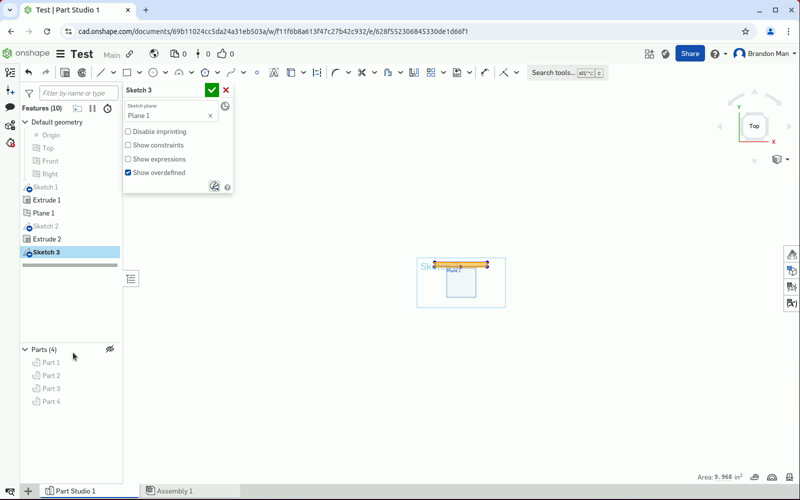
key(shift+e)
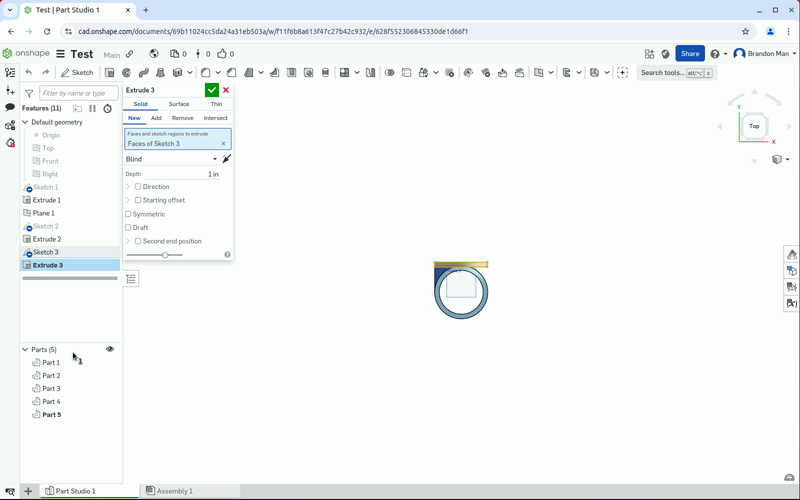
mouse_move(143, 106)
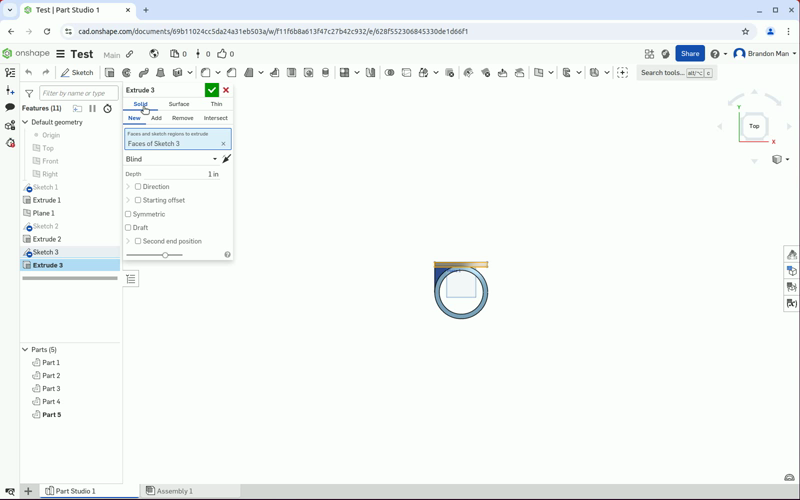
click(143, 106)
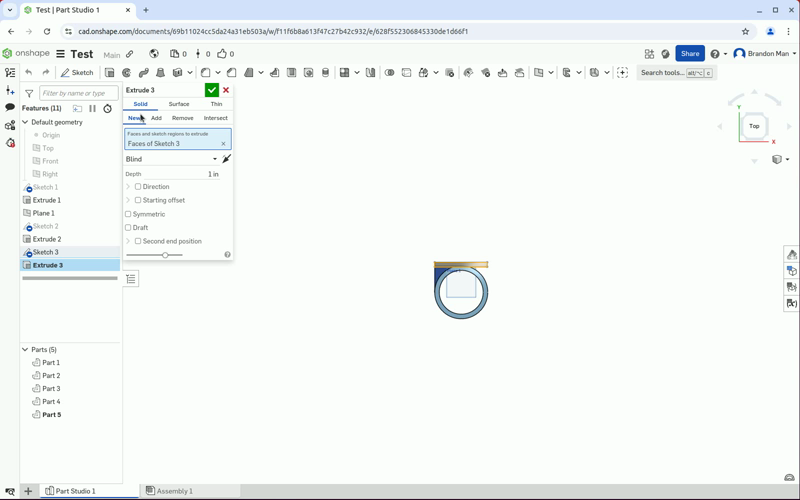
mouse_move(137, 120)
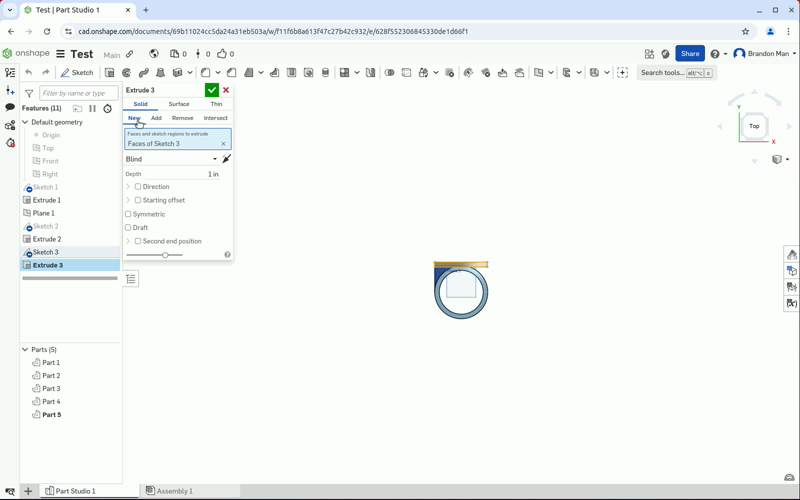
click(137, 120)
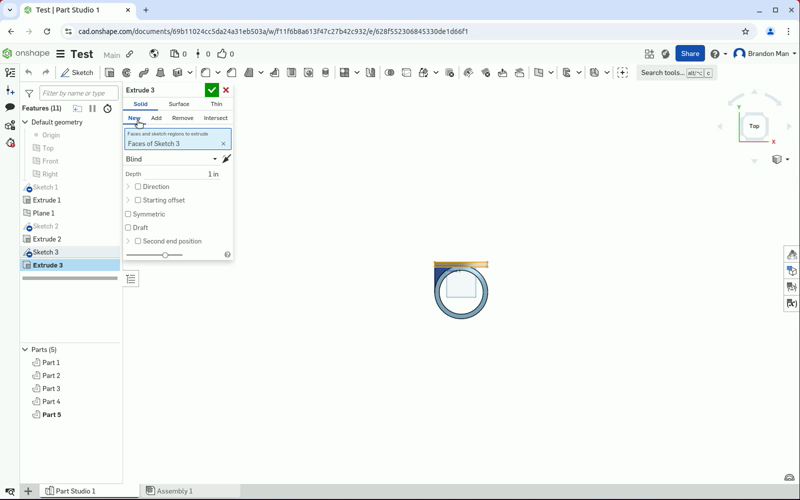
key(tab, 4)
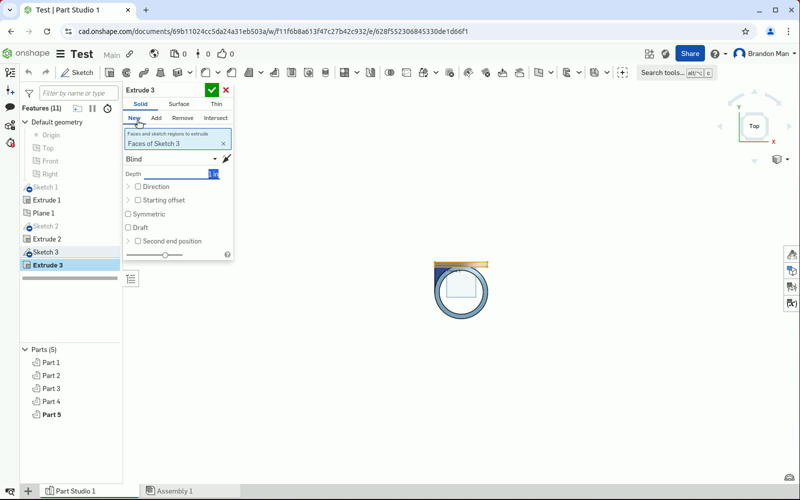
text(-30.811)
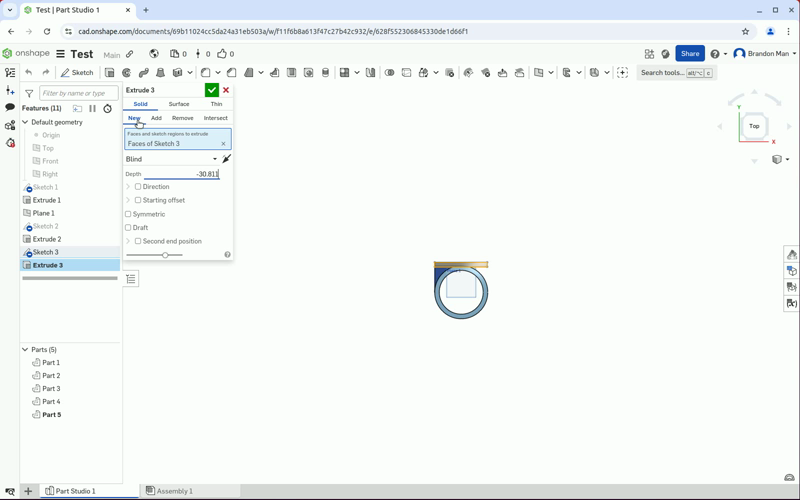
key(enter)
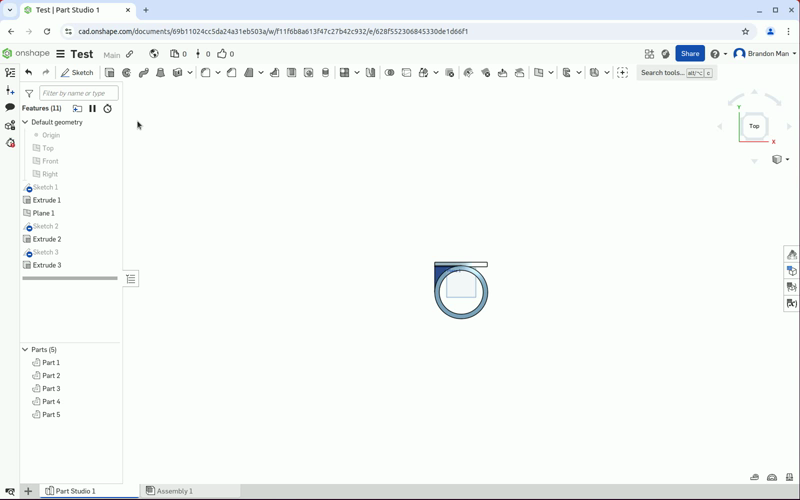
key(shift+h)
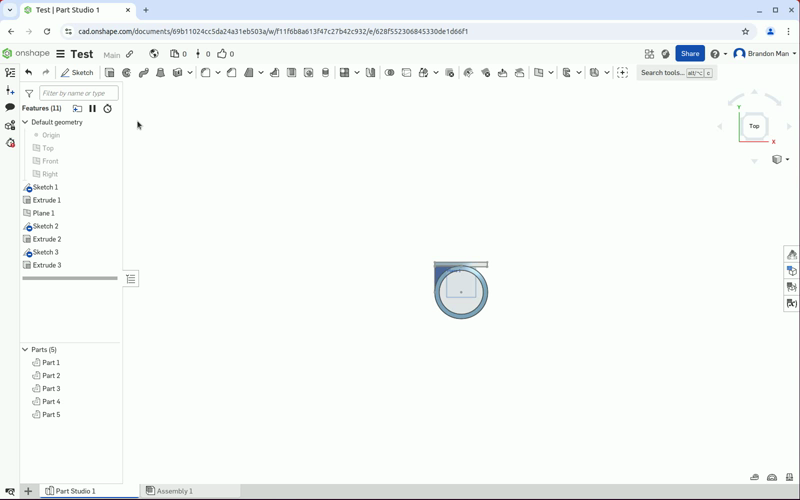
key(shift+h)
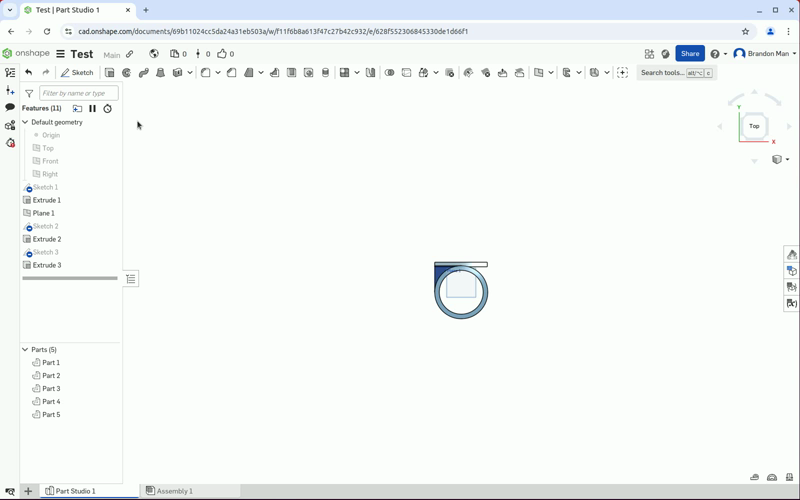
mouse_move(73, 189)
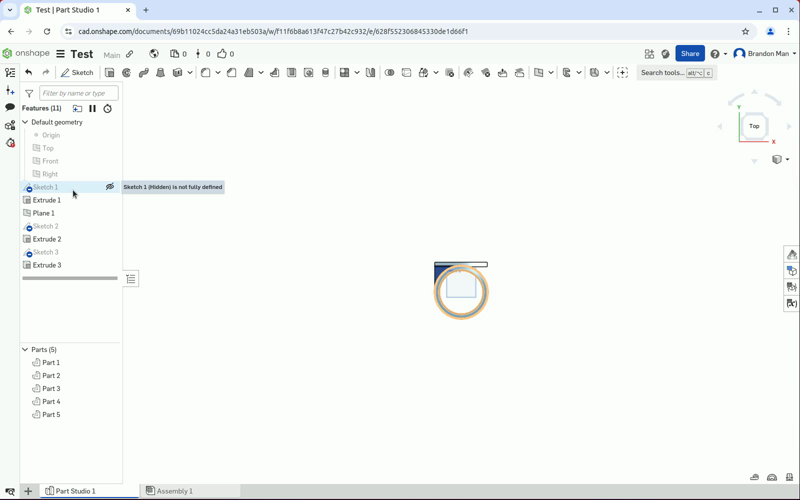
click(73, 189)
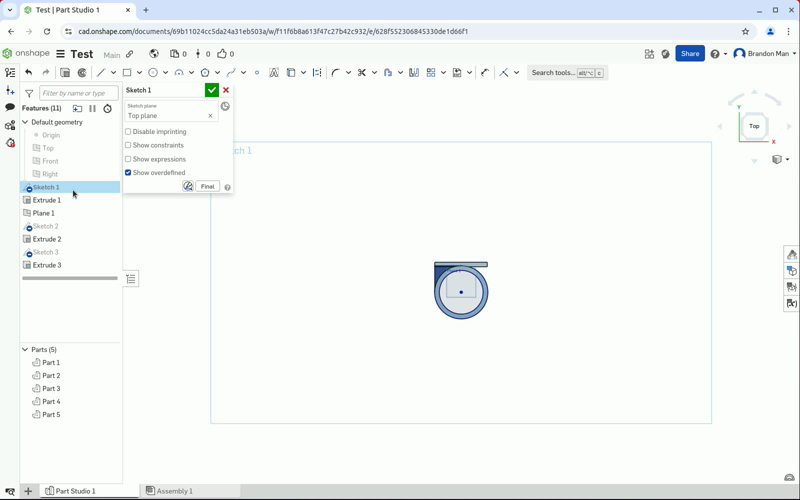
mouse_move(229, 92)
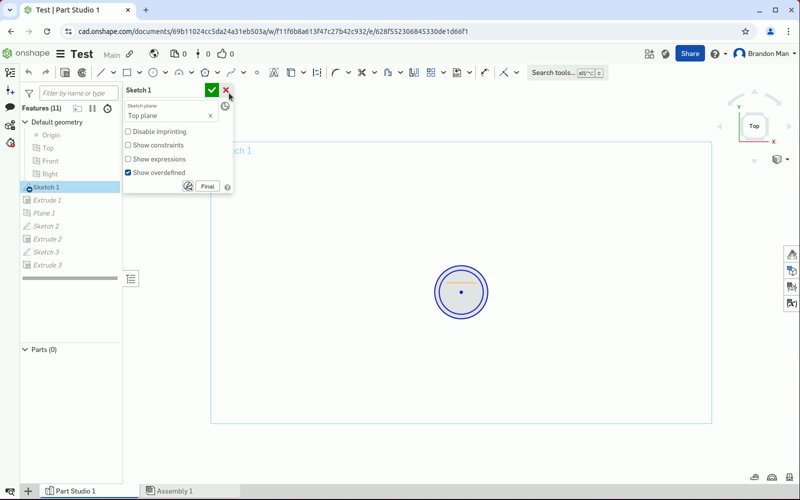
click(229, 92)
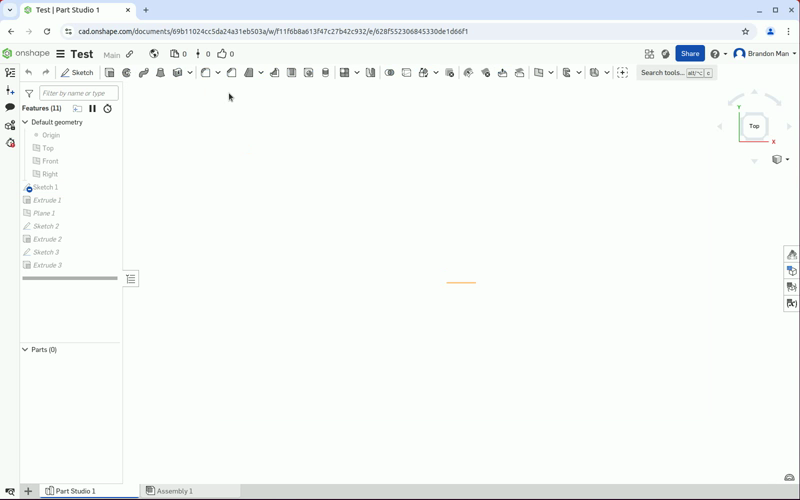
key(shift+s)
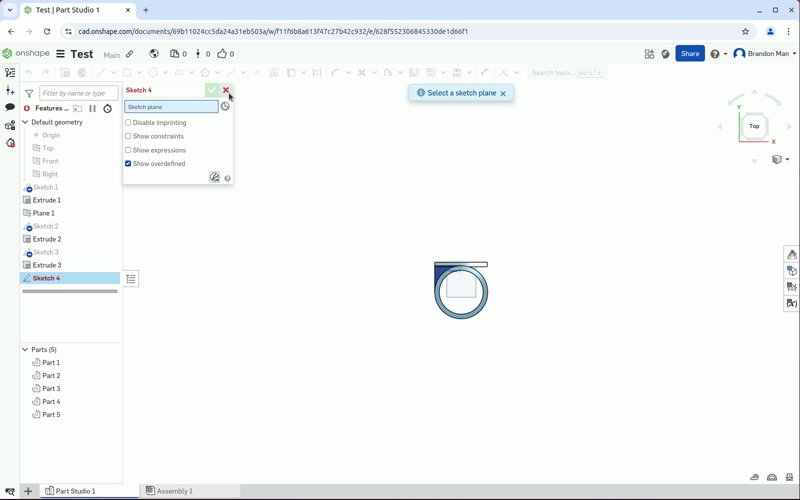
mouse_move(73, 215)
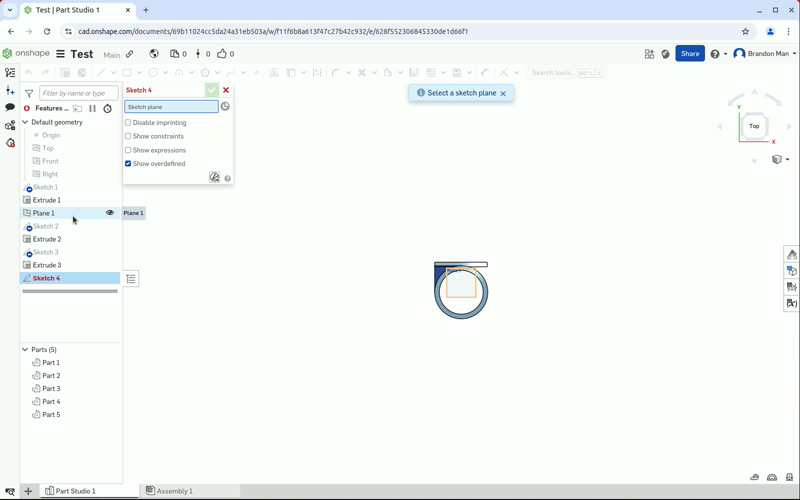
click(73, 215)
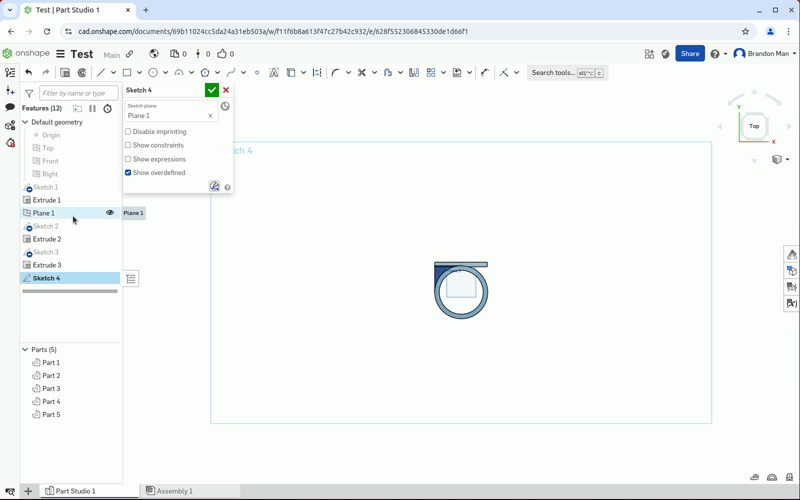
mouse_move(73, 352)
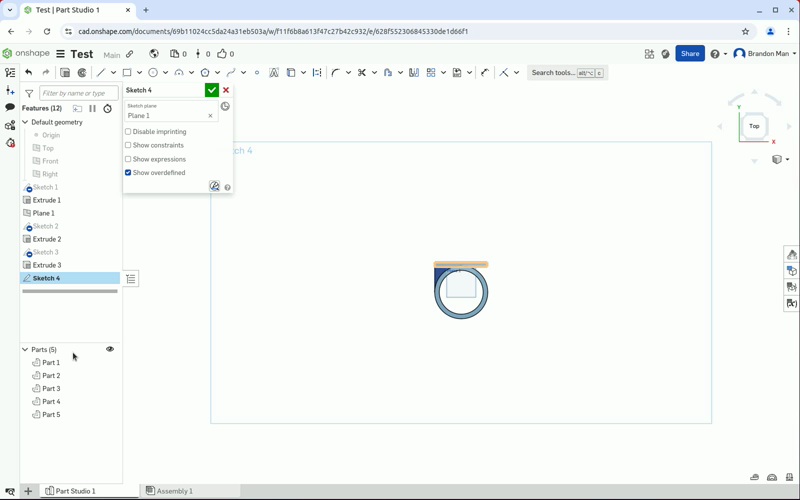
key(y)
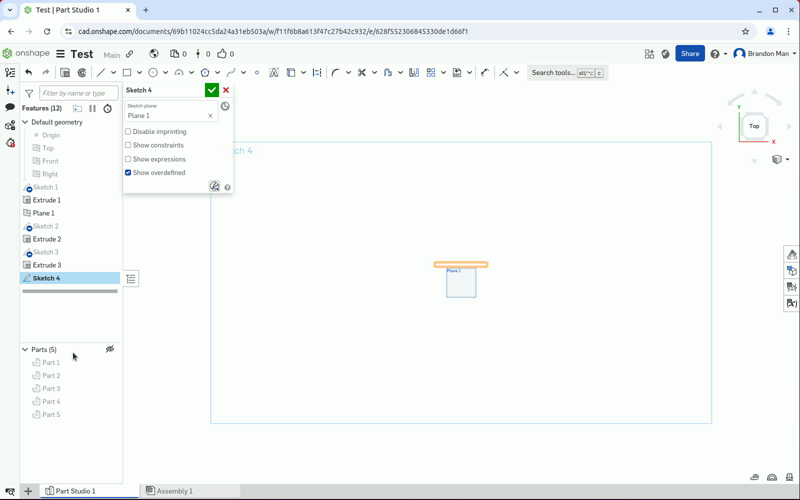
key(a)
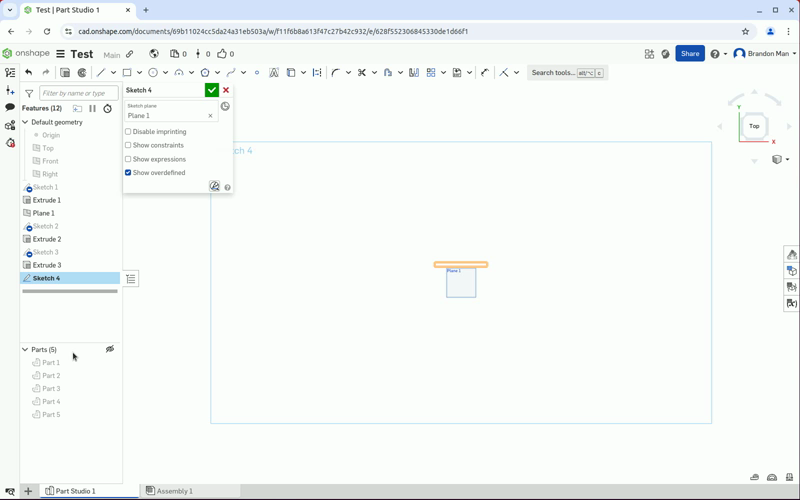
key_down(shift)
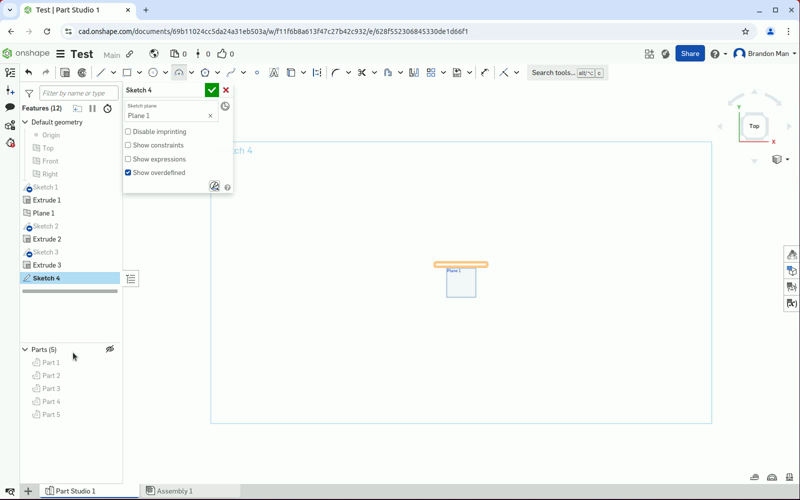
mouse_move(460, 266)
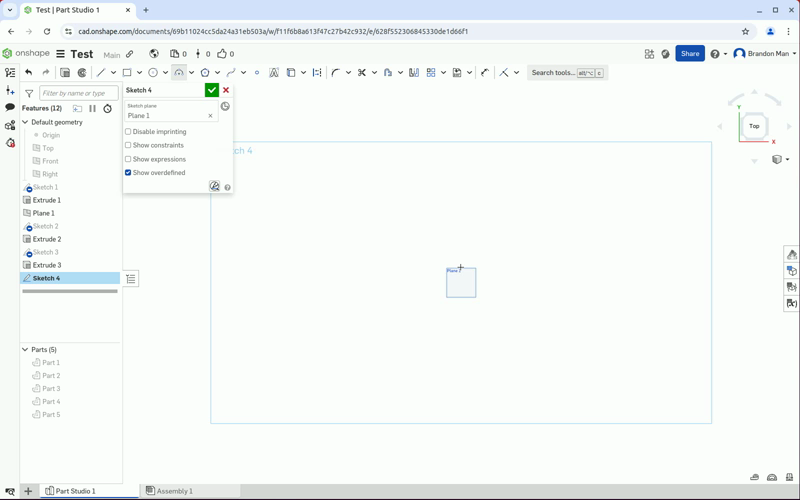
click(460, 266)
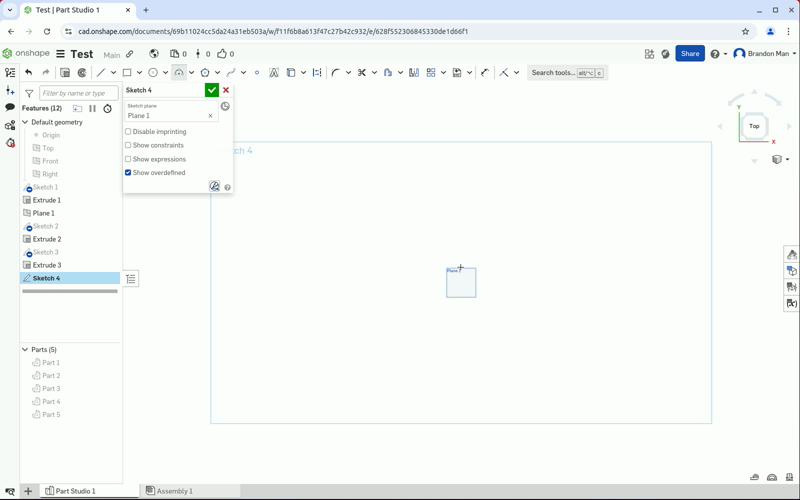
key_up(shift)
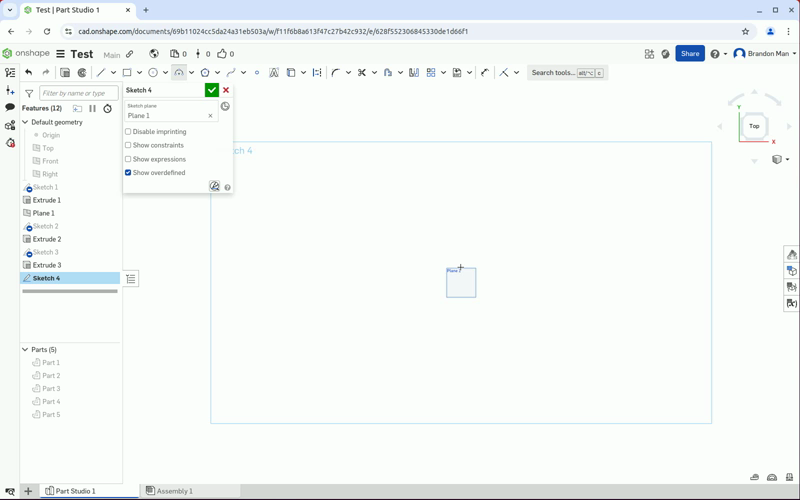
key_down(shift)
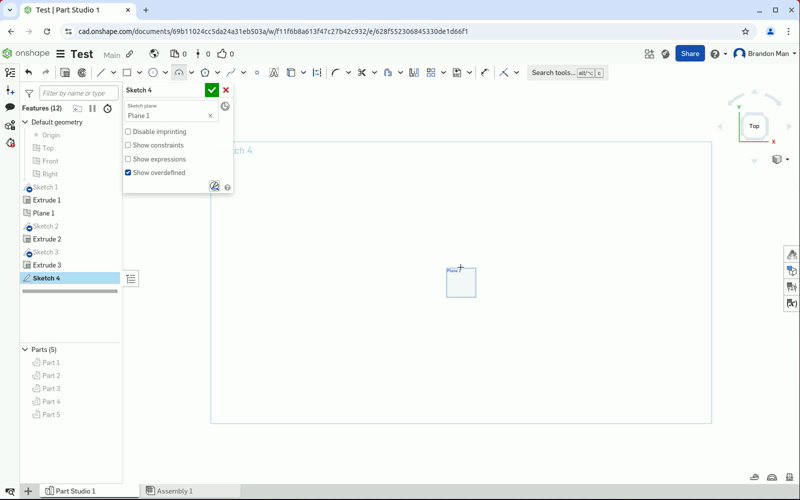
mouse_move(487, 292)
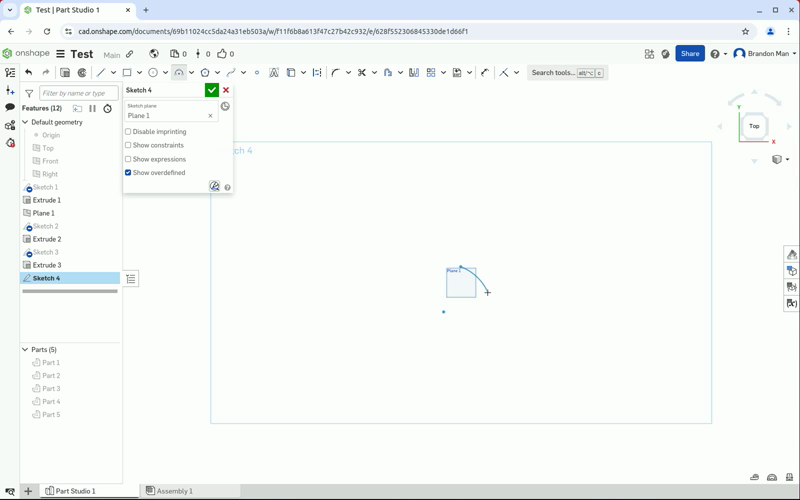
click(487, 292)
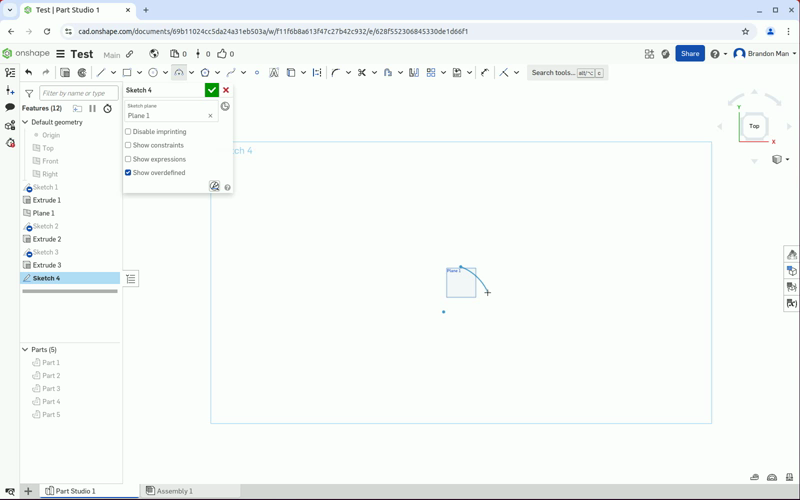
mouse_move(479, 273)
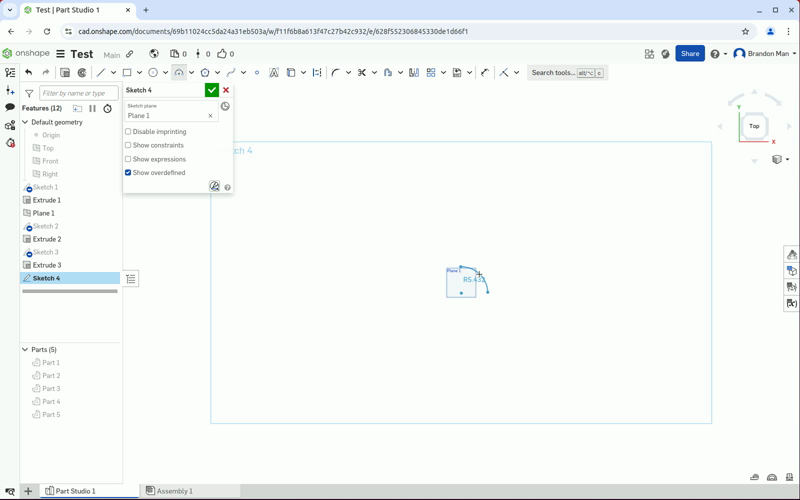
click(479, 273)
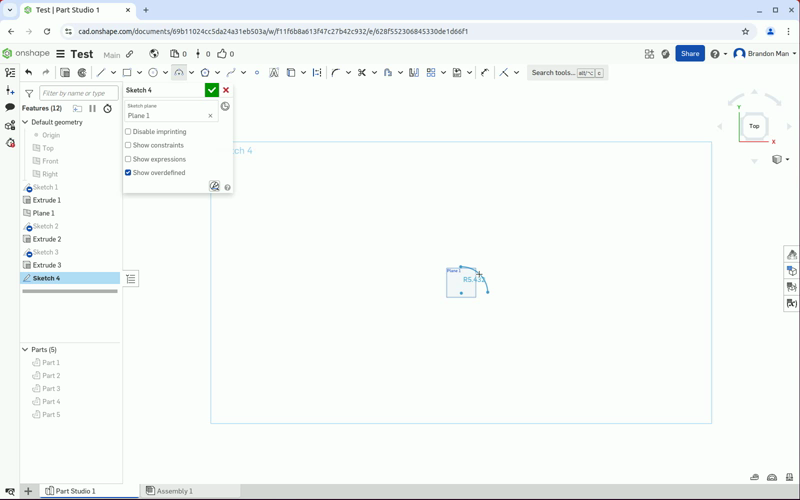
key_up(shift)
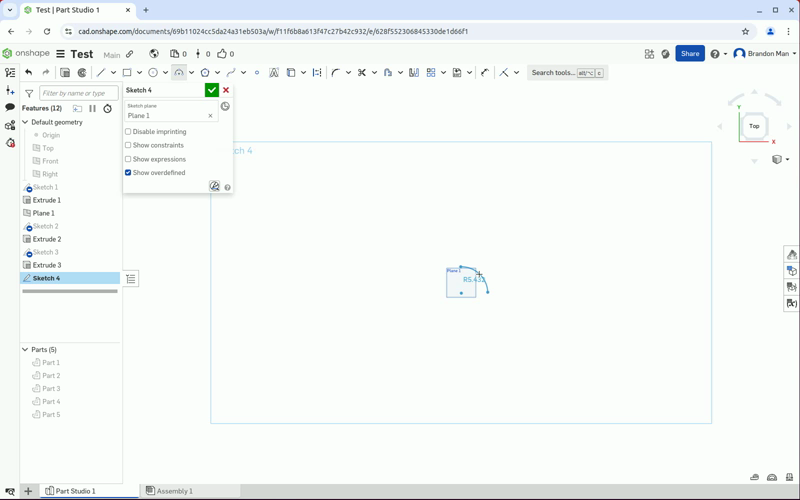
key(esc)
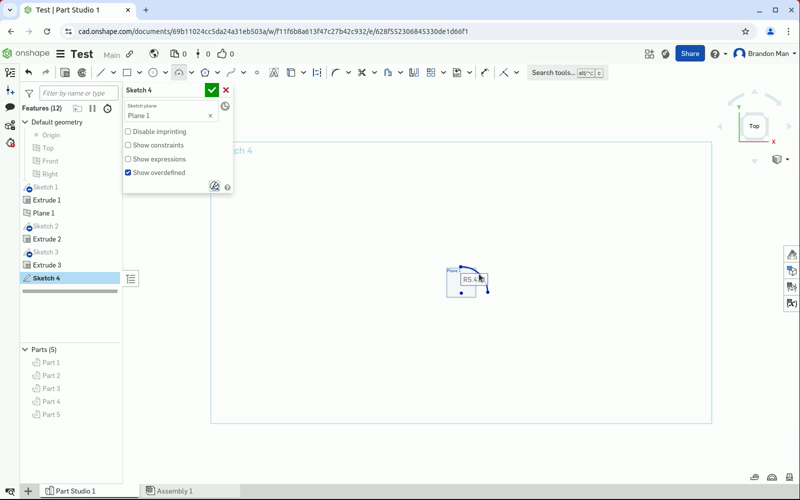
key(l)
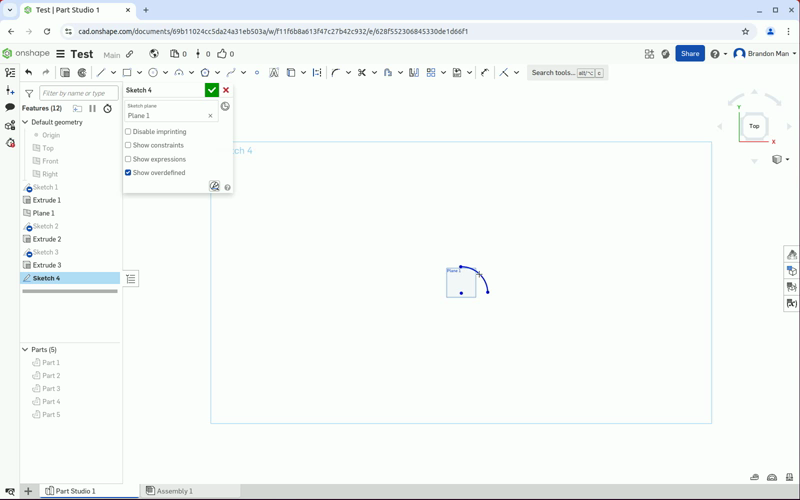
mouse_move(487, 292)
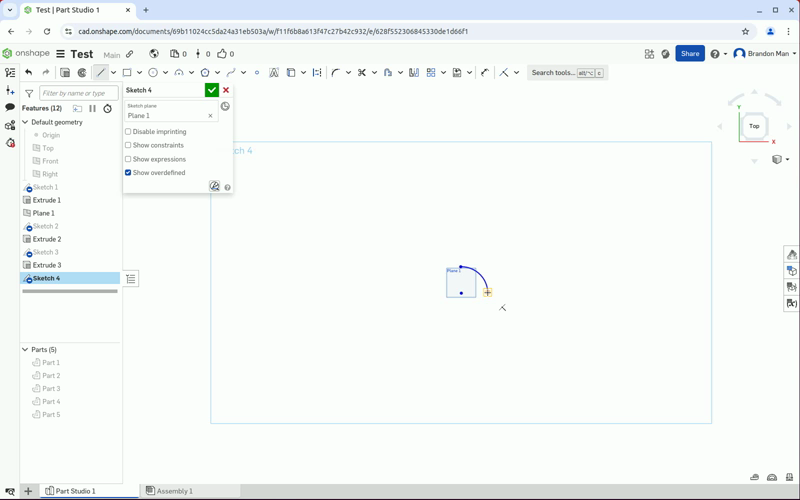
click(487, 292)
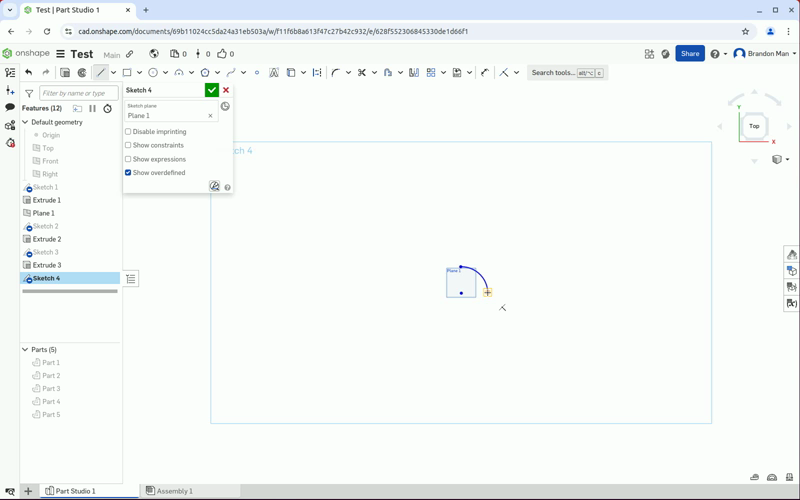
key_down(shift)
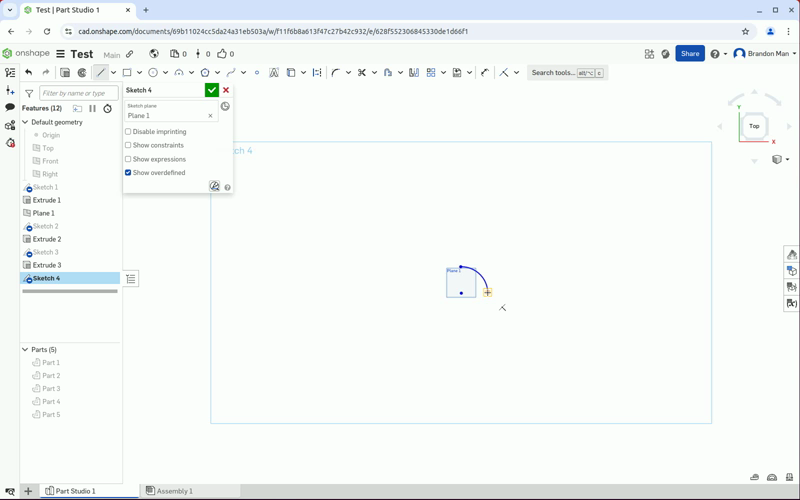
mouse_move(517, 292)
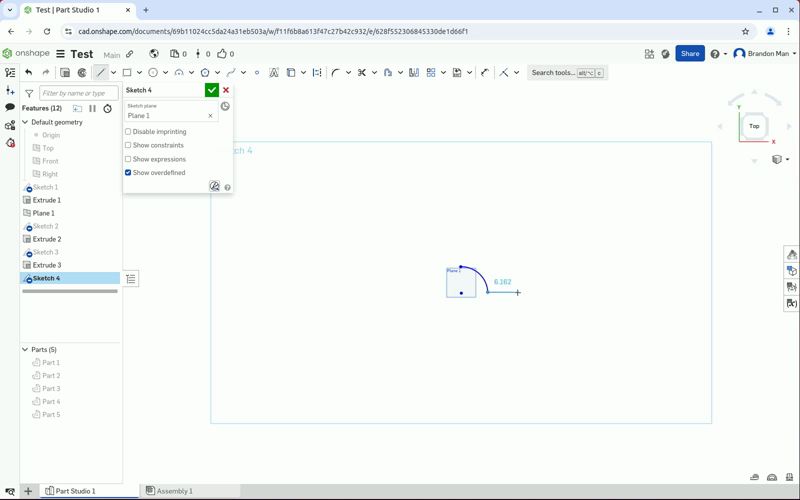
mouse_move(486, 266)
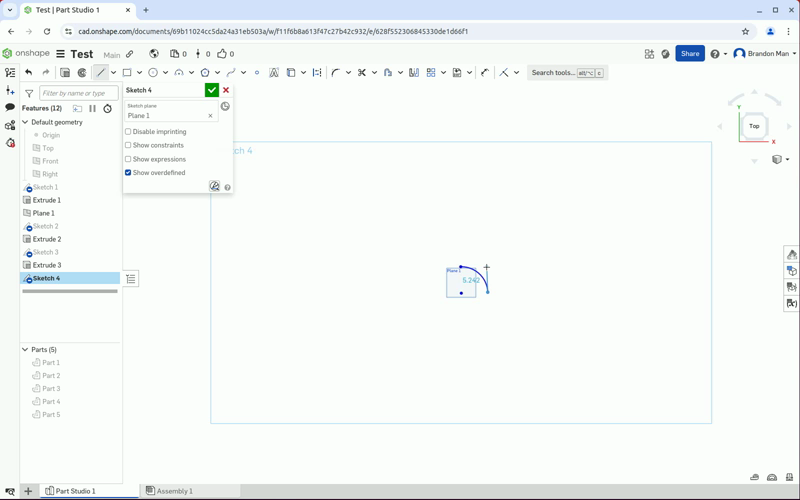
click(486, 266)
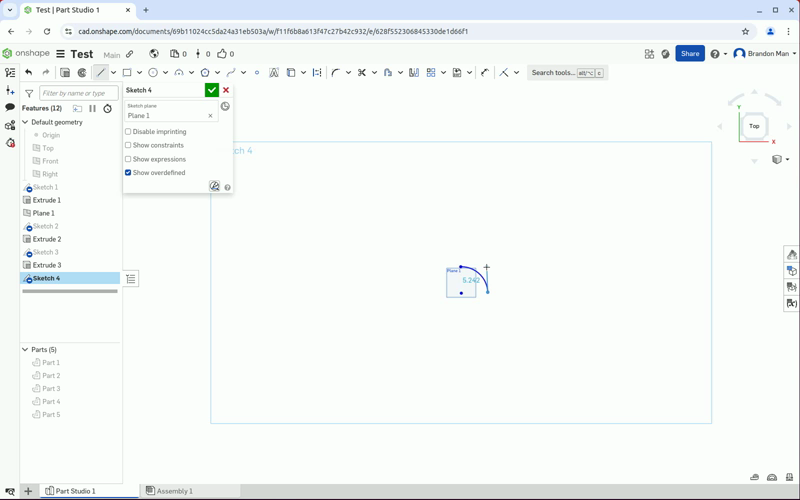
key_up(shift)
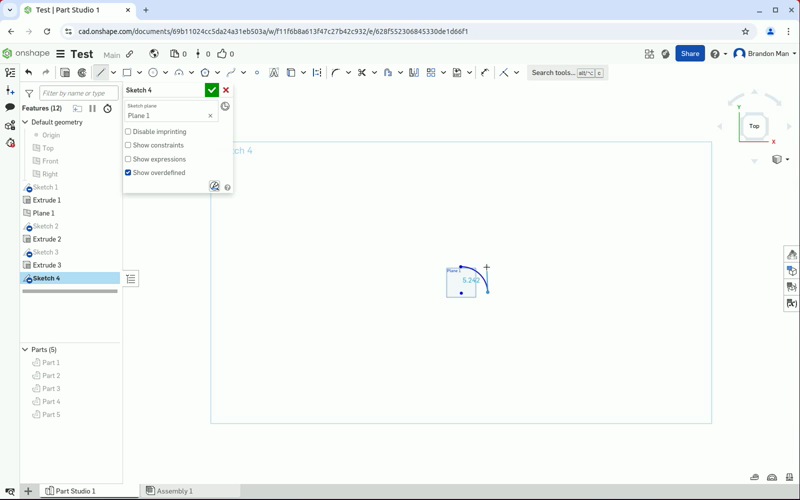
mouse_move(516, 266)
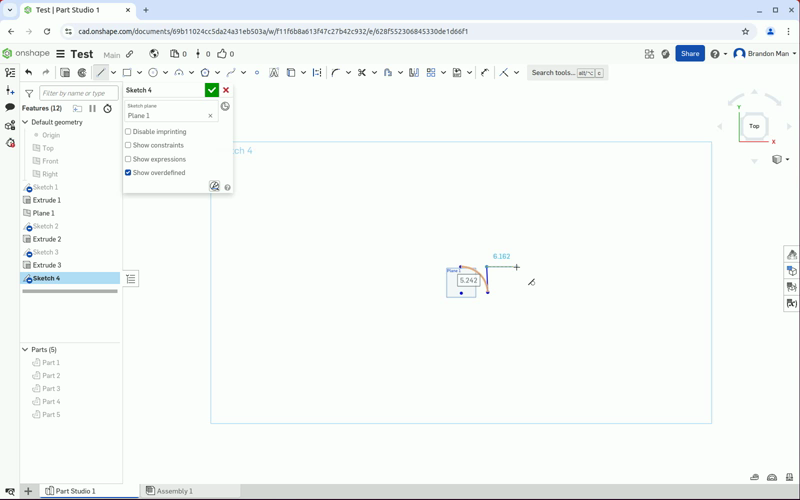
key_down(shift)
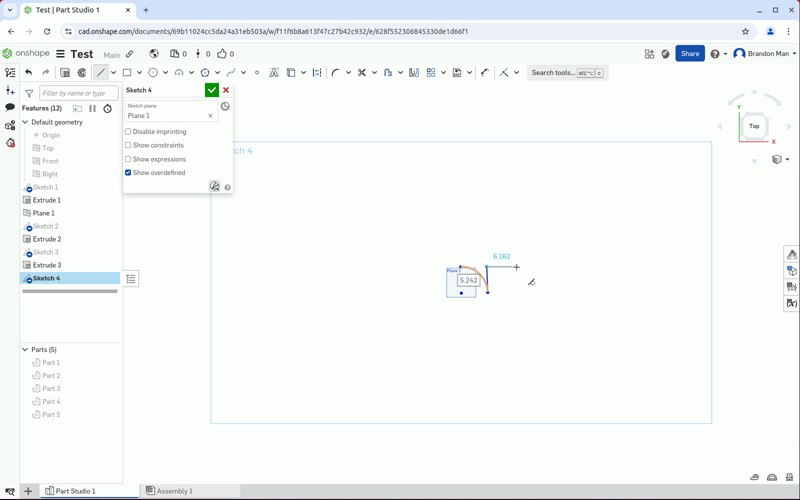
mouse_move(460, 266)
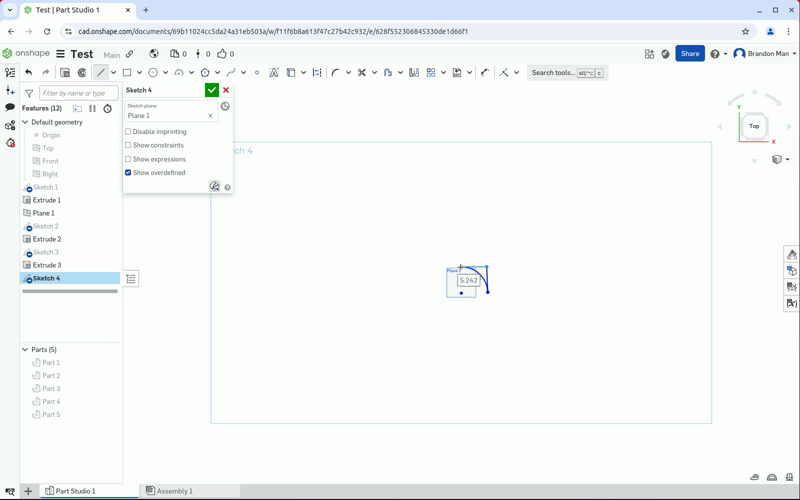
key_up(shift)
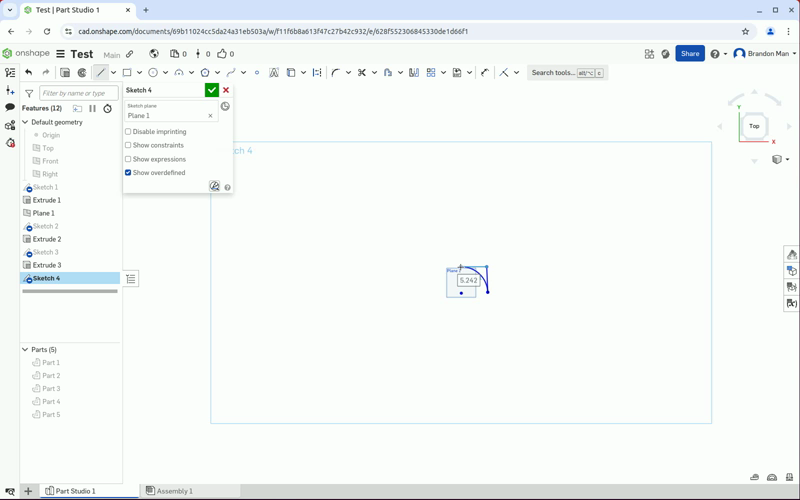
click(460, 266)
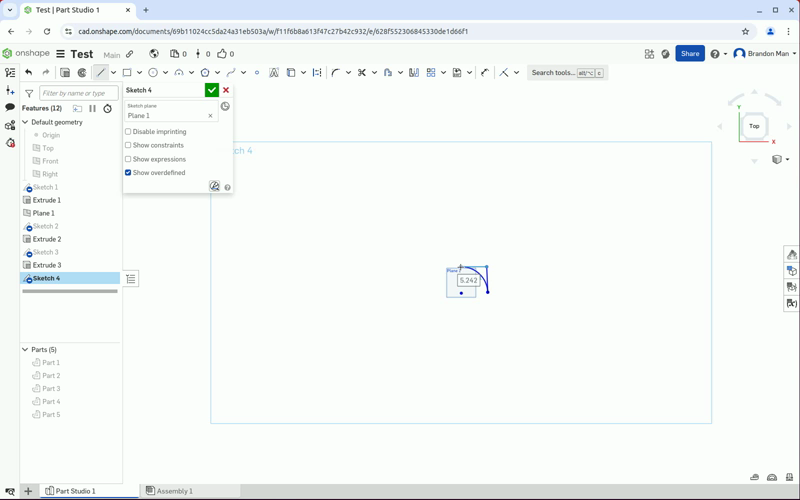
key(esc)
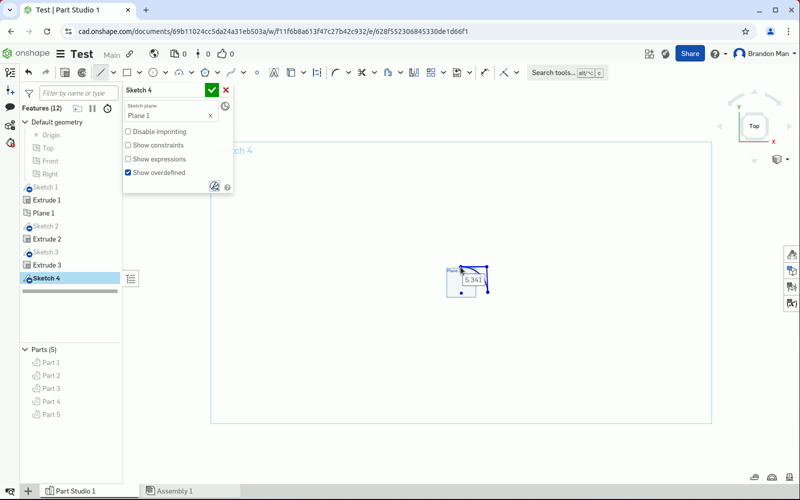
mouse_move(486, 268)
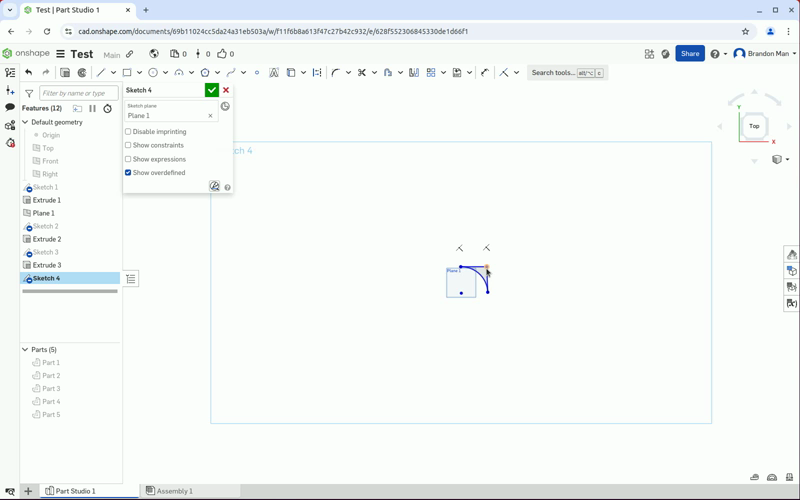
scroll(6)
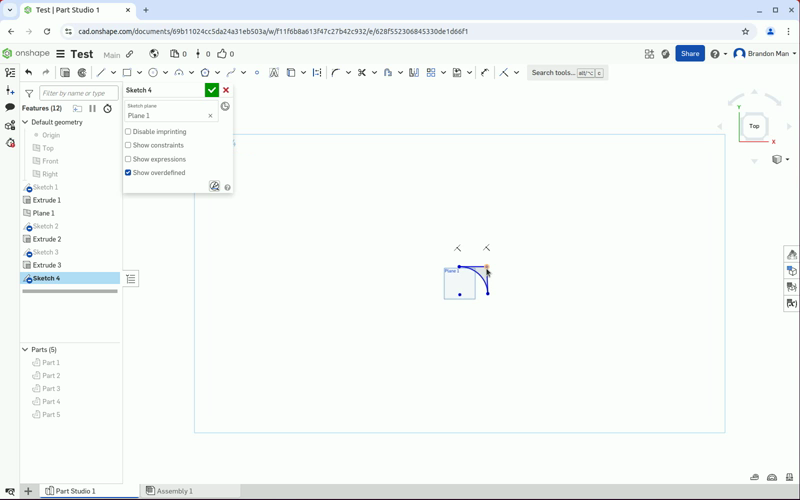
scroll(6)
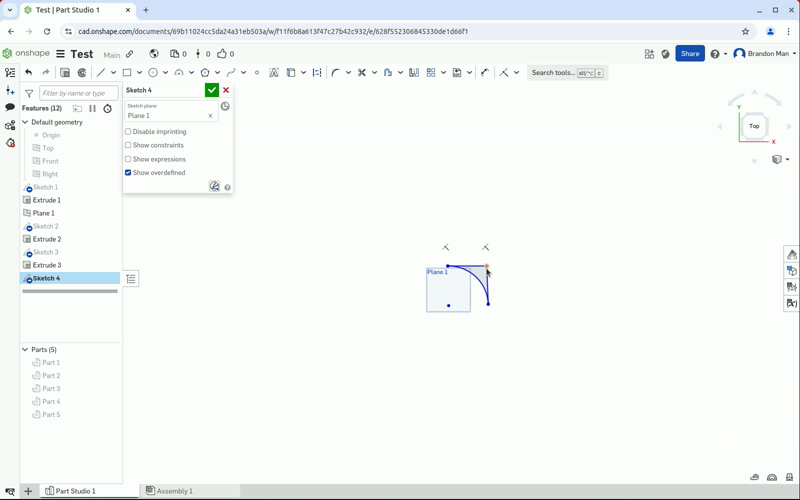
scroll(6)
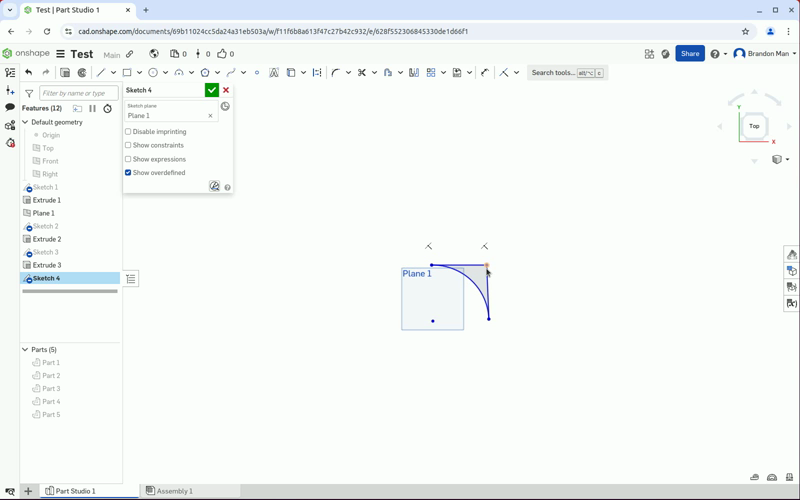
scroll(6)
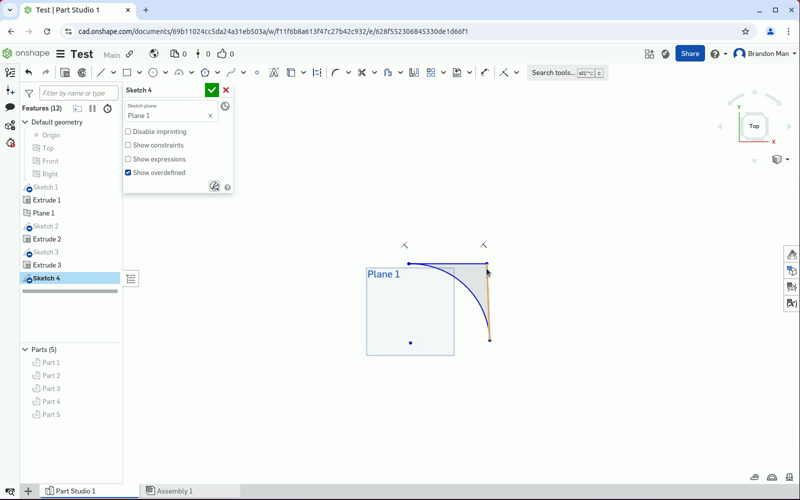
scroll(6)
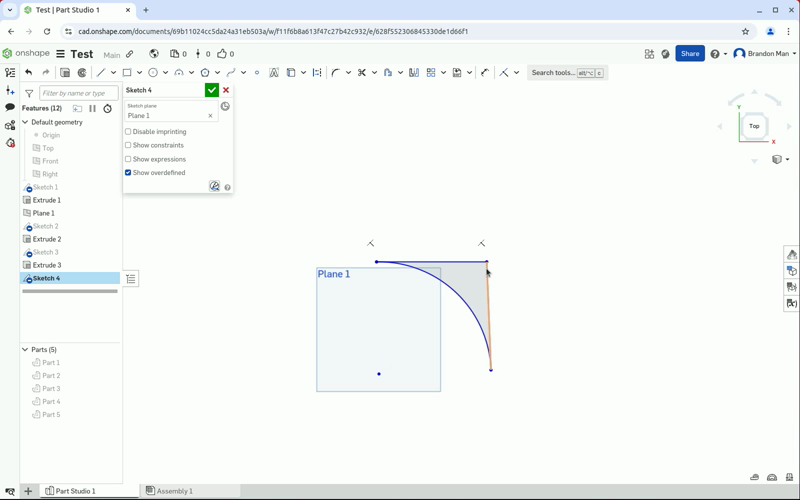
scroll(6)
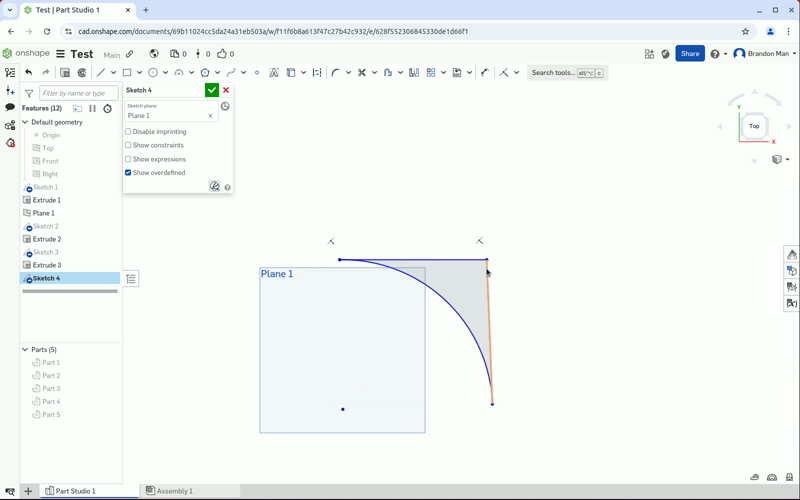
scroll(6)
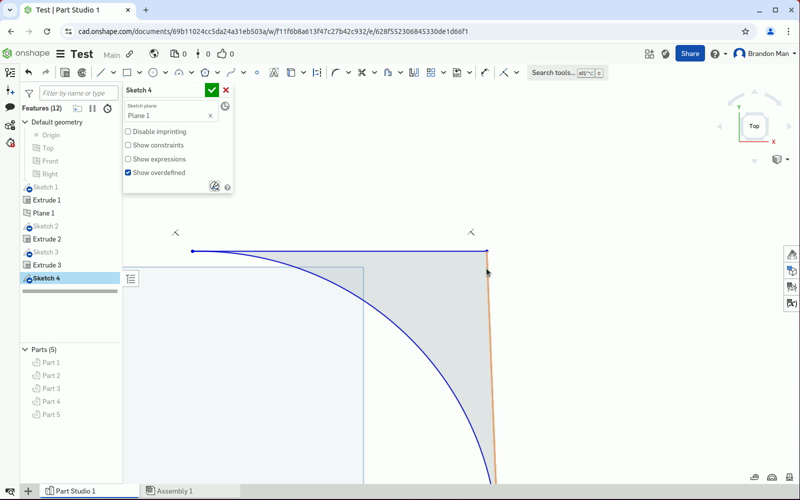
click(486, 268)
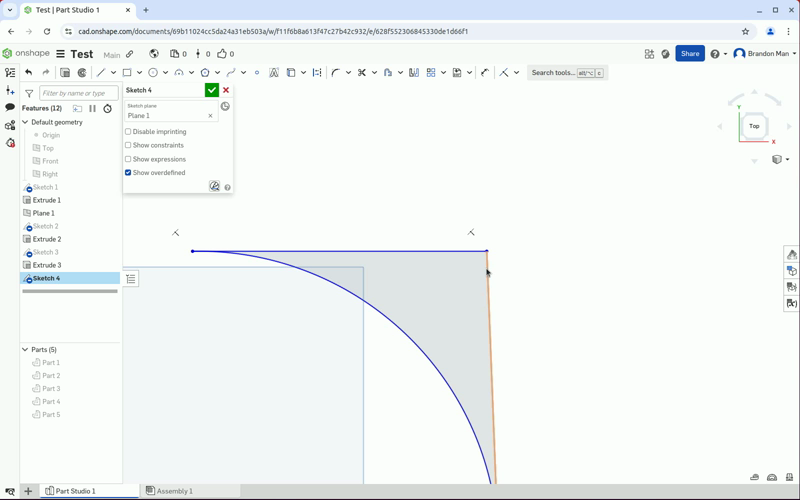
scroll(-6)
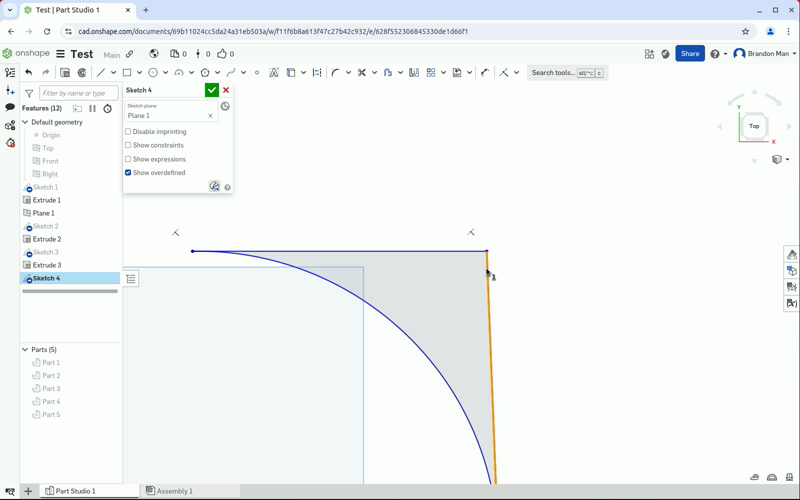
scroll(-6)
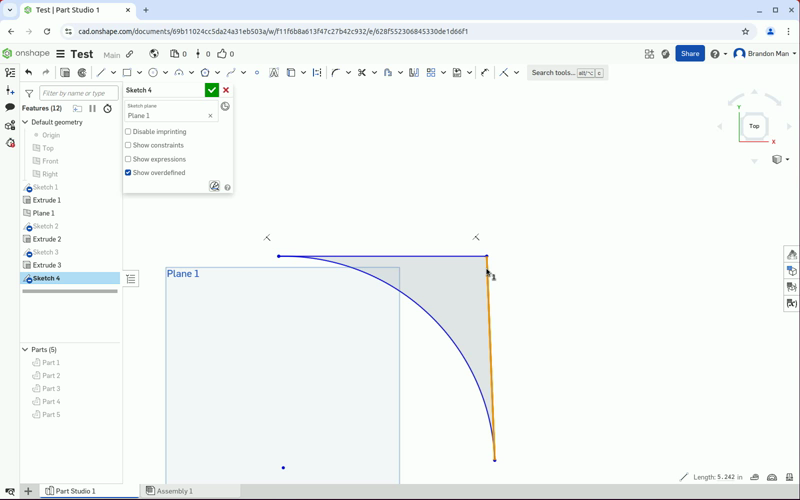
scroll(-6)
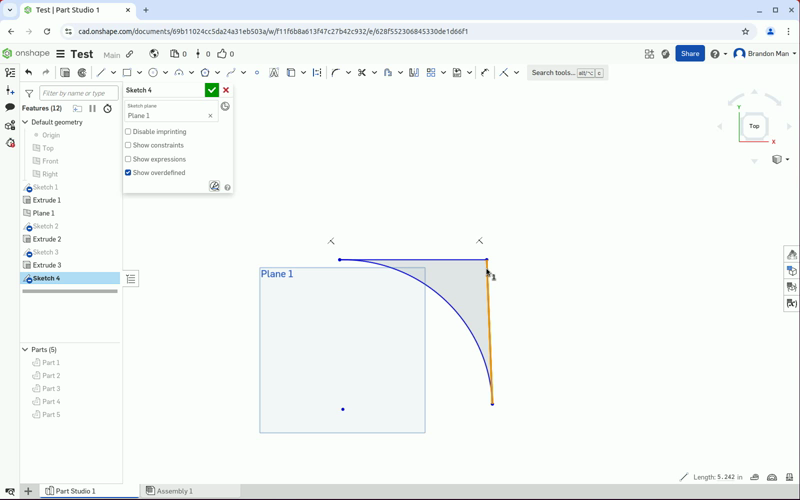
scroll(-6)
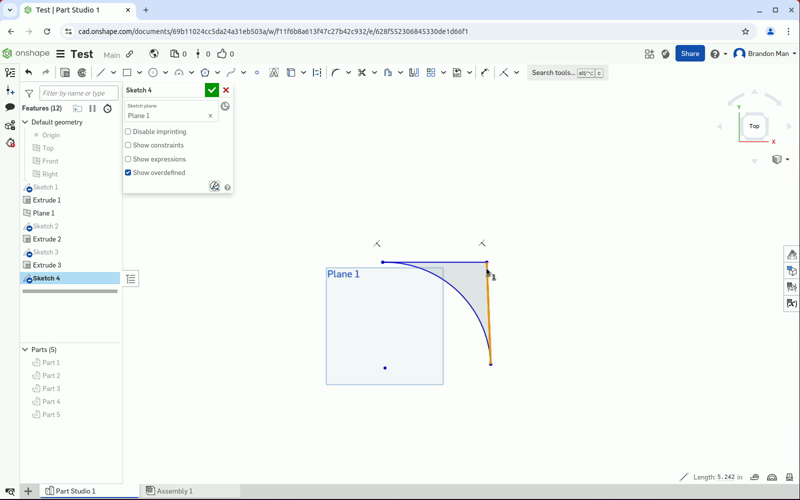
scroll(-6)
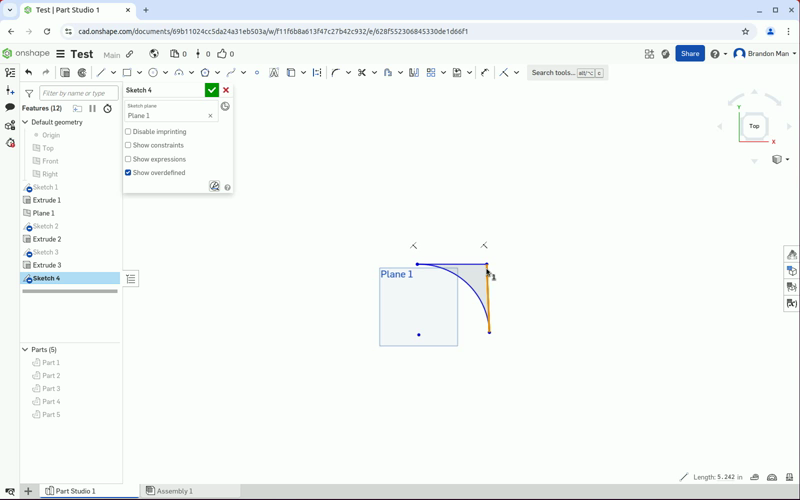
scroll(-6)
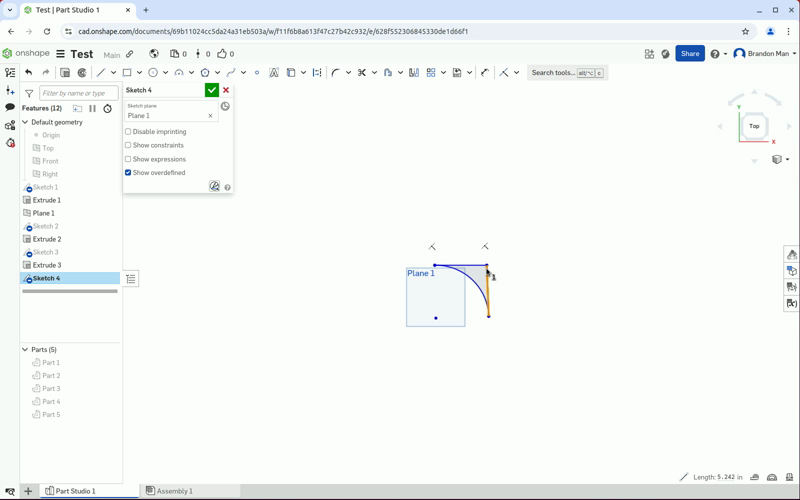
scroll(-6)
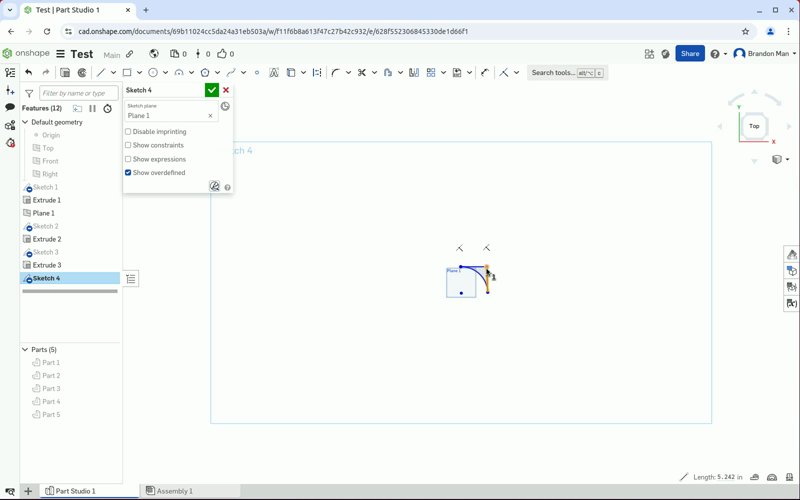
mouse_move(73, 352)
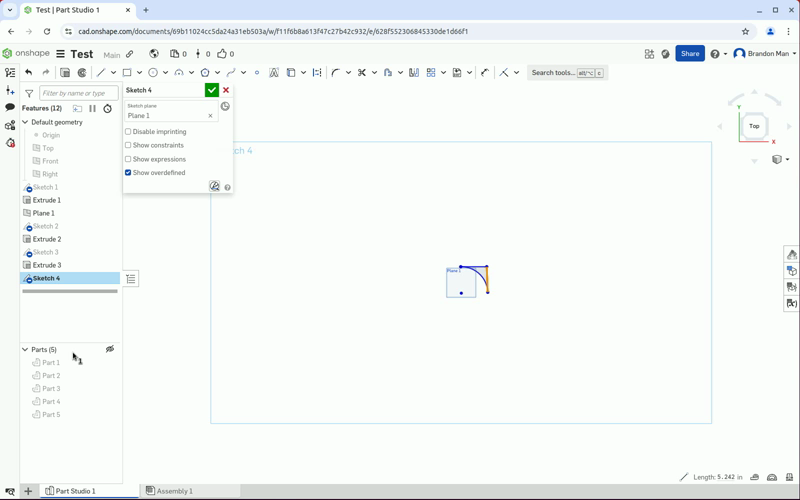
key(shift+y)
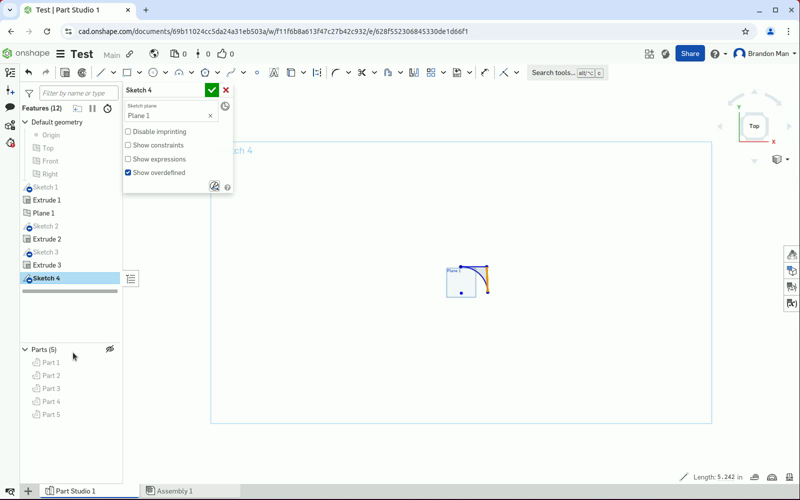
key(shift+e)
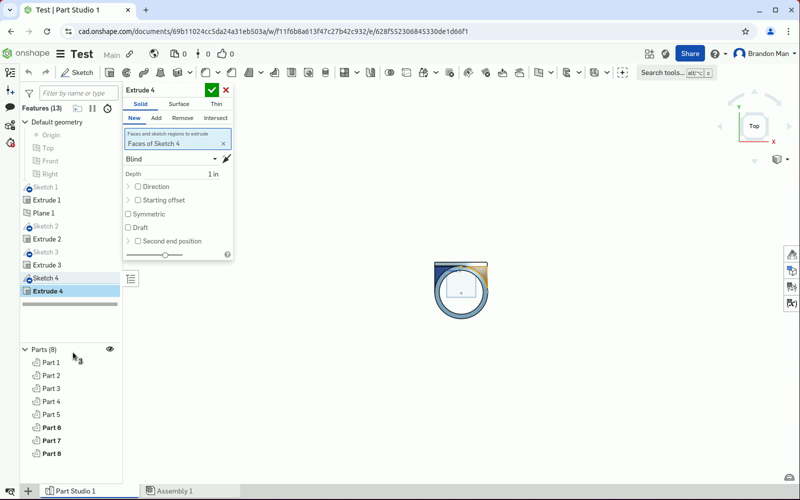
mouse_move(143, 106)
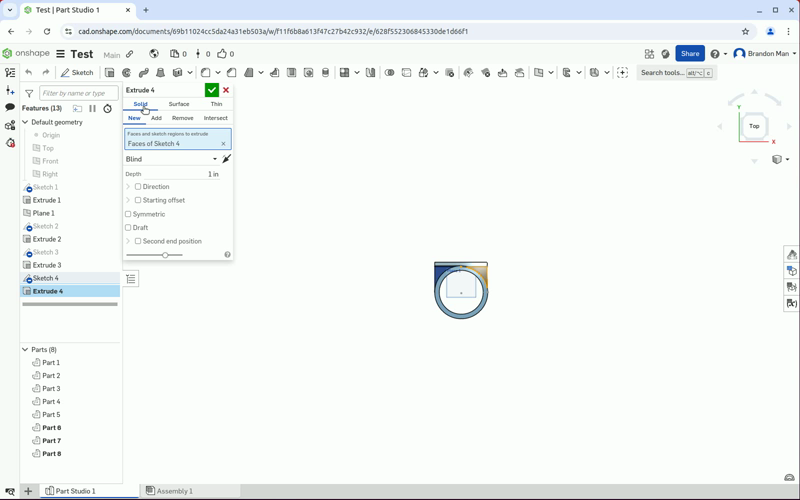
click(143, 106)
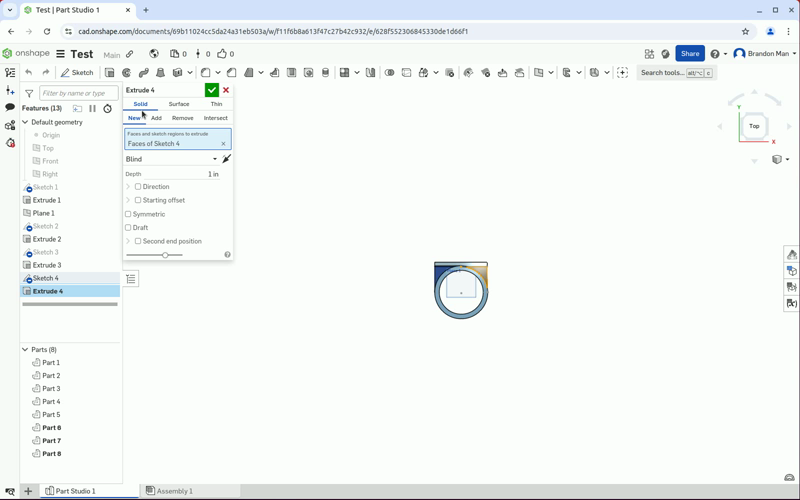
mouse_move(137, 120)
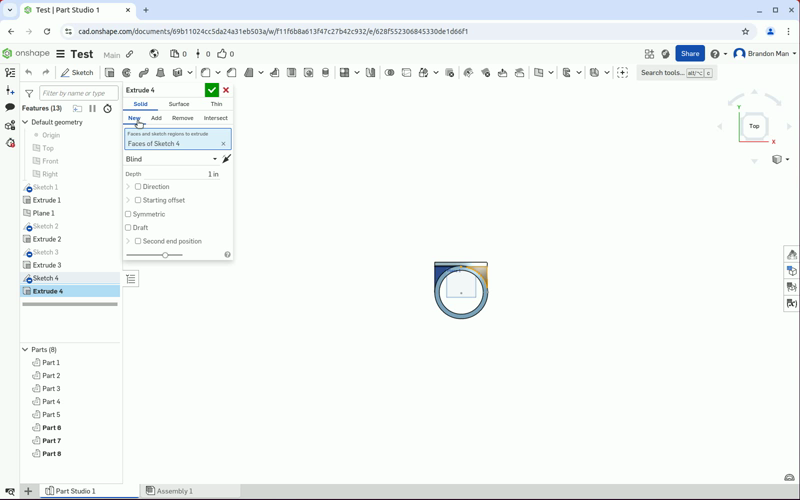
click(137, 120)
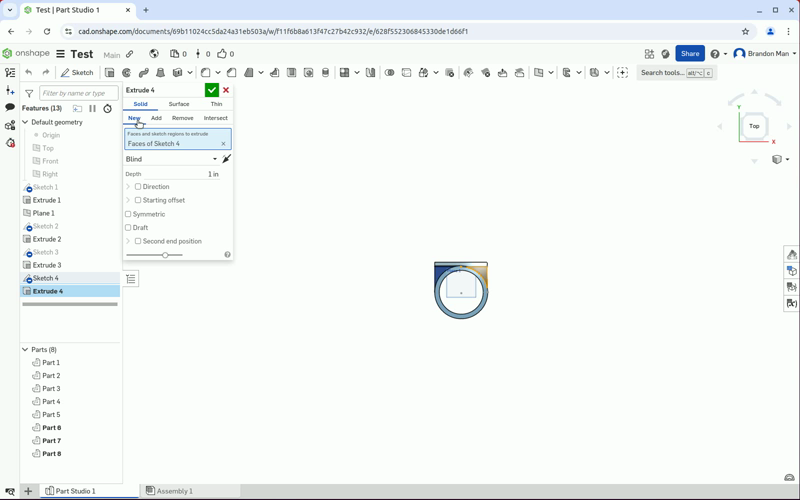
key(tab, 4)
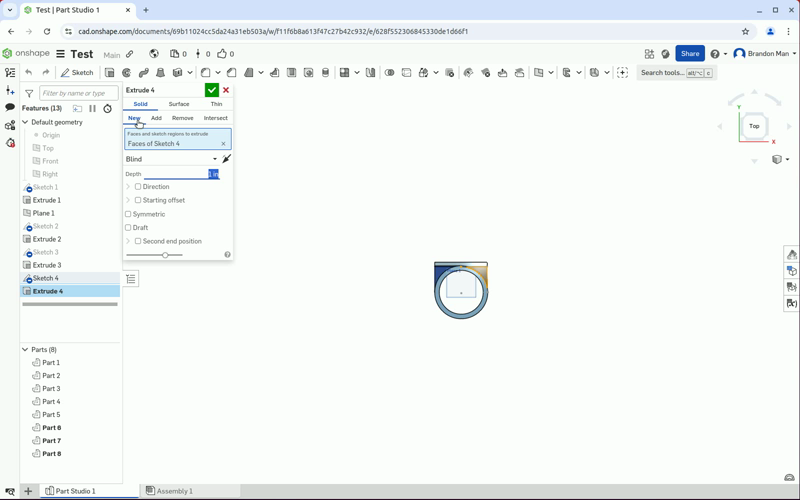
text(-30.811)
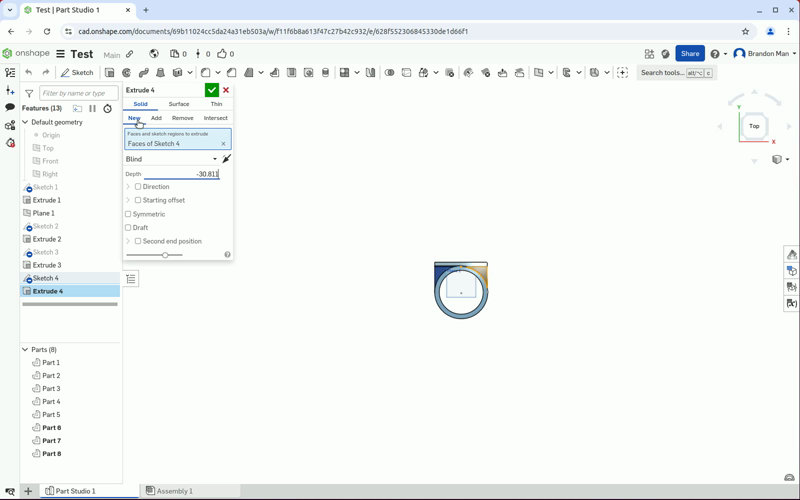
key(enter)
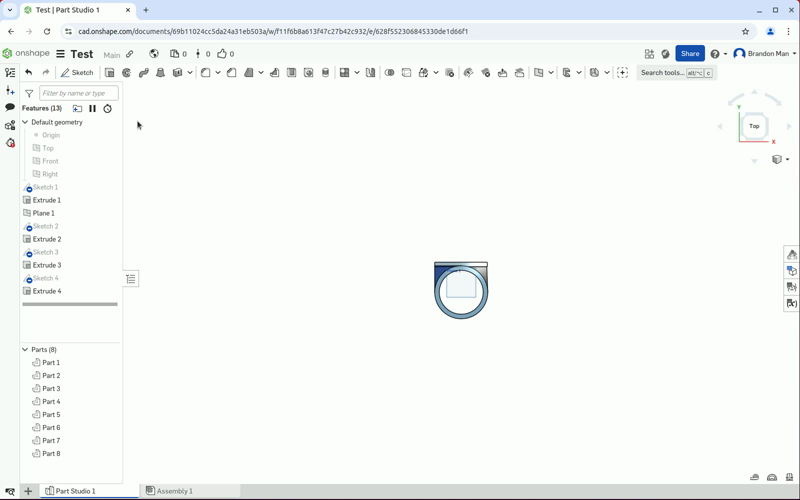
key(shift+h)
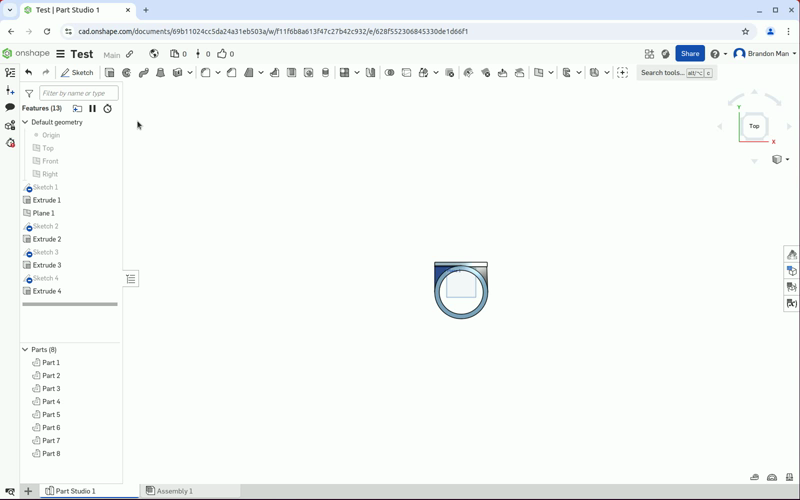
key(shift+h)
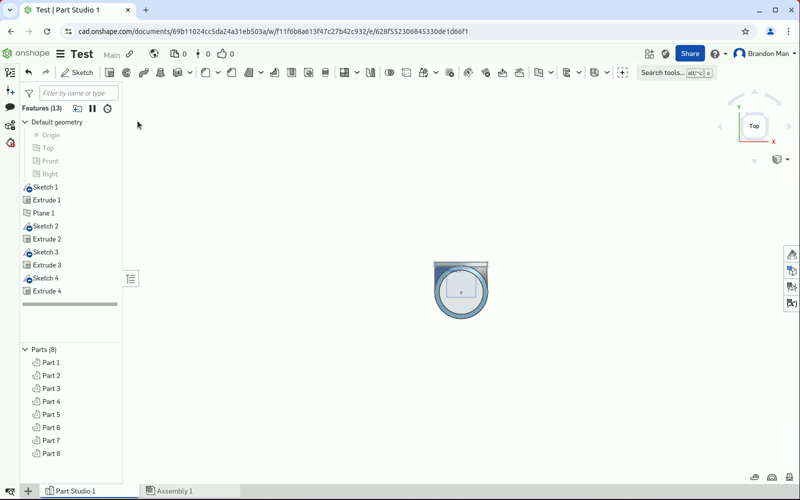
key(shift+7)
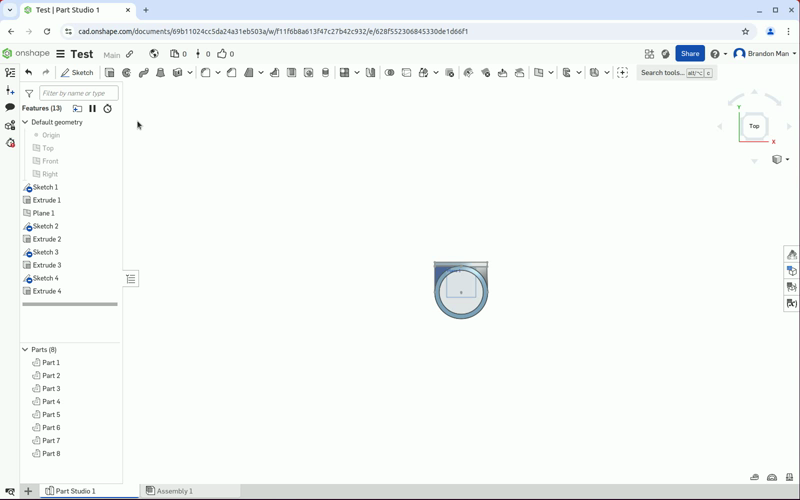
key(up, 3)
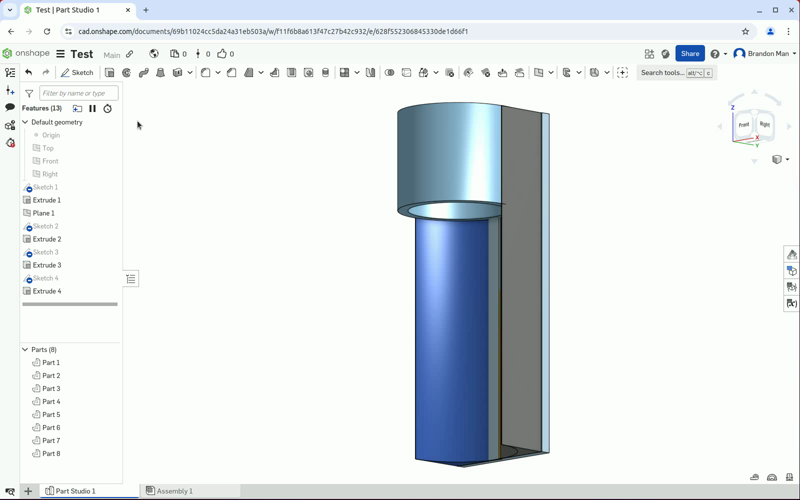
key(left, 3)
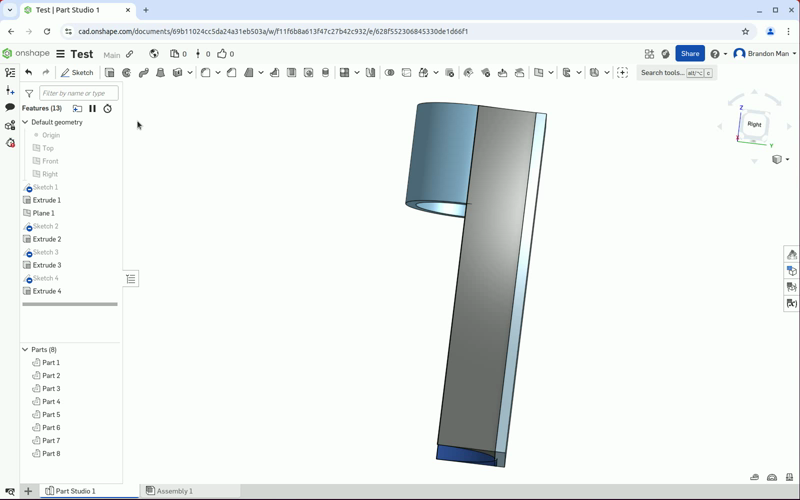
key(right, 3)
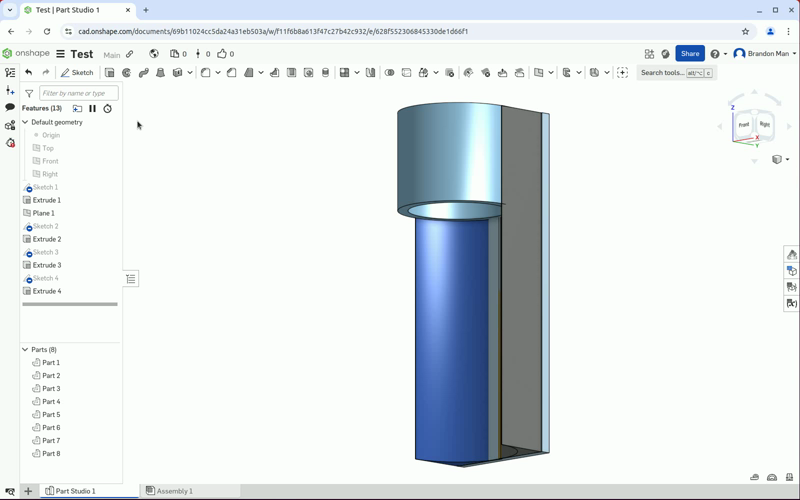
key(down, 3)
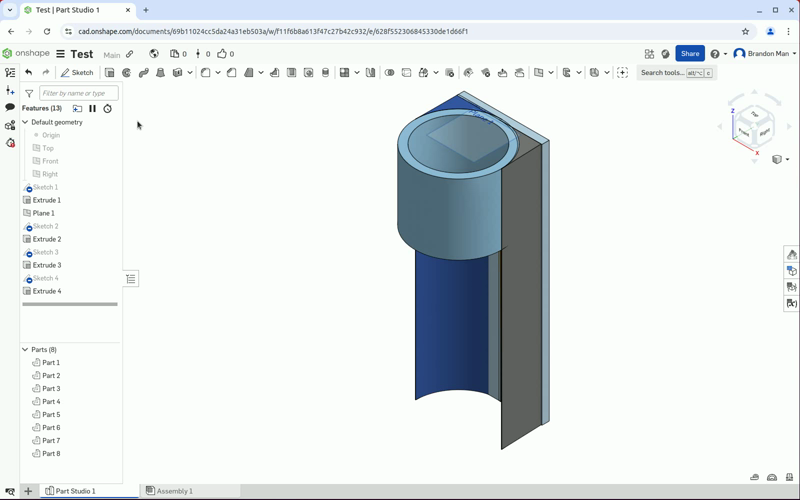
mouse_move(73, 189)
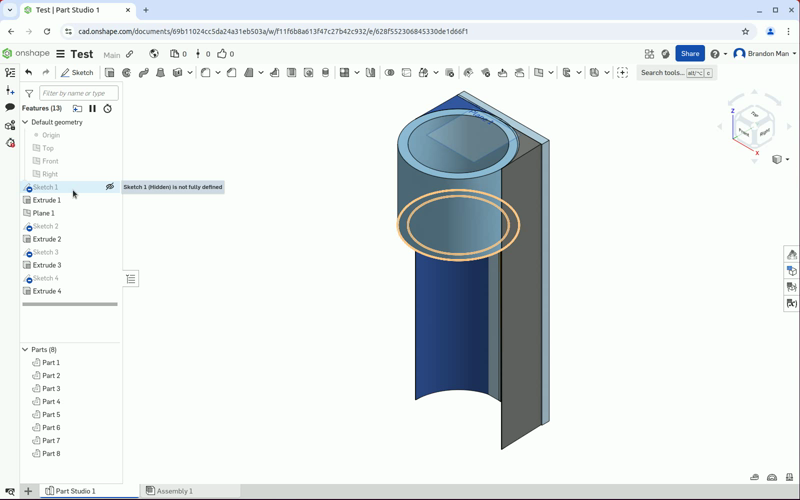
click(73, 189)